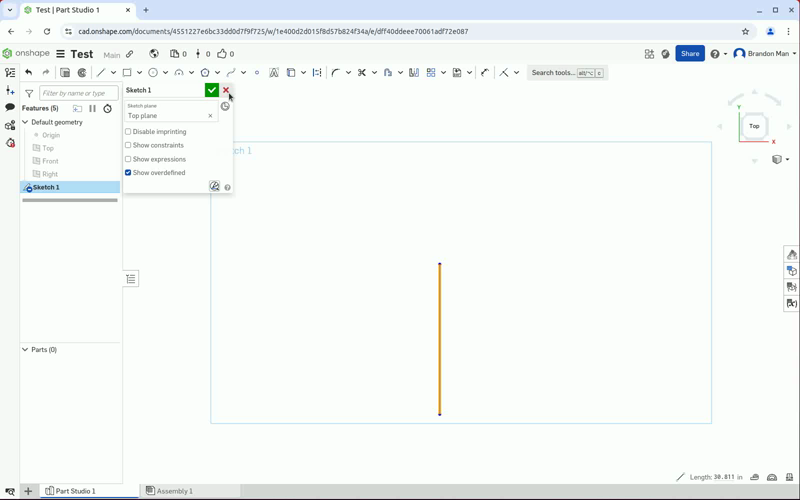
key(shift+h)
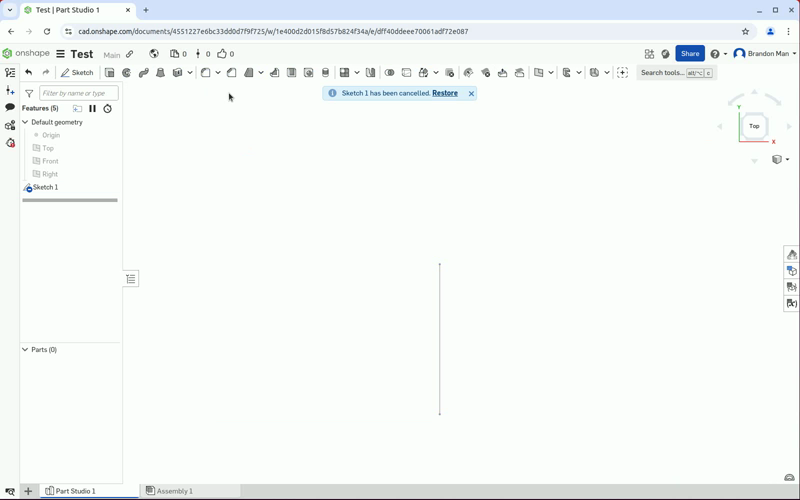
key(shift+s)
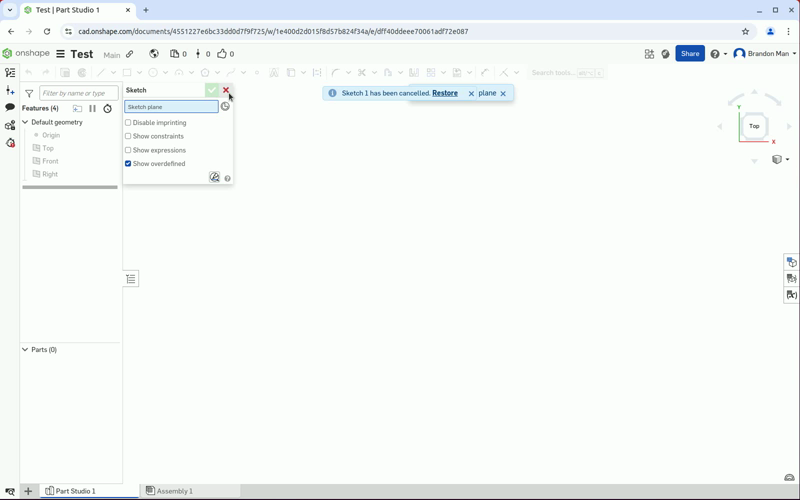
mouse_move(73, 150)
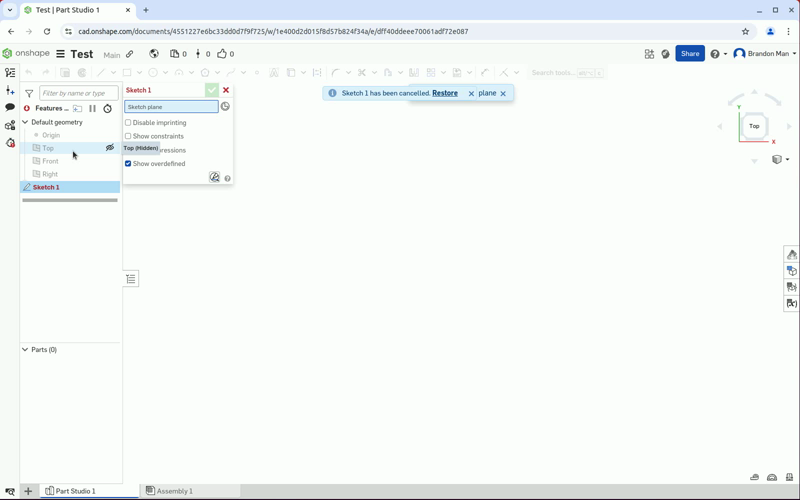
click(73, 150)
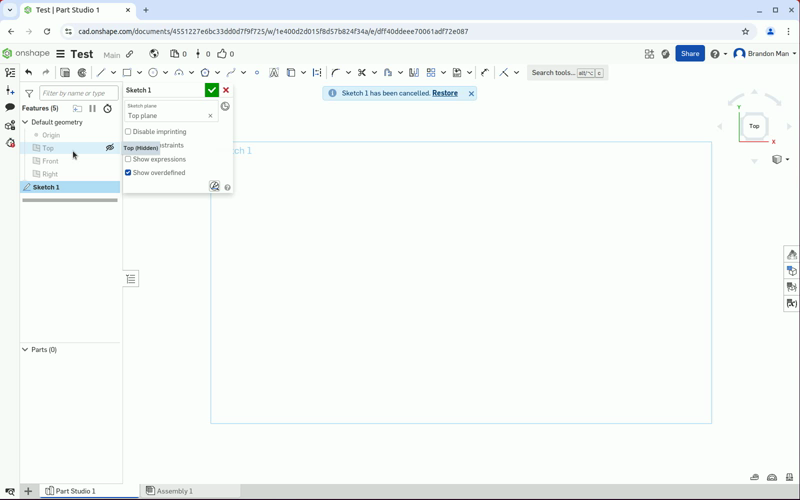
mouse_move(73, 352)
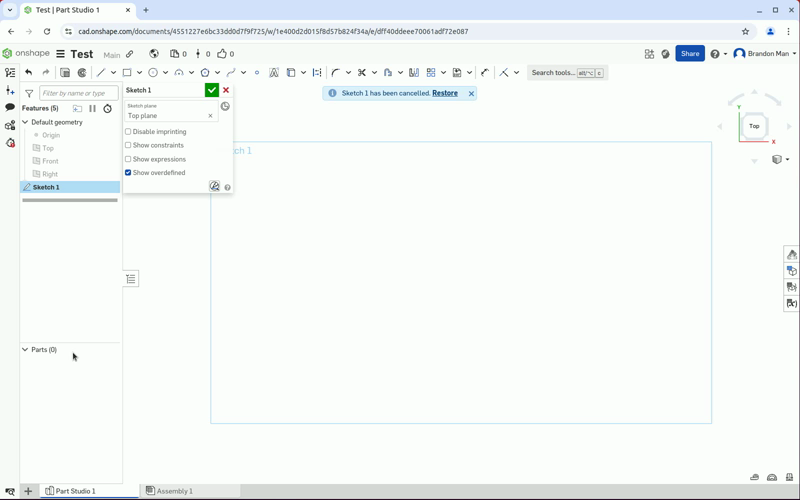
key(y)
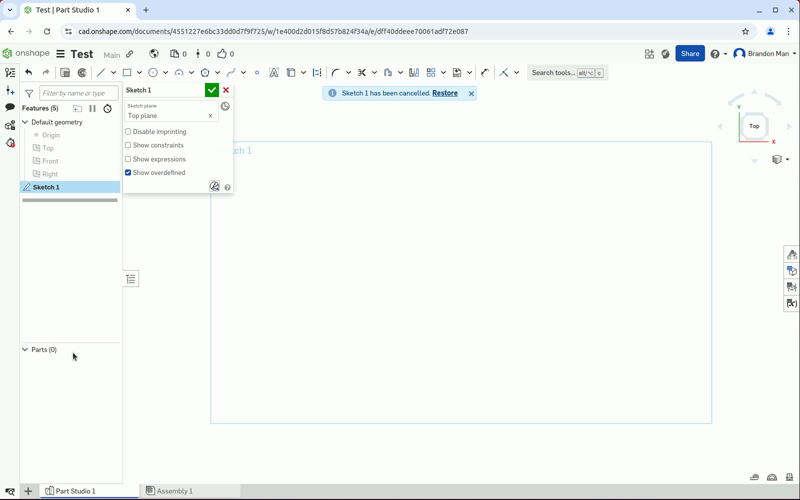
key(l)
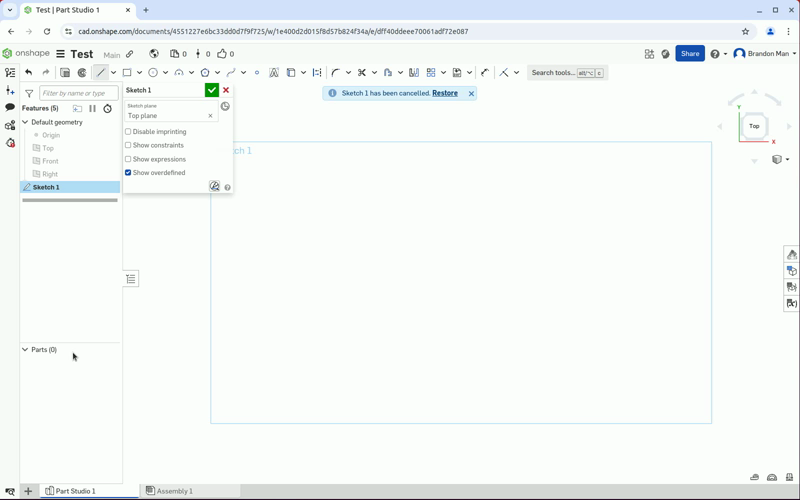
key_down(shift)
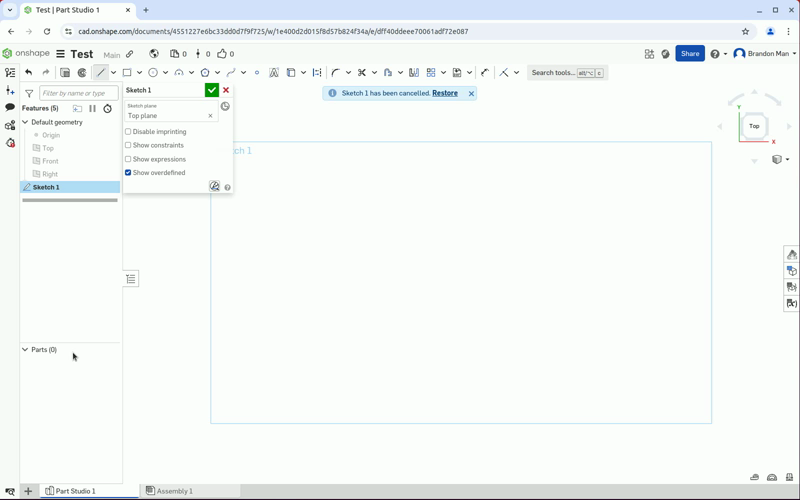
mouse_move(386, 314)
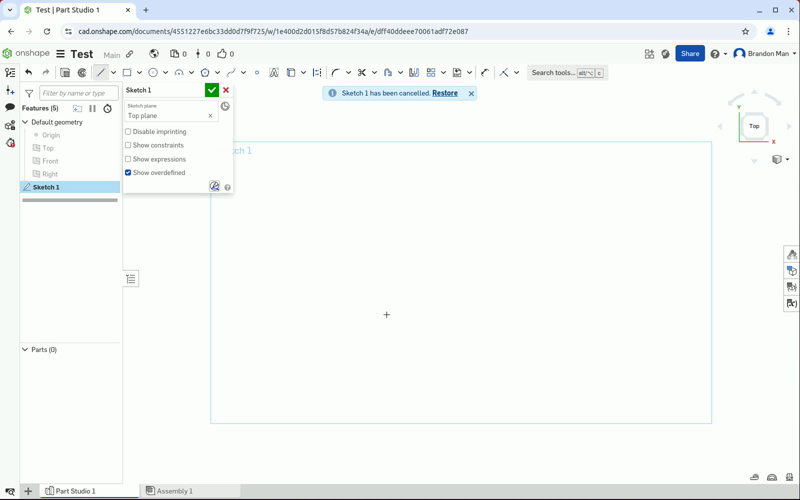
click(386, 314)
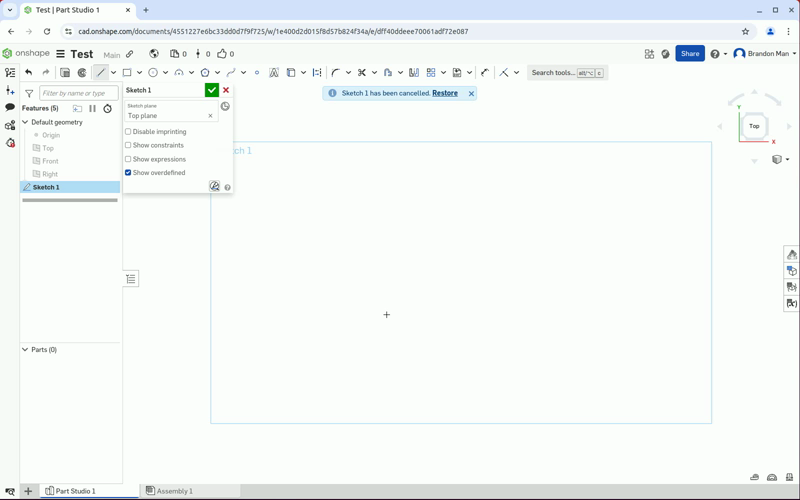
key_up(shift)
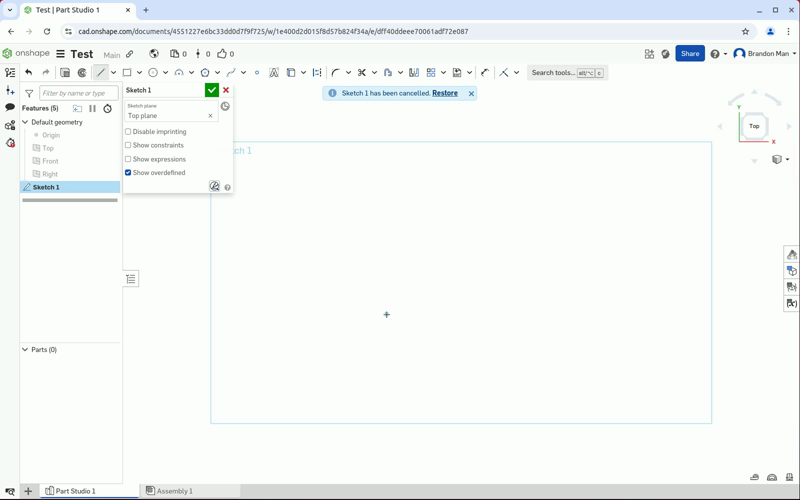
key_down(shift)
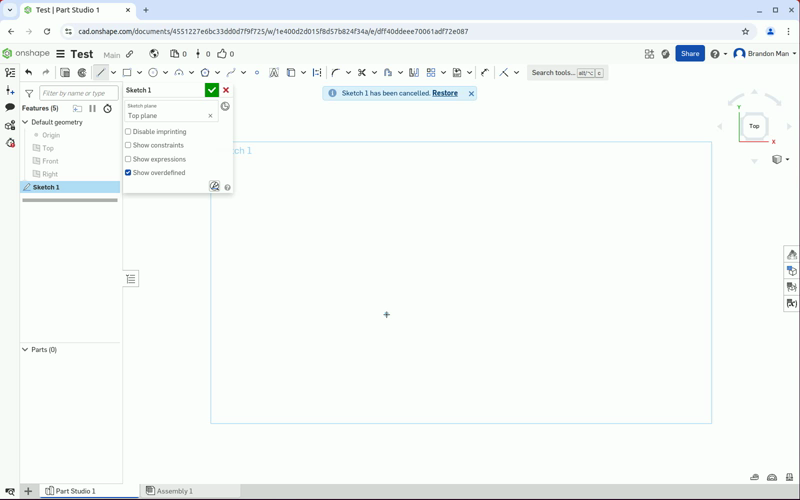
mouse_move(542, 298)
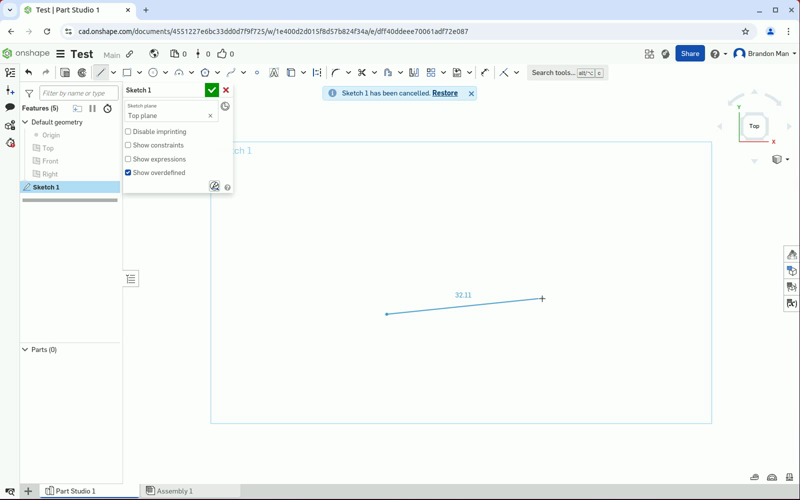
click(542, 298)
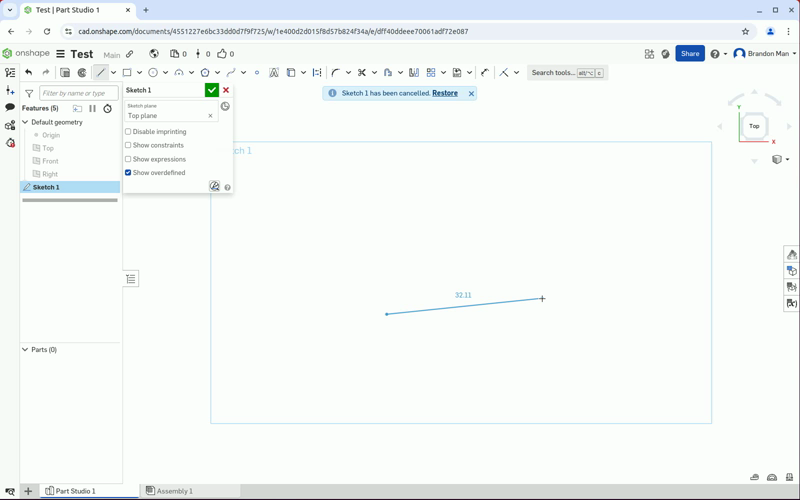
key_up(shift)
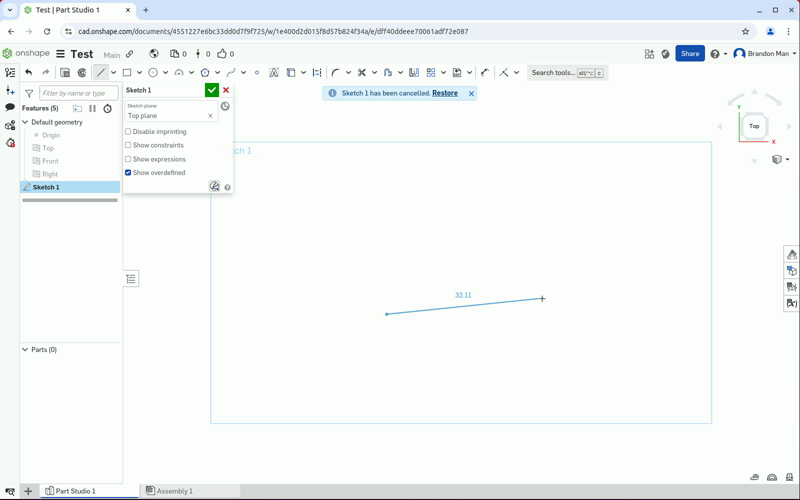
key(esc)
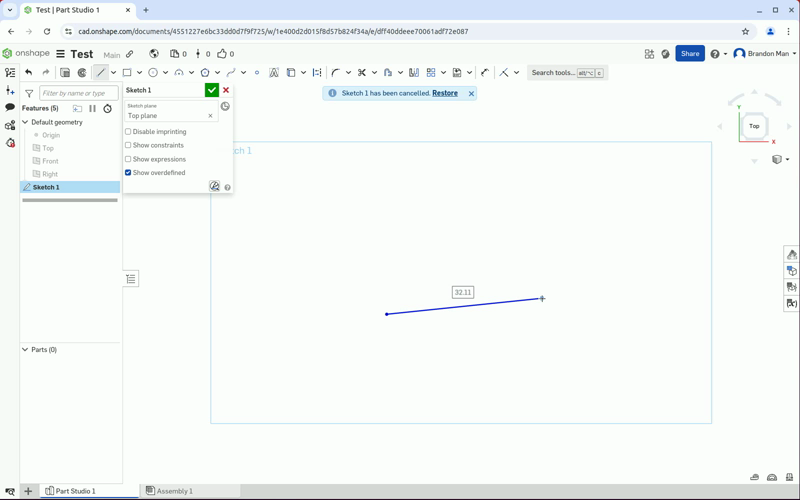
key(a)
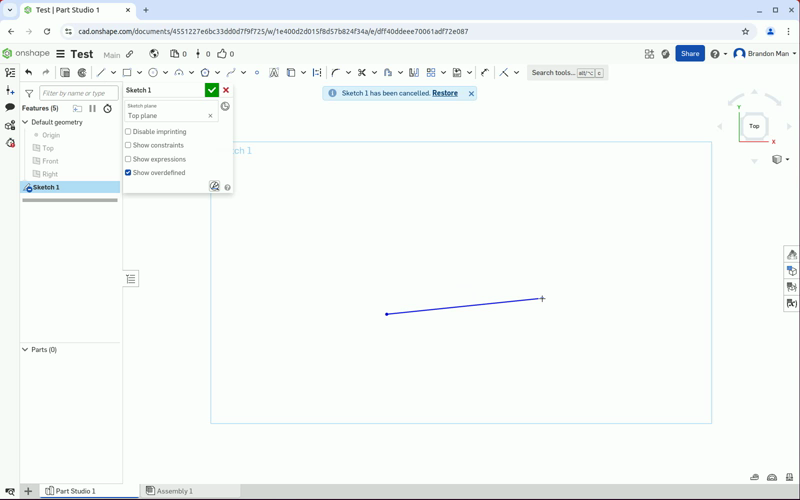
mouse_move(542, 298)
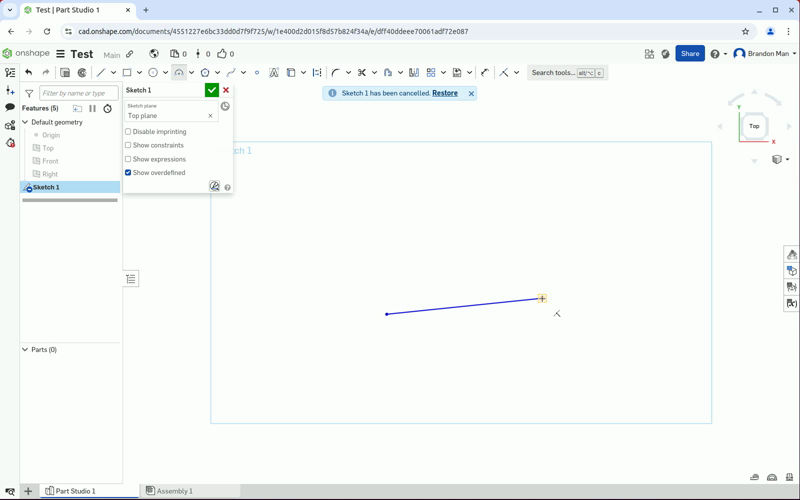
click(542, 298)
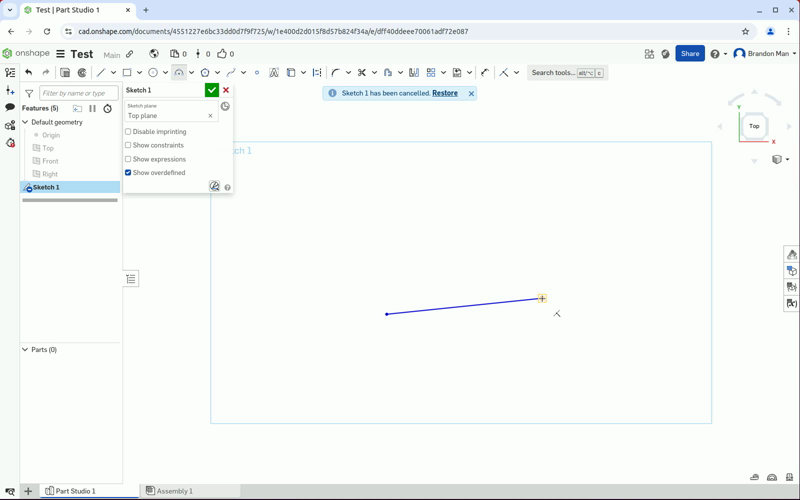
key_down(shift)
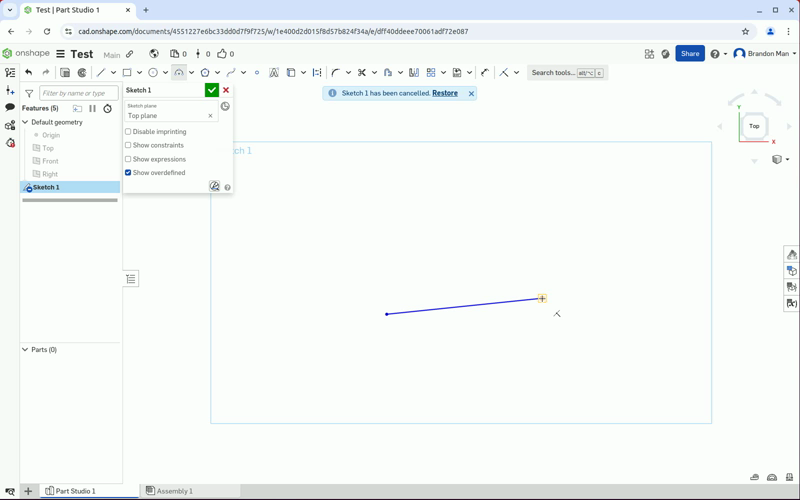
mouse_move(542, 267)
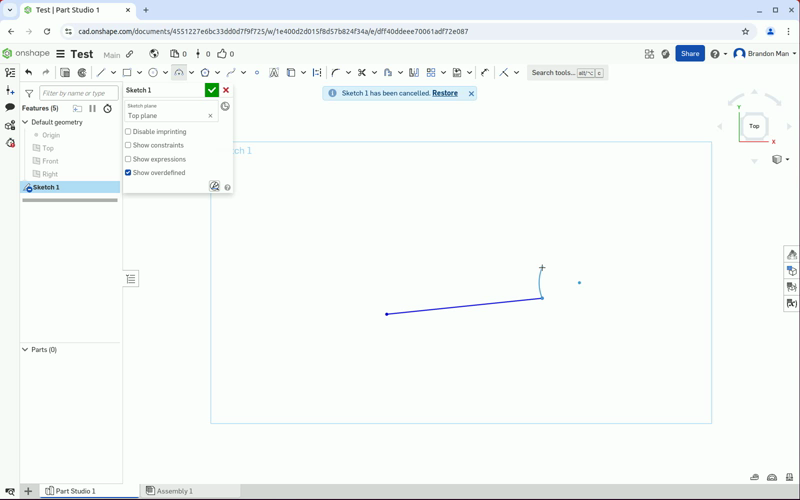
click(542, 267)
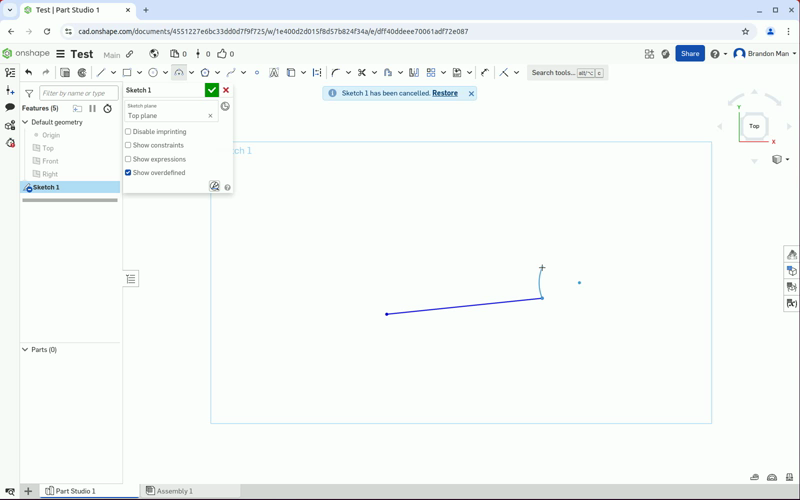
mouse_move(526, 282)
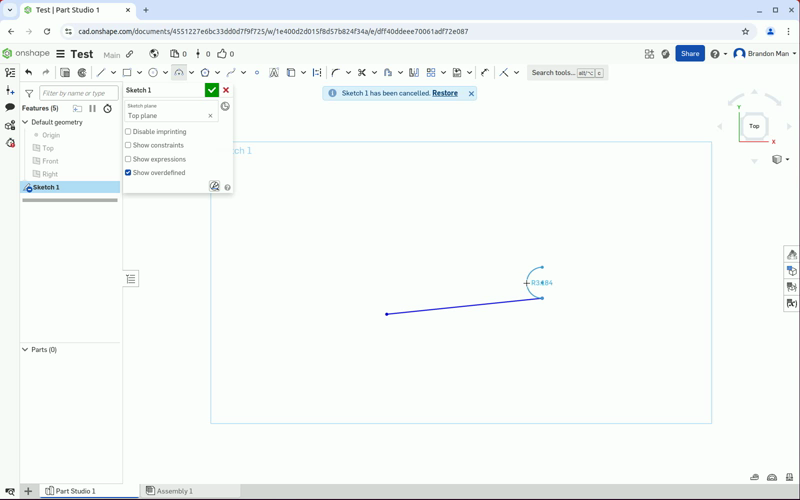
click(526, 282)
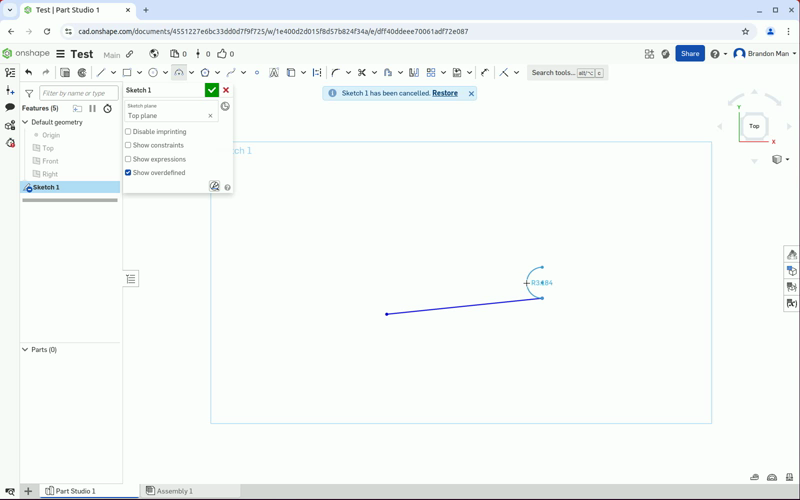
key_up(shift)
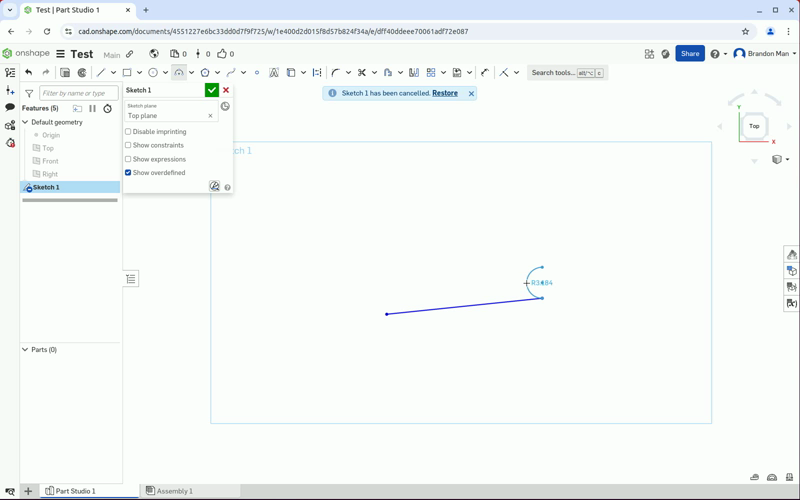
key(esc)
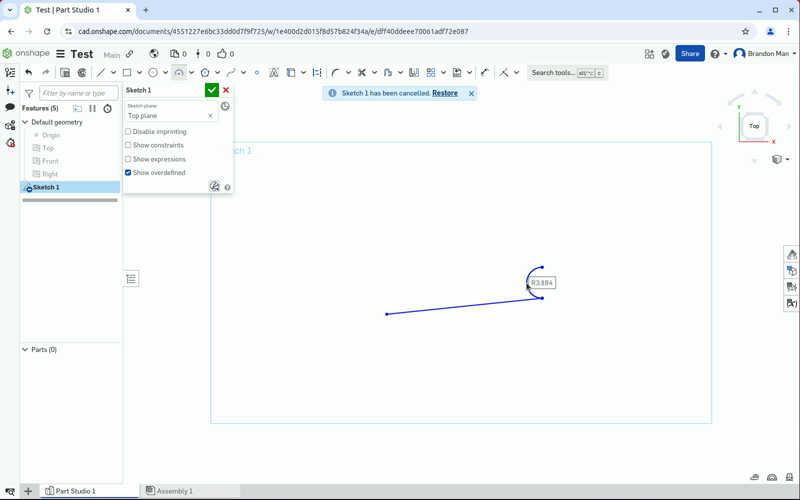
key(l)
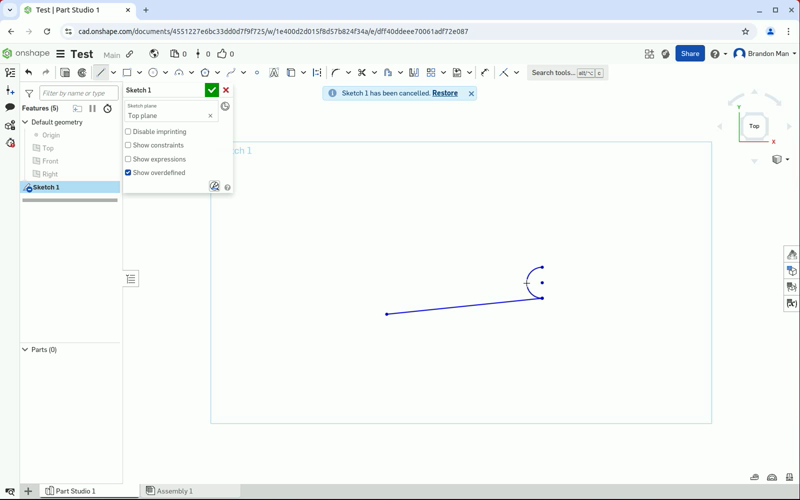
mouse_move(542, 267)
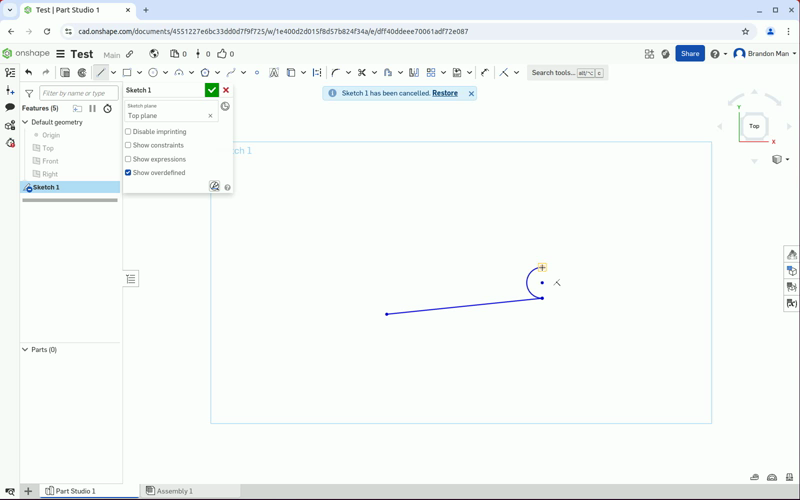
click(542, 267)
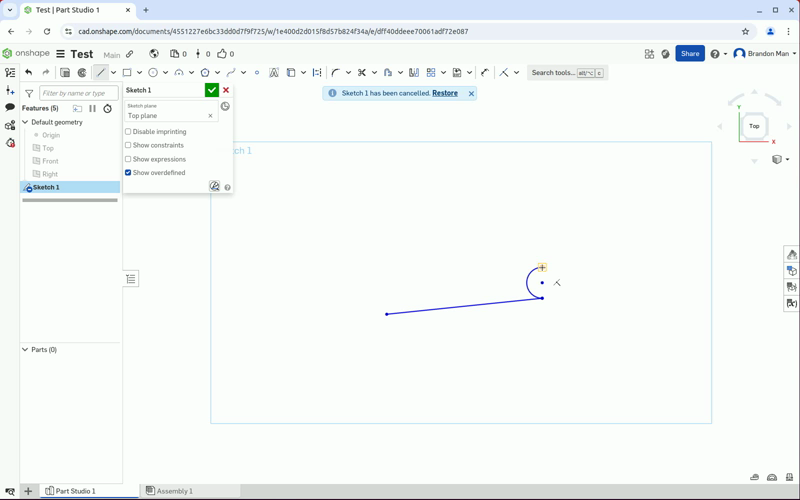
key_down(shift)
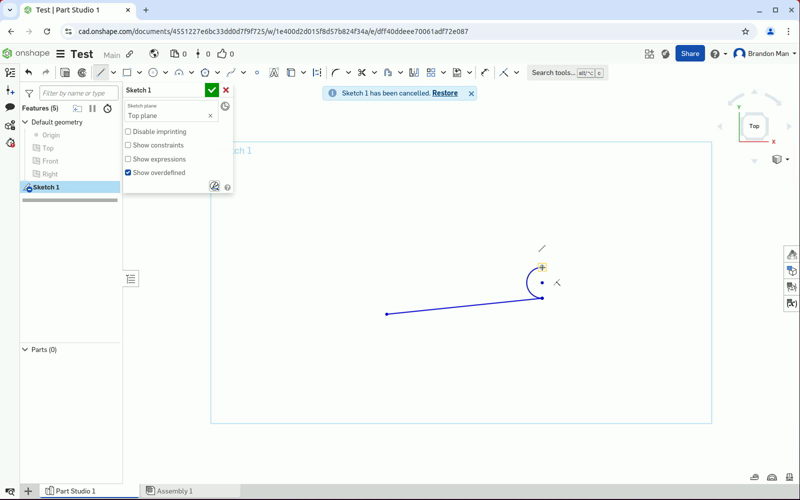
mouse_move(386, 250)
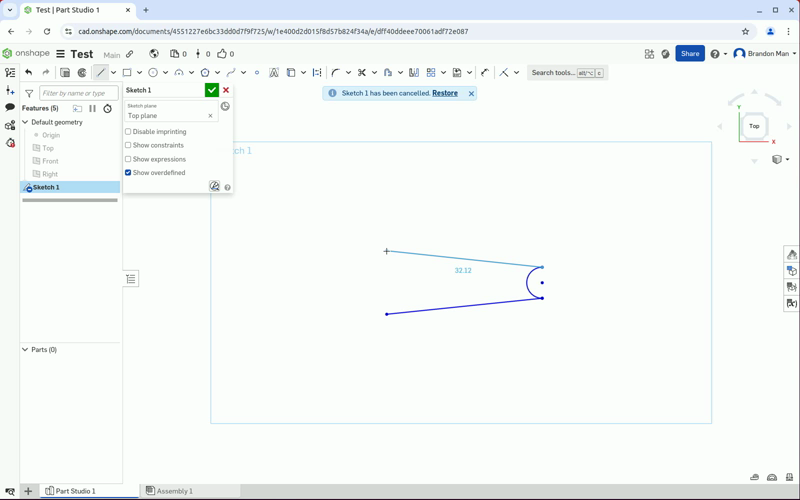
click(386, 250)
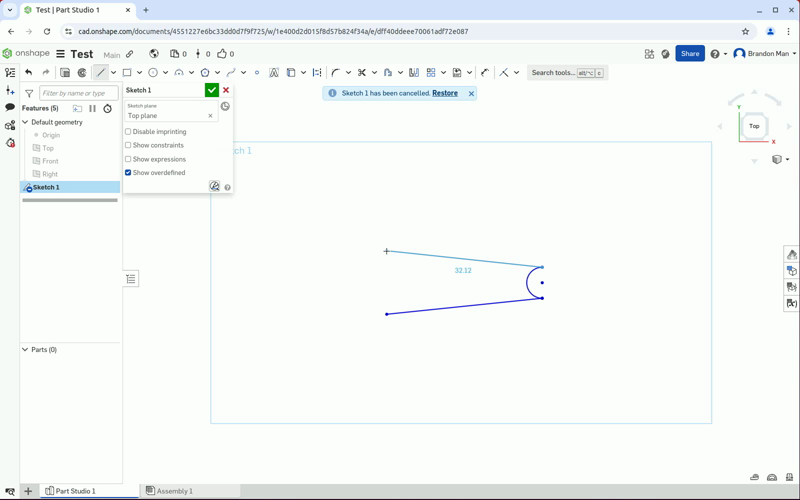
key_up(shift)
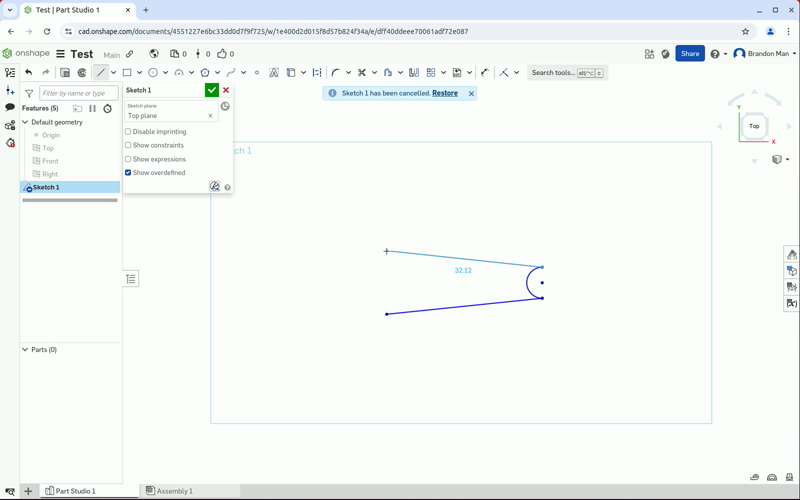
key(esc)
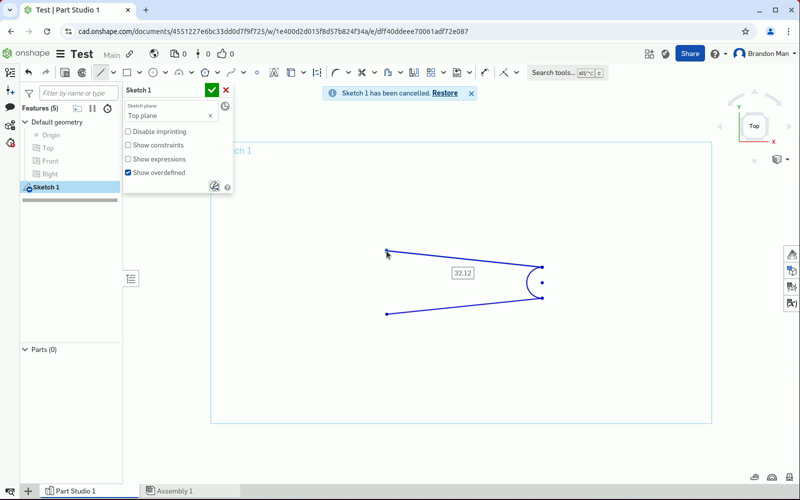
key(a)
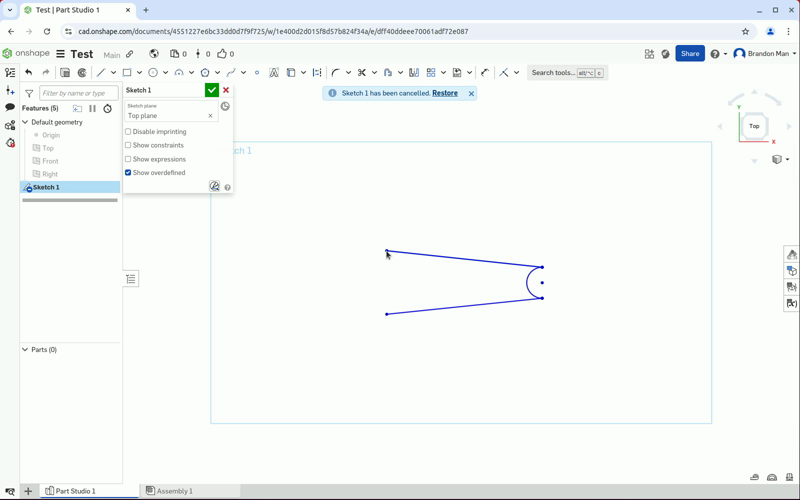
mouse_move(386, 250)
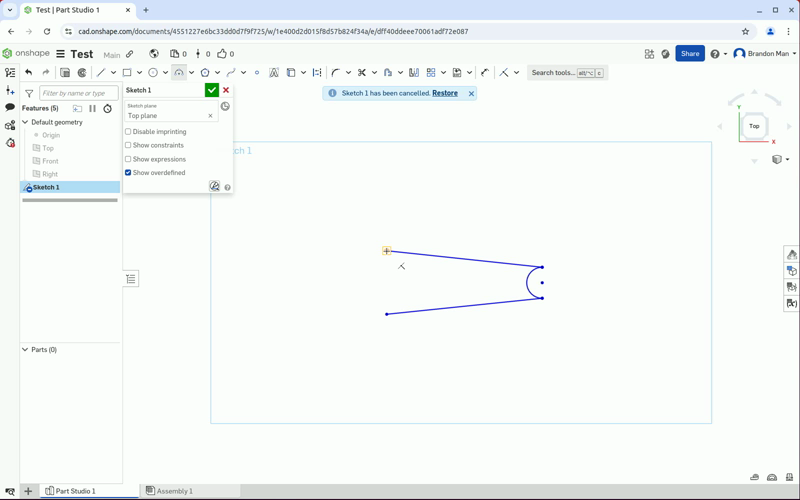
click(386, 250)
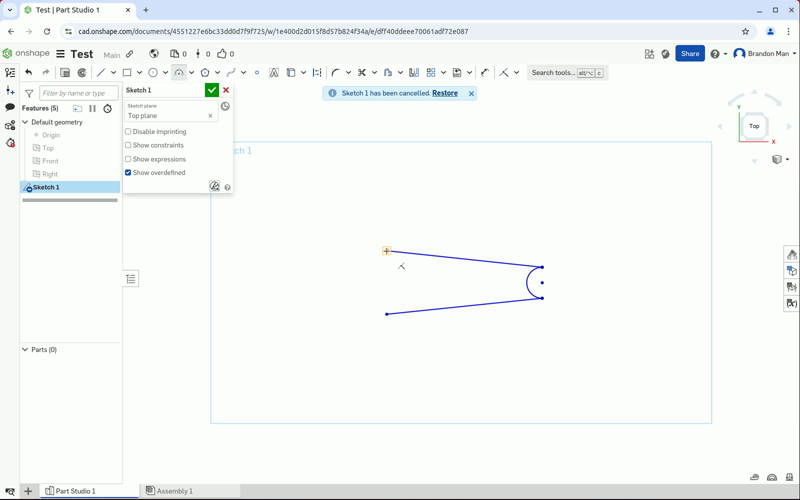
mouse_move(386, 314)
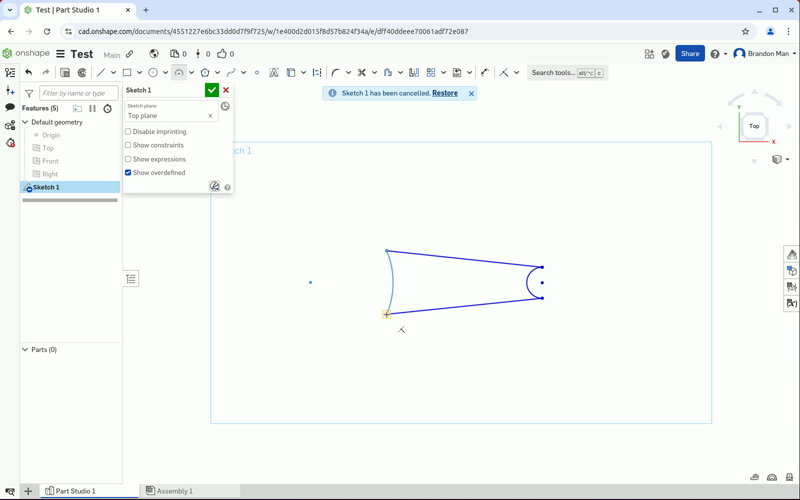
click(386, 314)
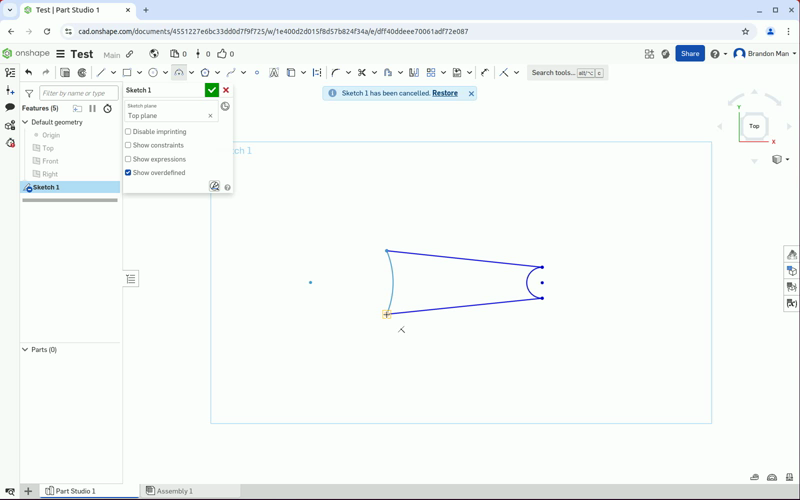
key_down(shift)
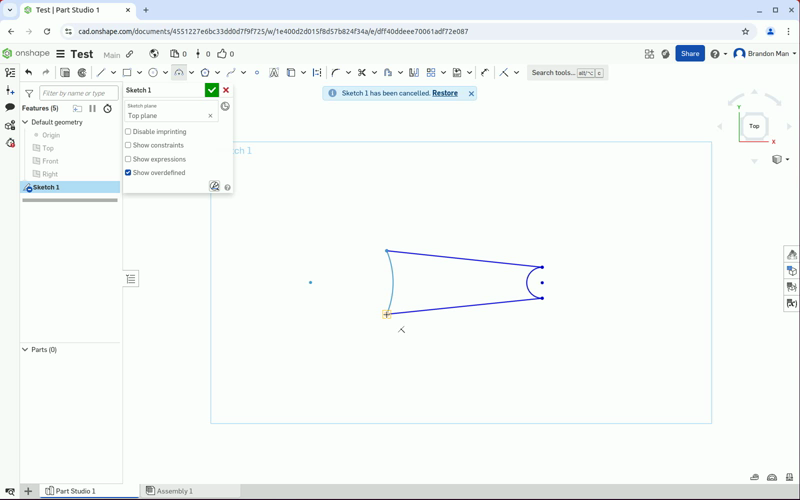
mouse_move(413, 282)
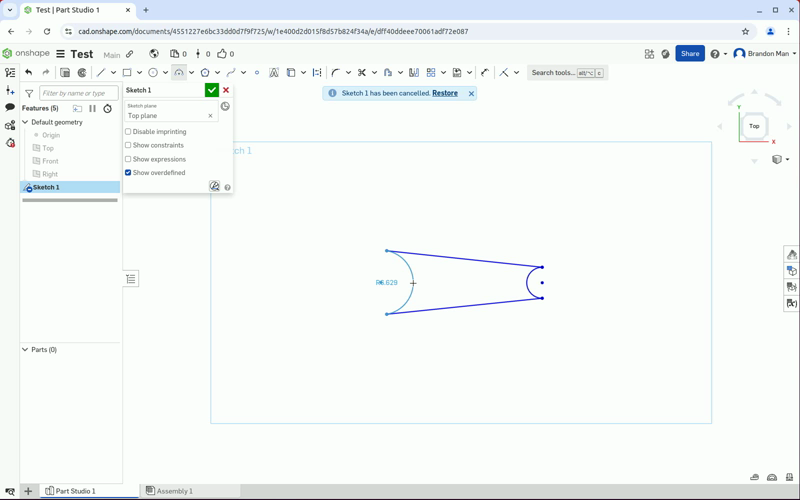
click(413, 282)
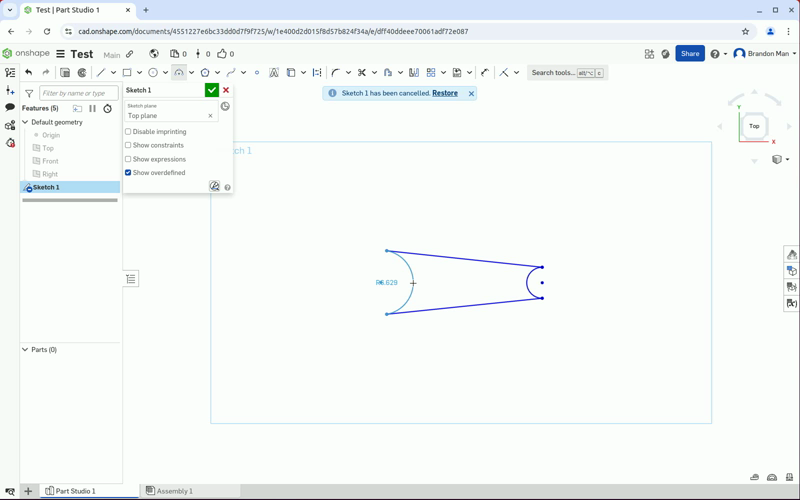
key_up(shift)
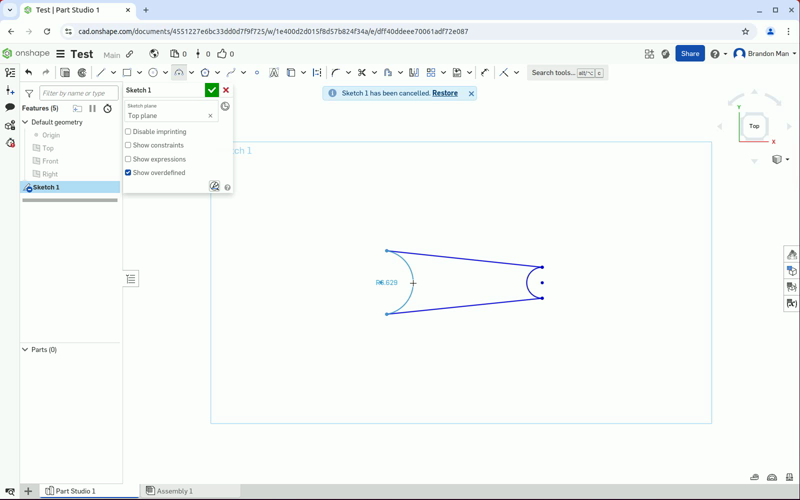
key(esc)
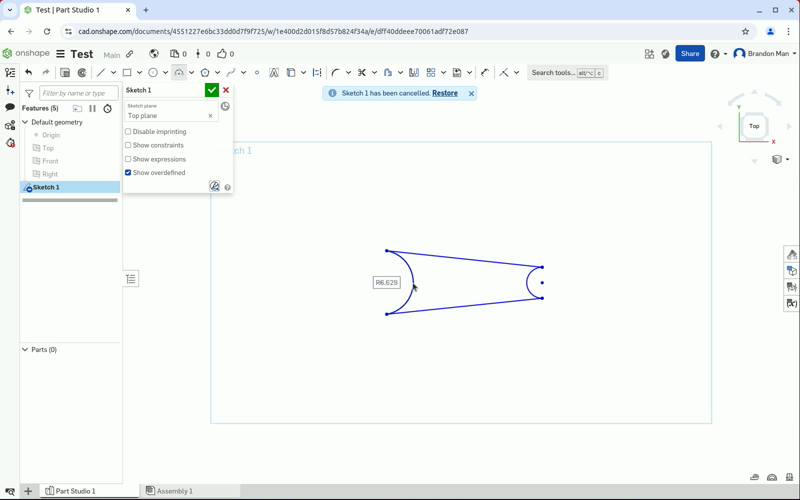
key(l)
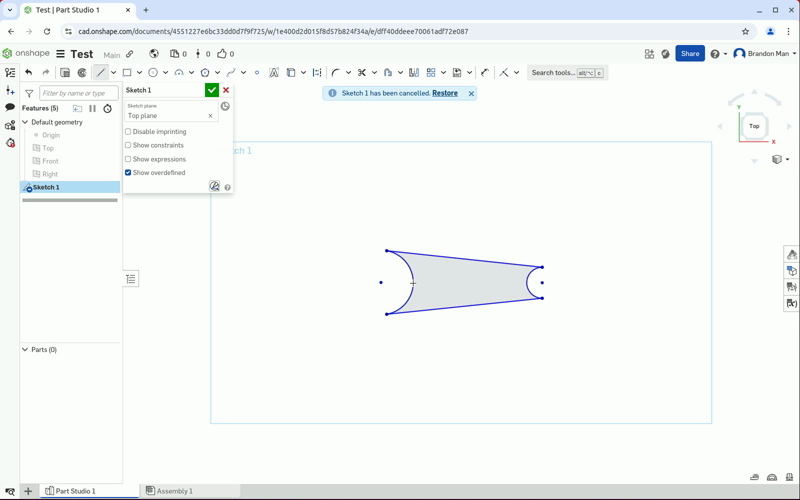
key_down(shift)
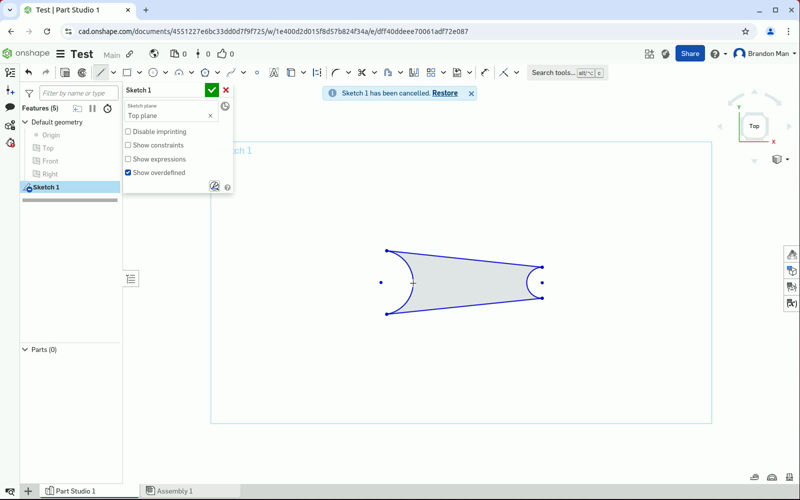
mouse_move(429, 291)
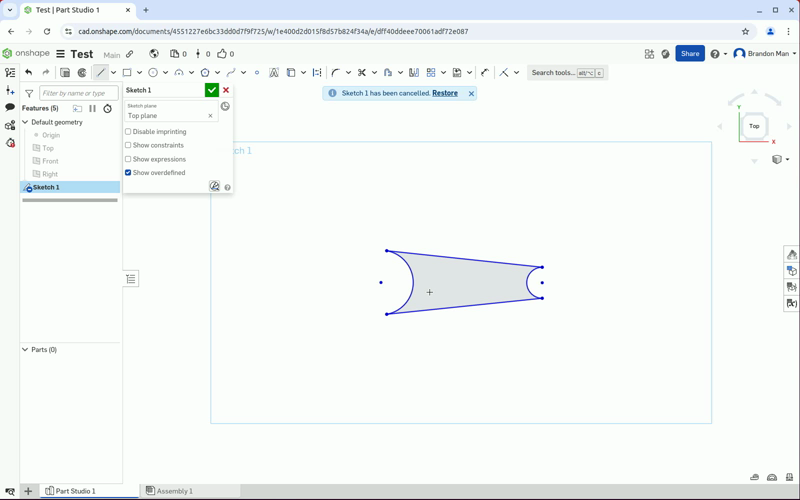
click(429, 291)
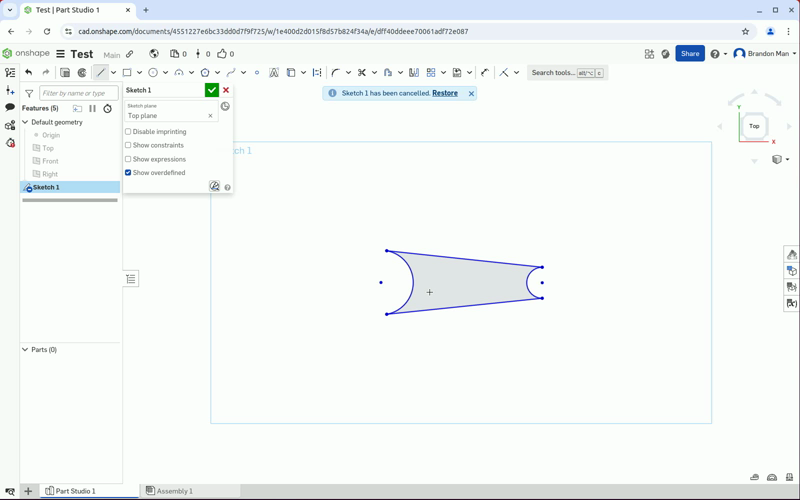
key_up(shift)
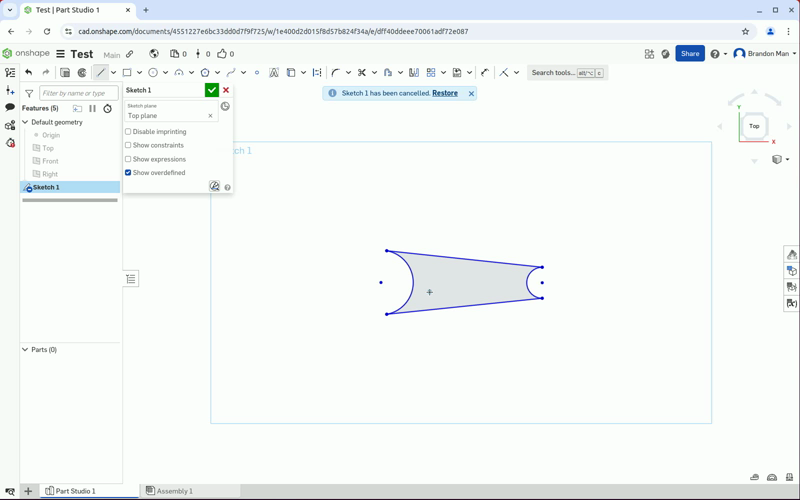
key_down(shift)
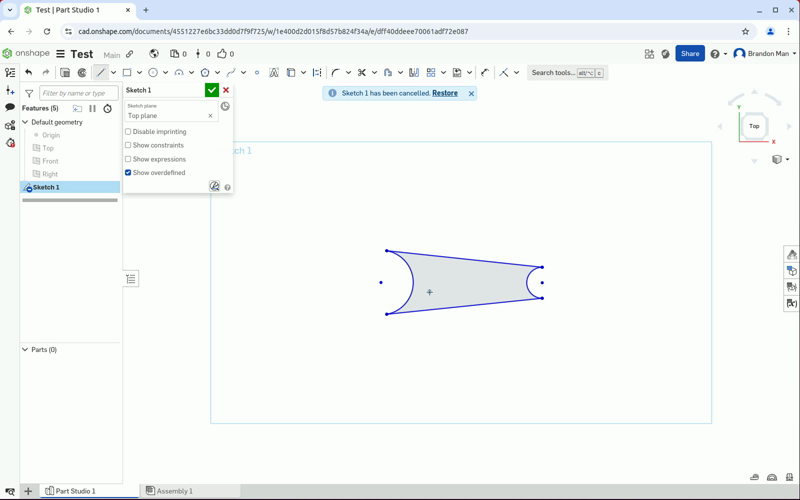
mouse_move(493, 291)
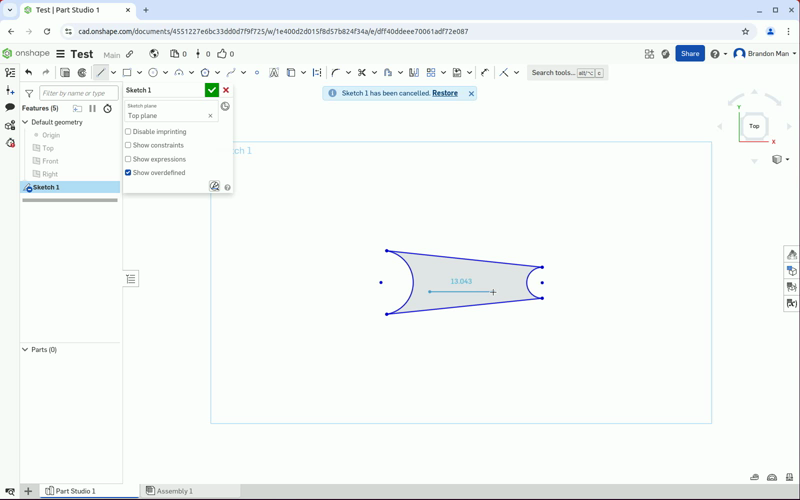
click(493, 291)
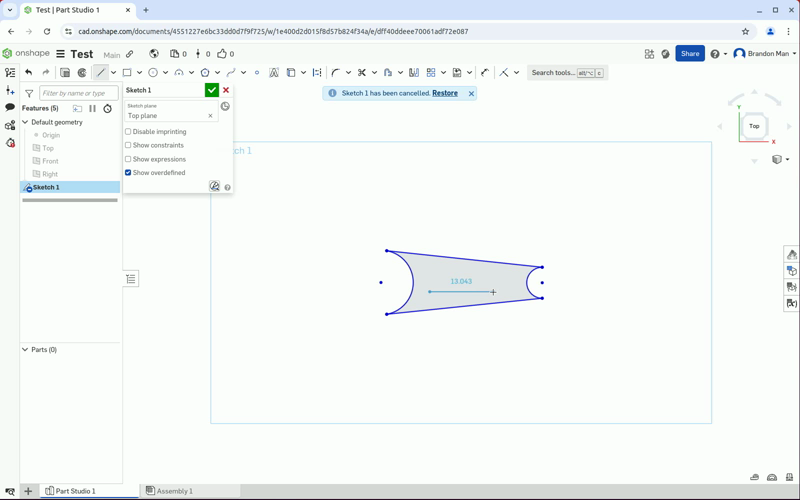
key_up(shift)
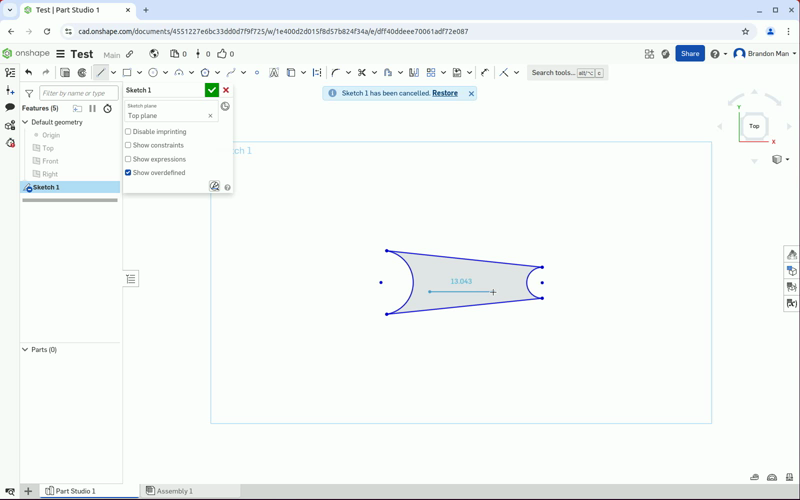
key(esc)
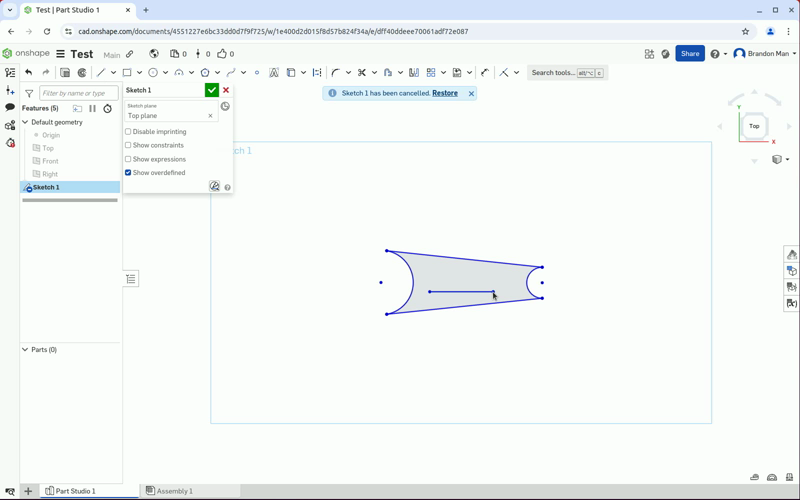
key(a)
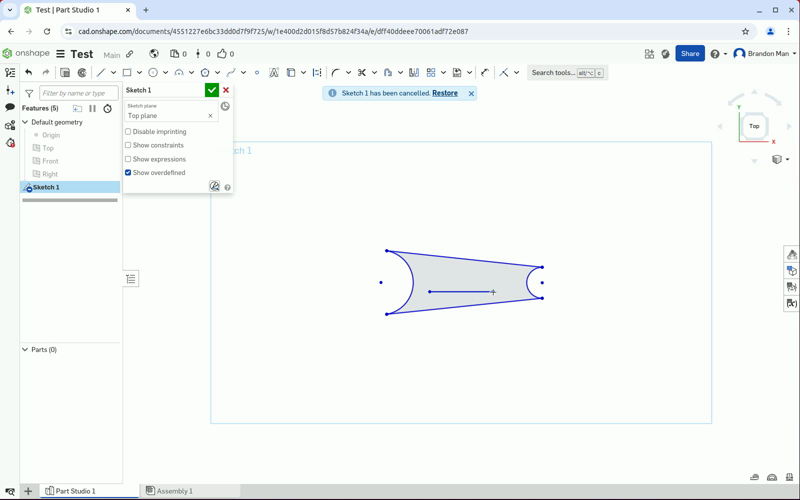
mouse_move(493, 291)
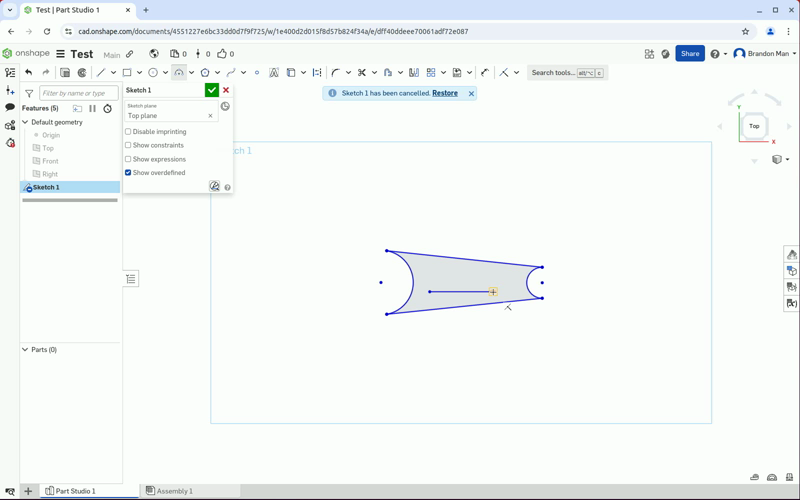
click(493, 291)
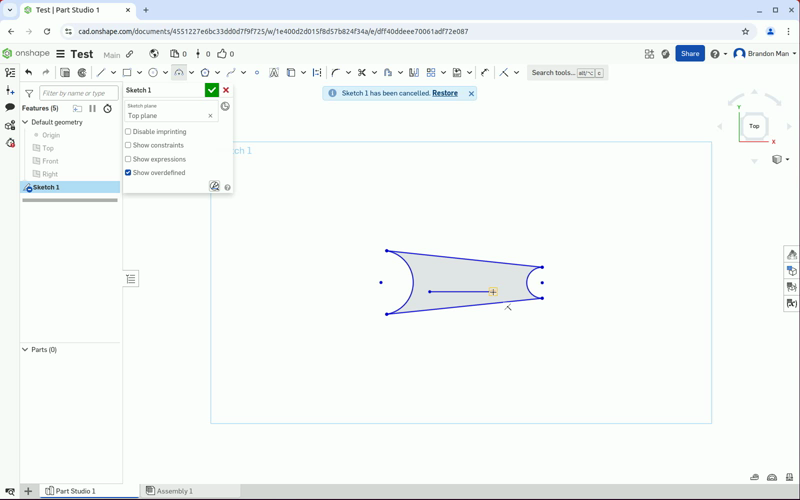
key_down(shift)
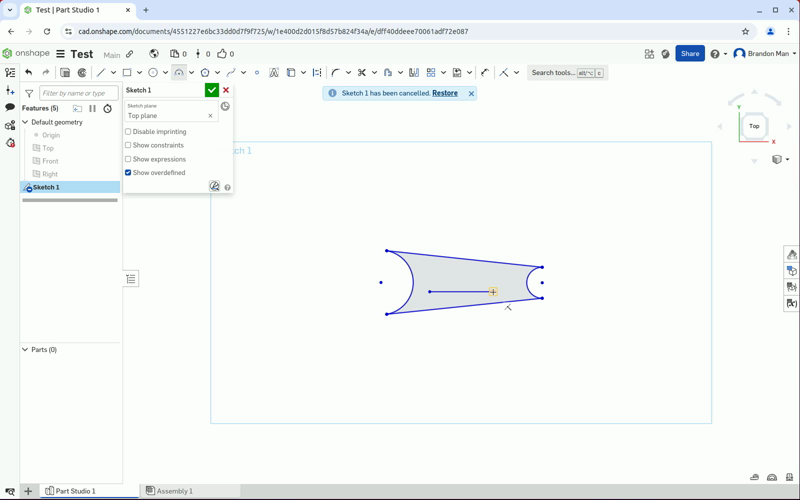
mouse_move(493, 275)
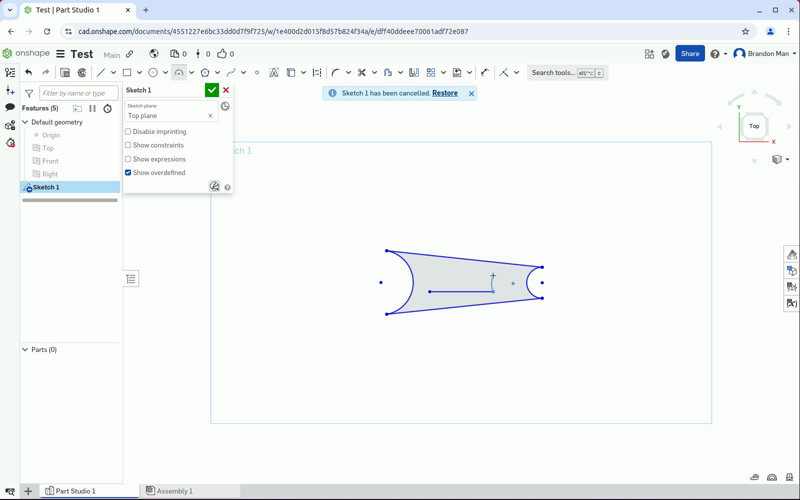
click(493, 275)
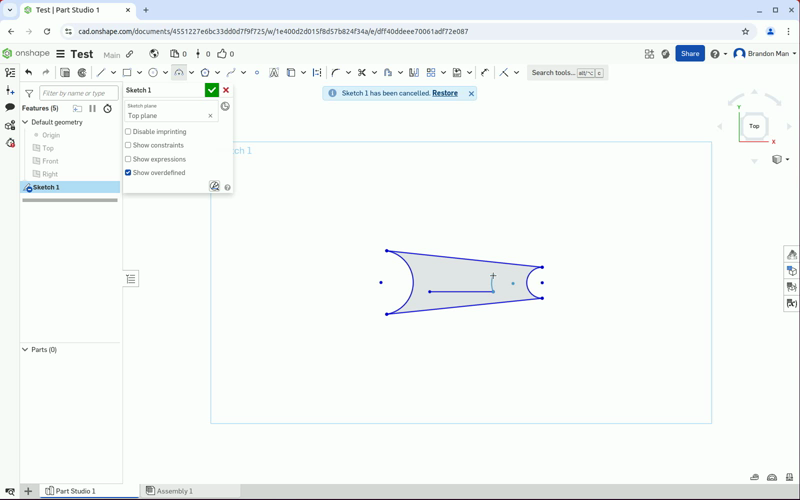
mouse_move(501, 283)
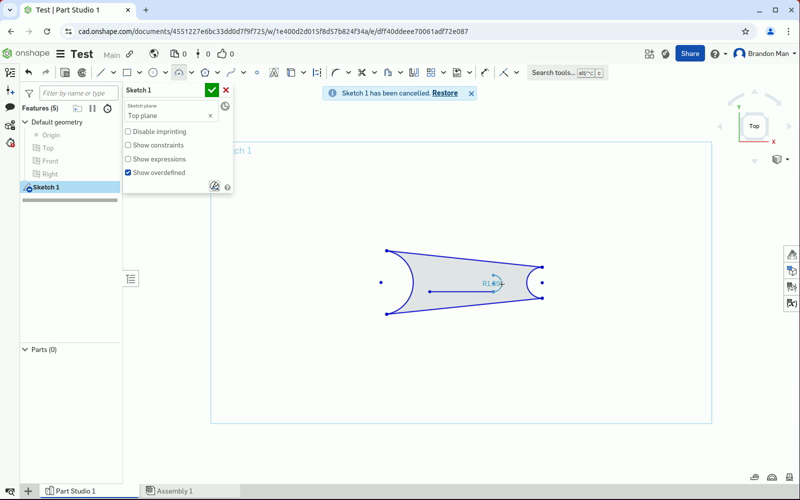
click(501, 283)
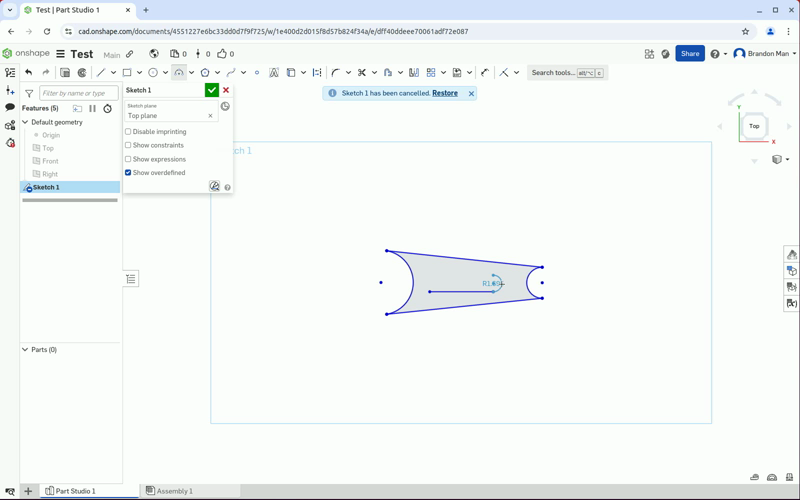
key_up(shift)
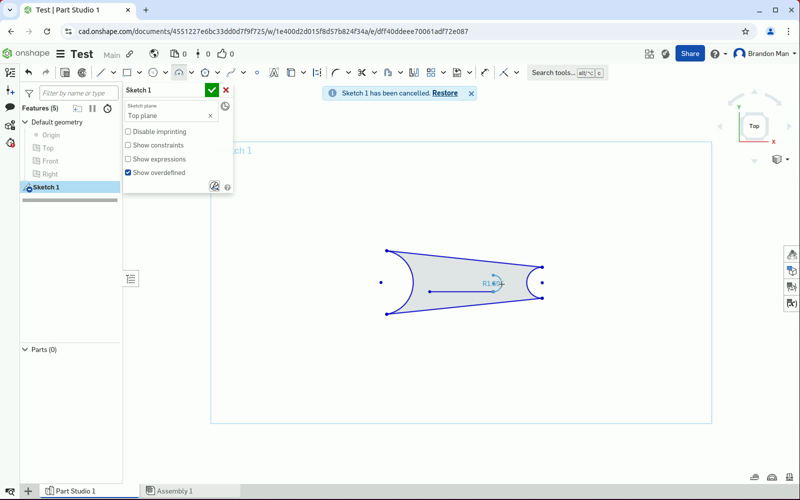
key(esc)
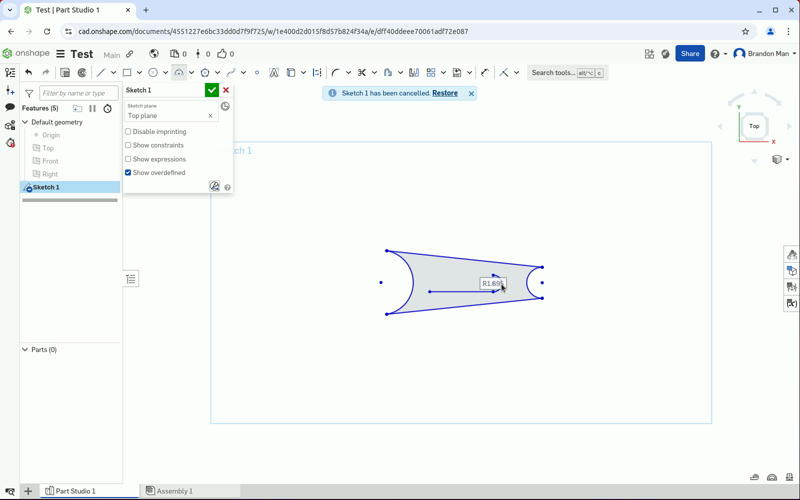
key(l)
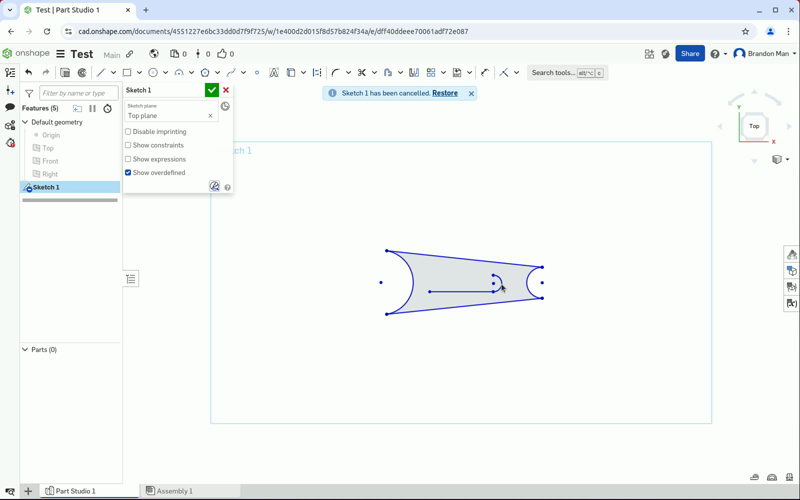
mouse_move(493, 275)
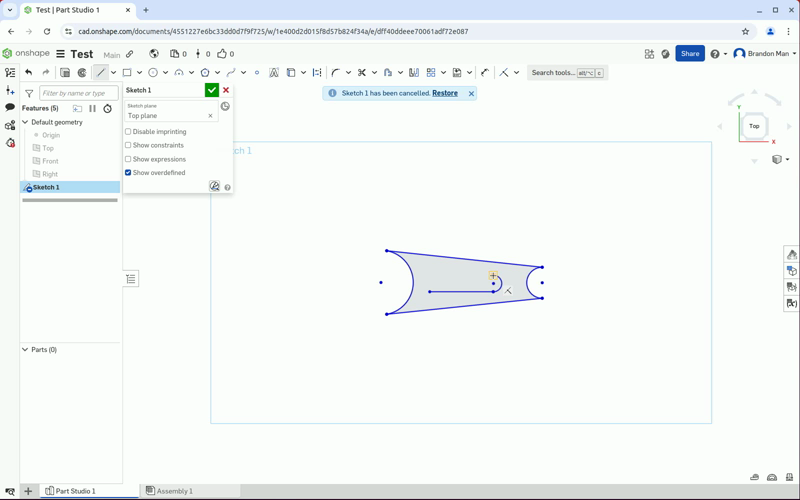
click(493, 275)
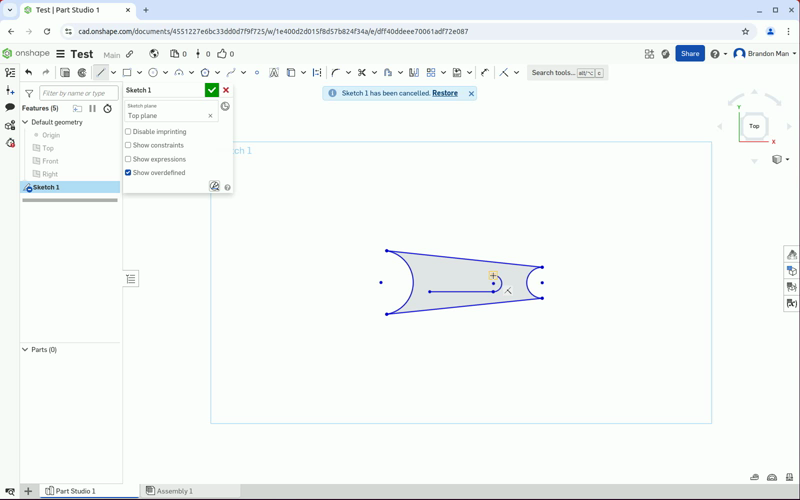
key_down(shift)
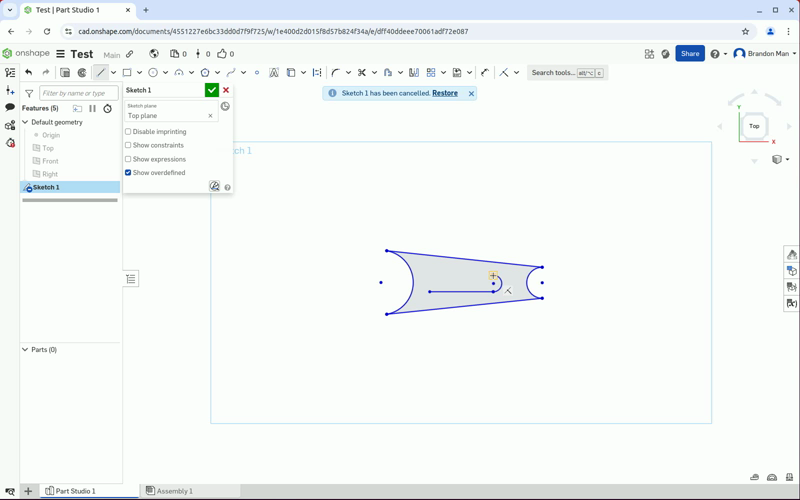
mouse_move(429, 275)
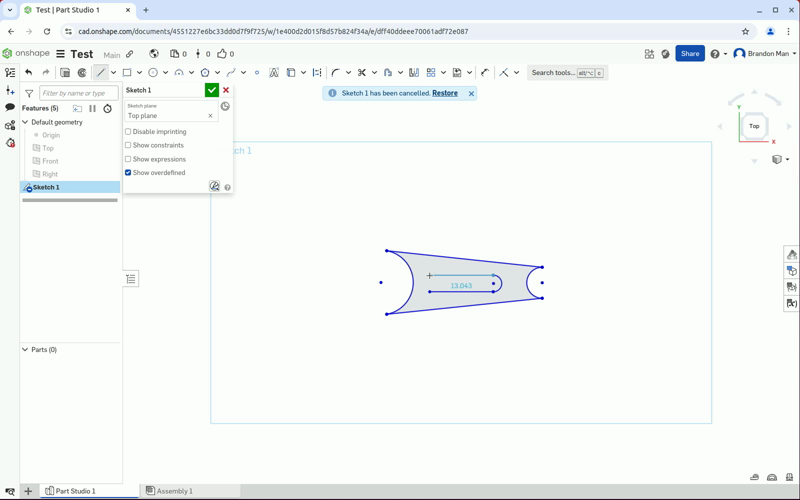
click(429, 275)
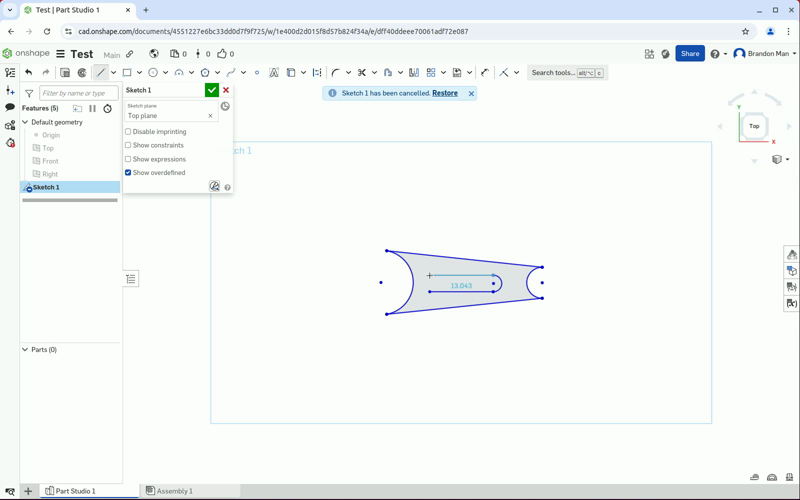
key_up(shift)
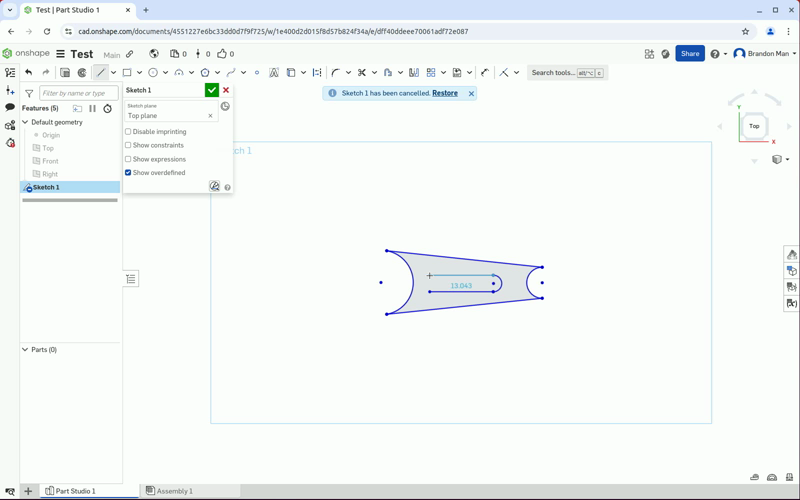
key(esc)
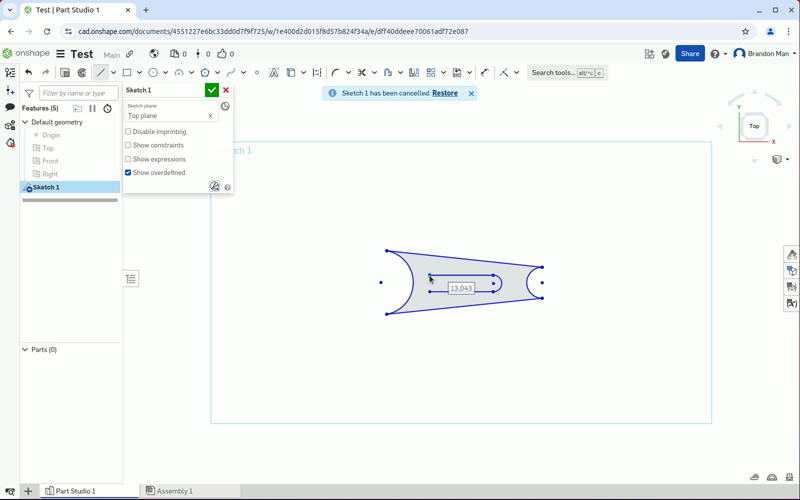
key(a)
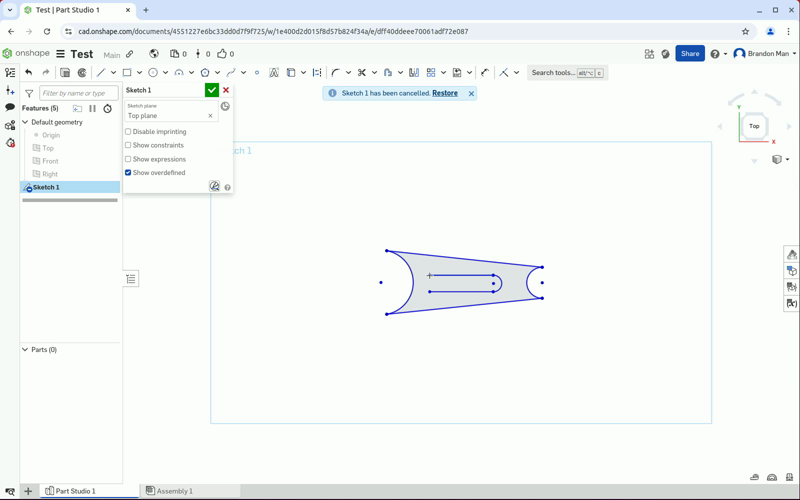
mouse_move(429, 275)
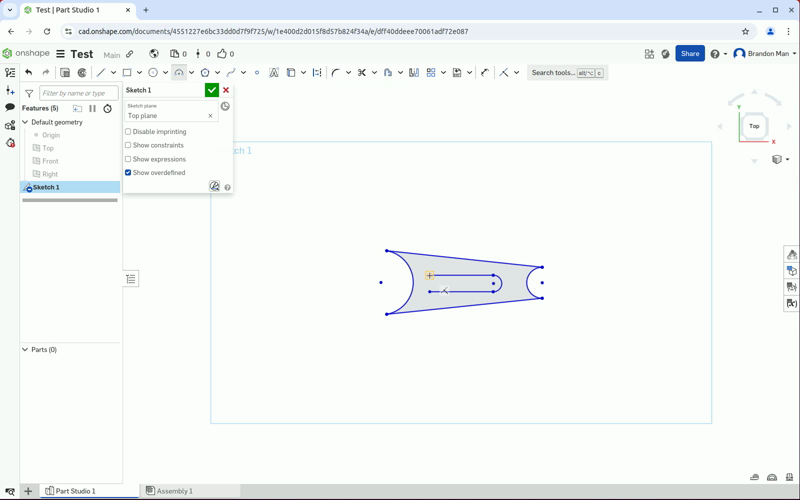
click(429, 275)
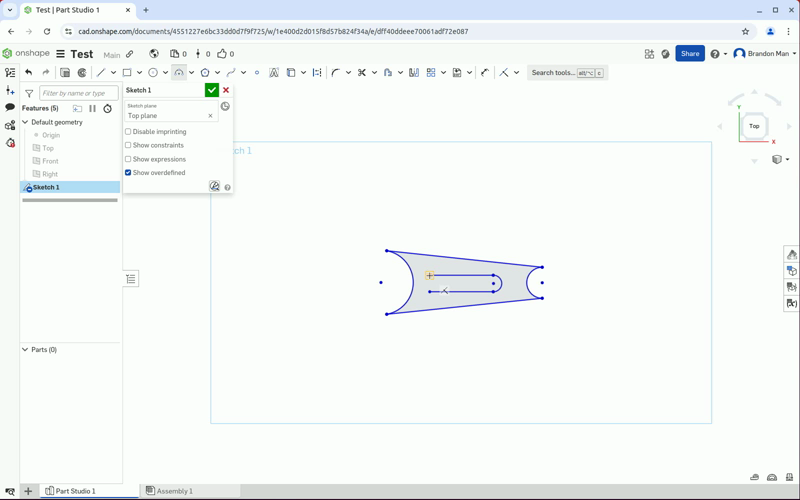
mouse_move(429, 291)
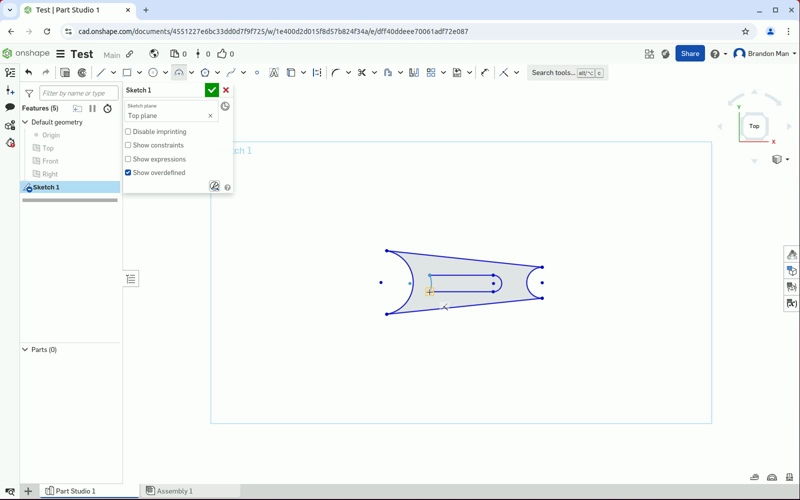
click(429, 291)
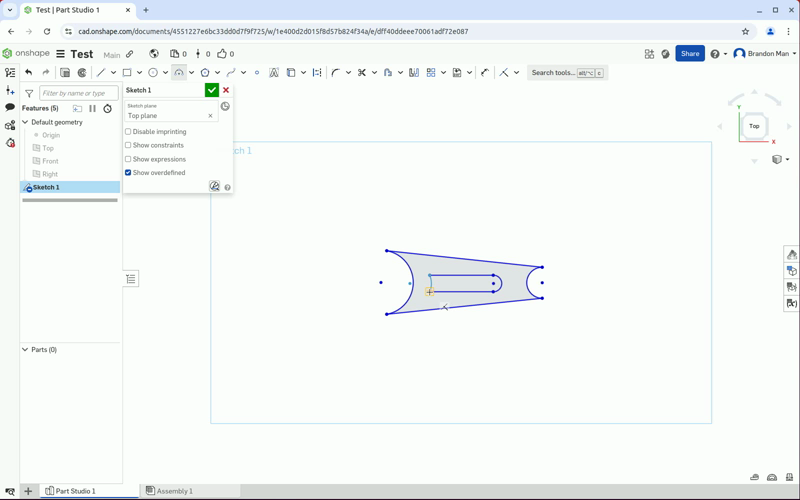
key_down(shift)
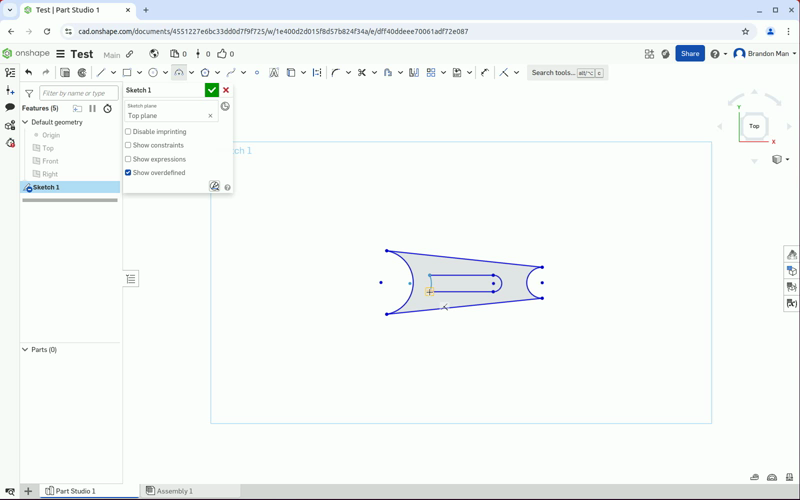
mouse_move(421, 283)
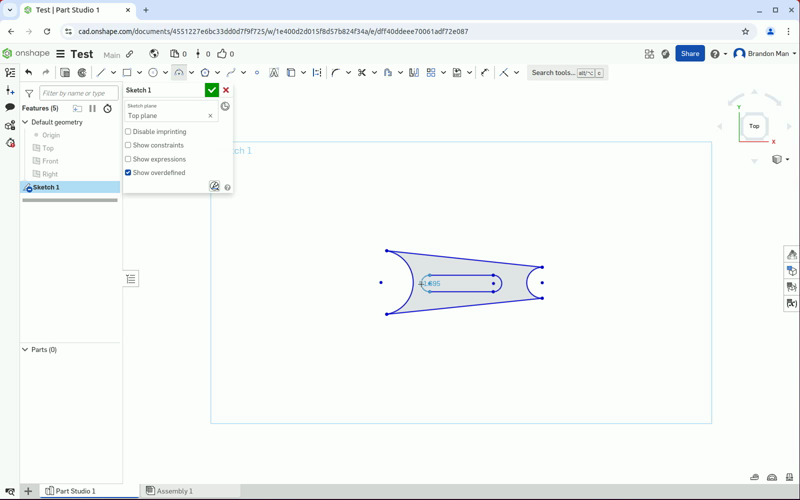
click(421, 283)
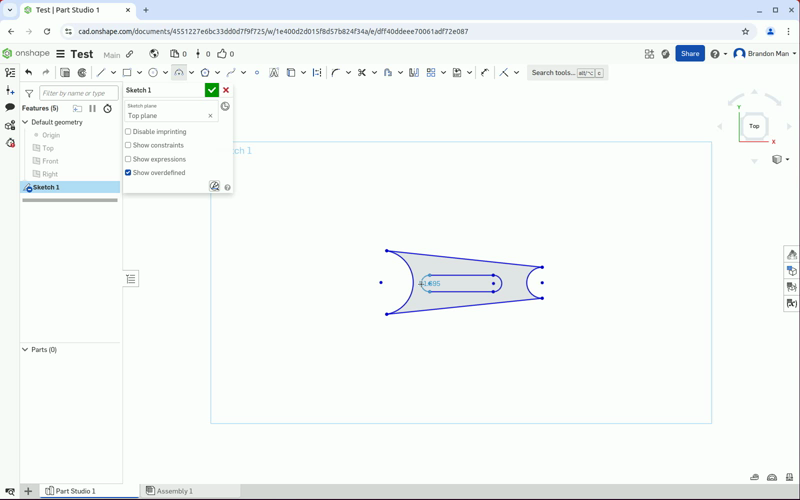
key_up(shift)
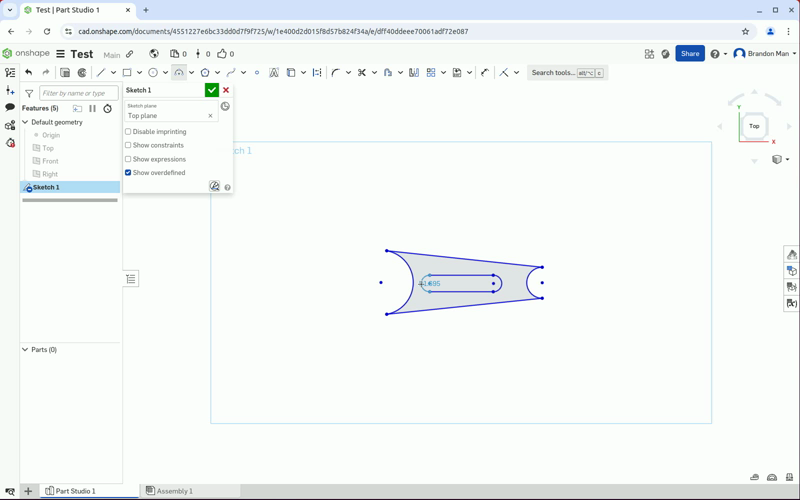
key(esc)
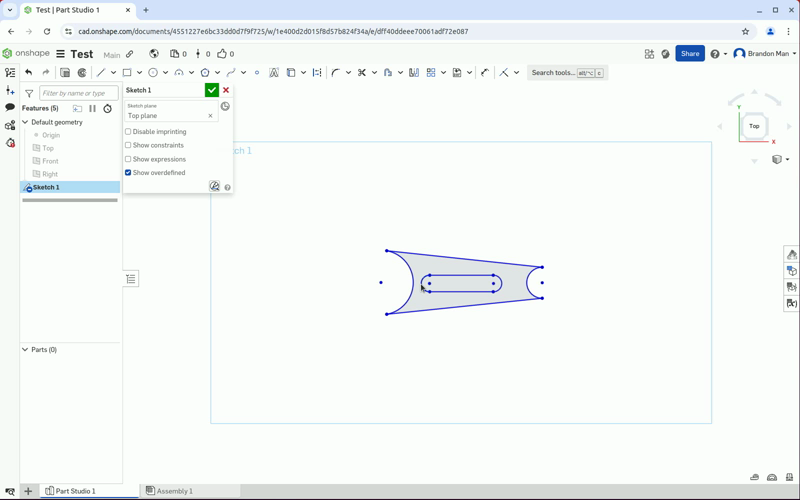
mouse_move(500, 269)
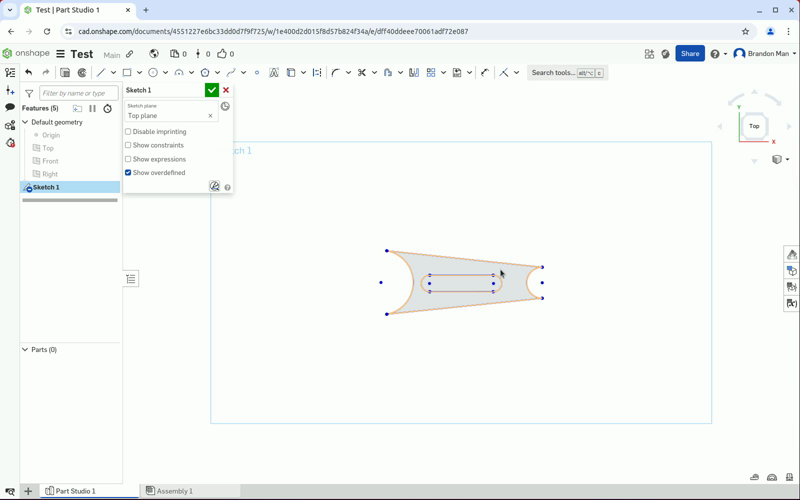
click(500, 269)
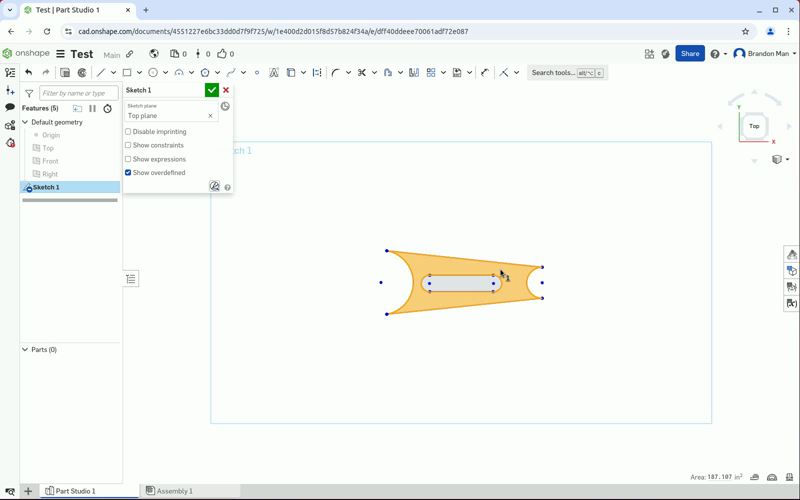
mouse_move(73, 352)
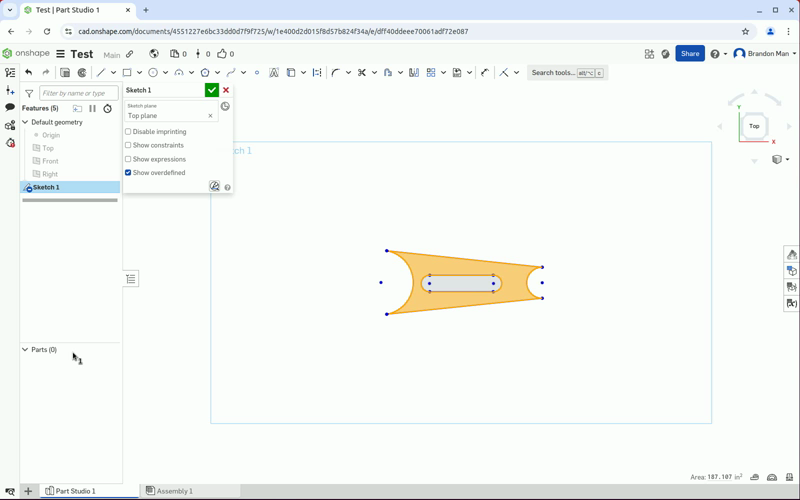
key(shift+y)
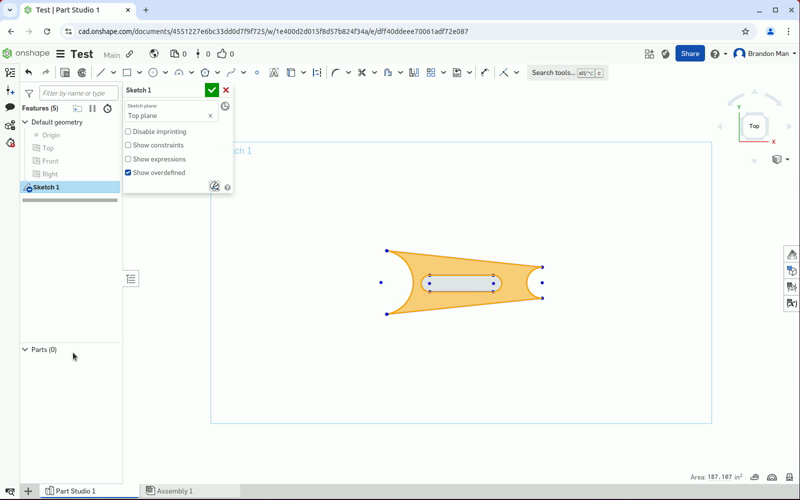
key(shift+e)
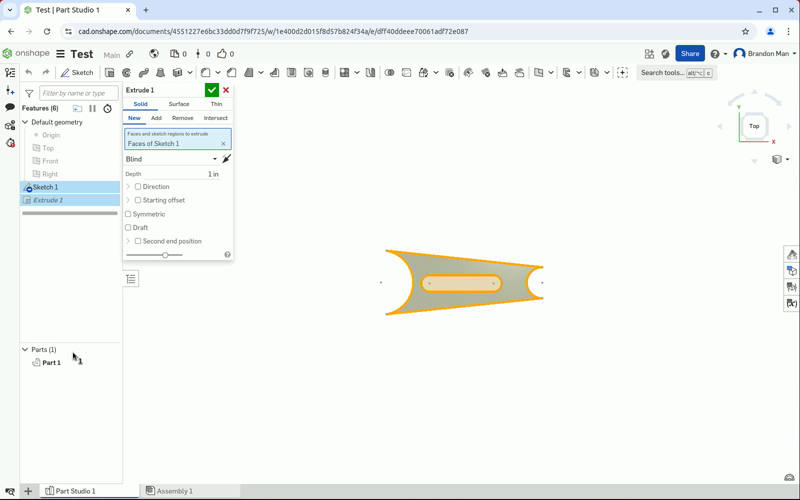
mouse_move(143, 106)
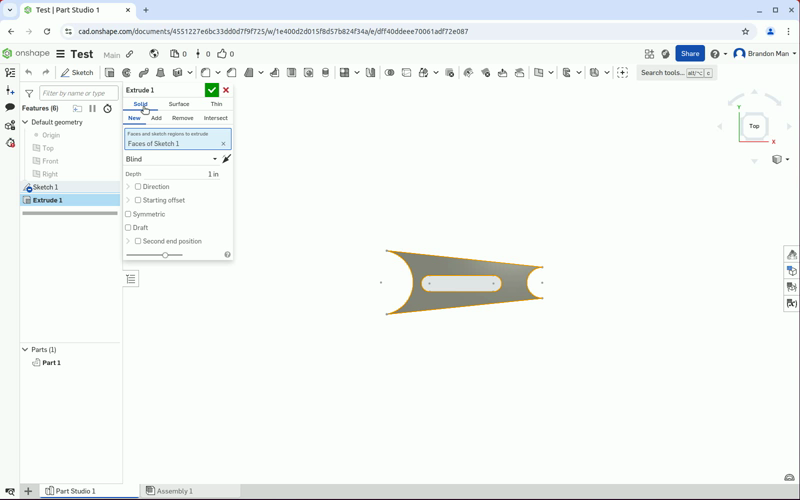
click(143, 106)
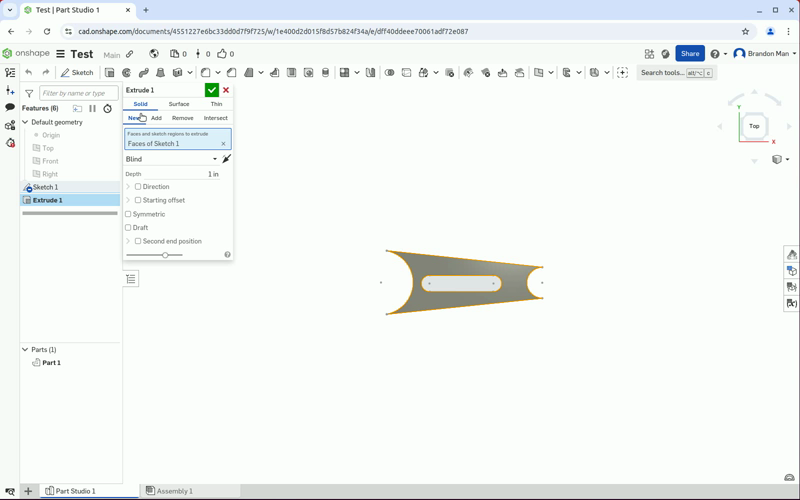
mouse_move(137, 120)
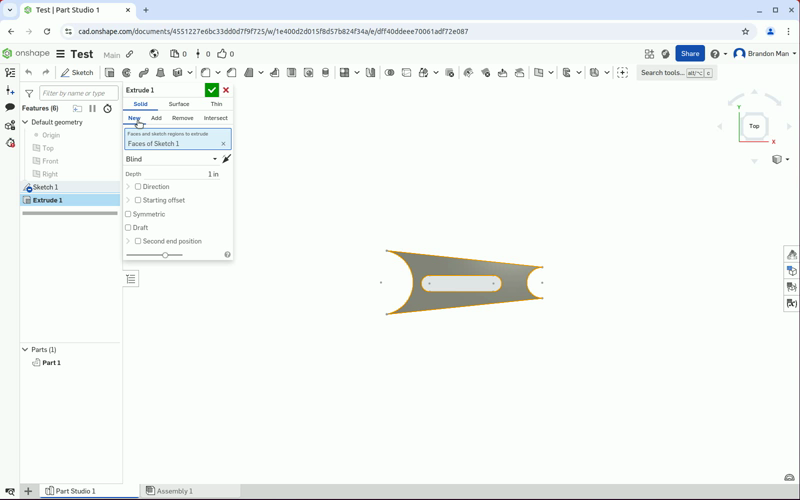
click(137, 120)
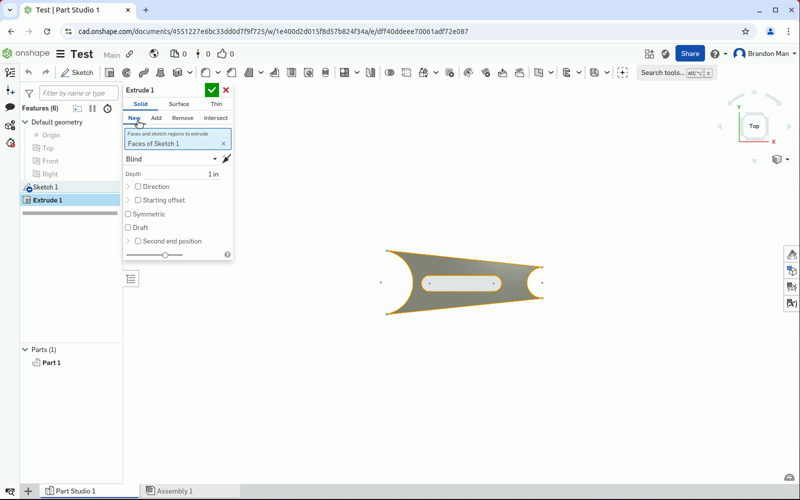
key(tab, 4)
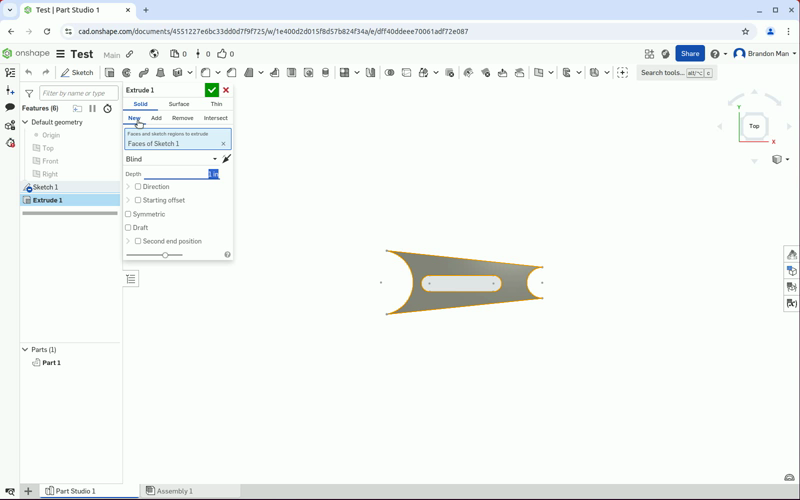
text(6.74)
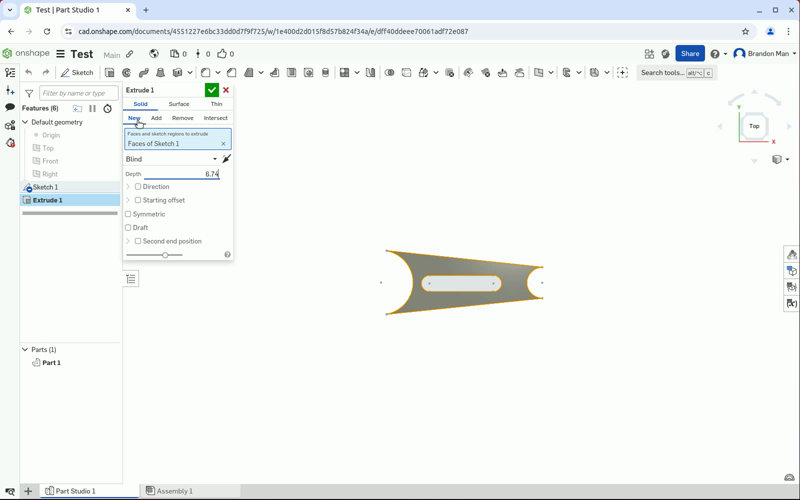
key(enter)
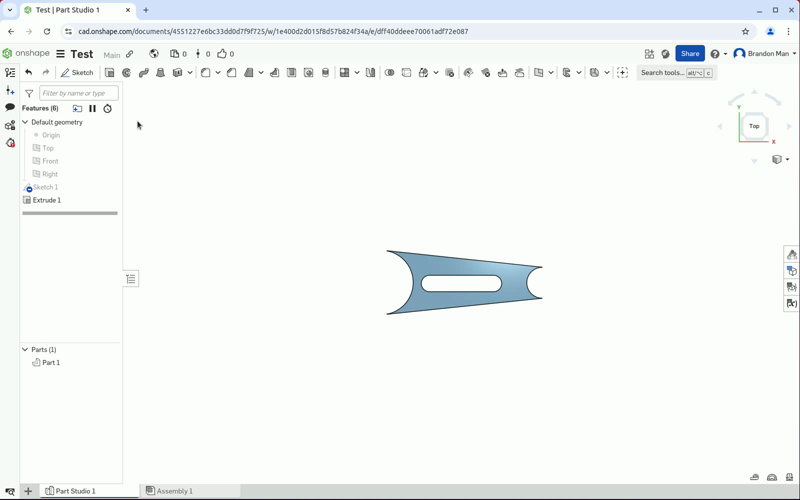
key(shift+h)
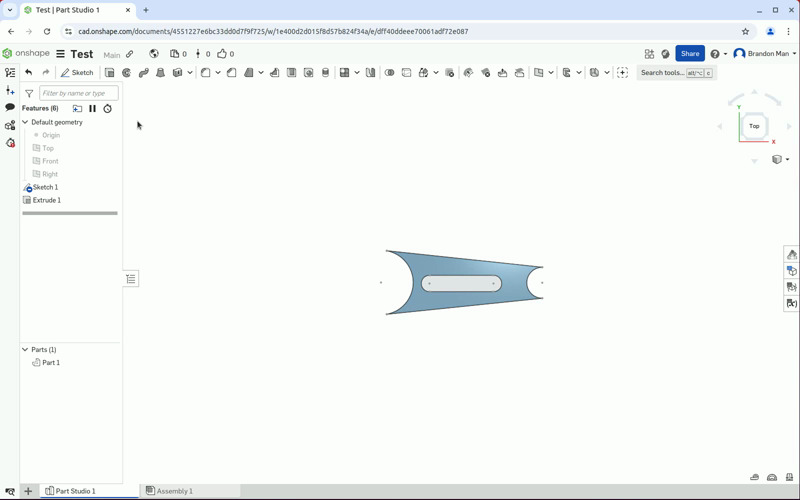
key(shift+h)
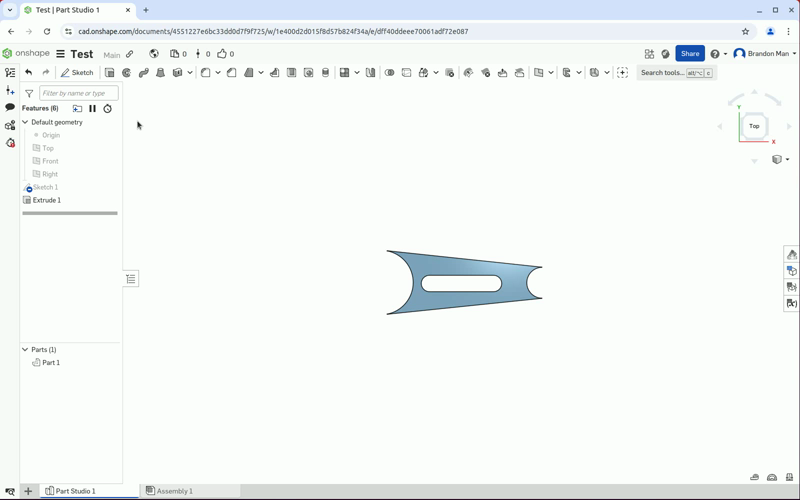
mouse_move(73, 189)
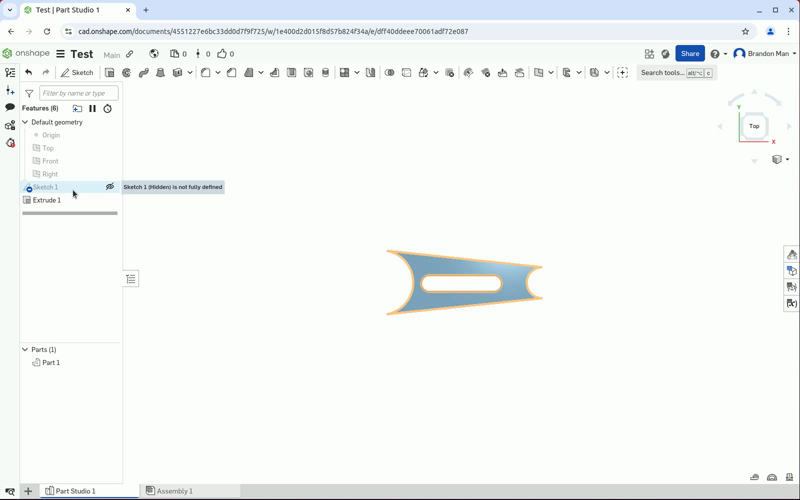
click(73, 189)
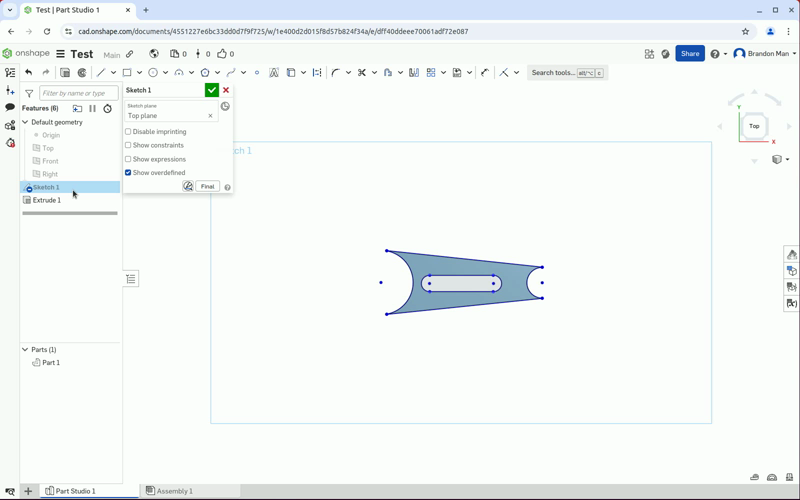
mouse_move(229, 92)
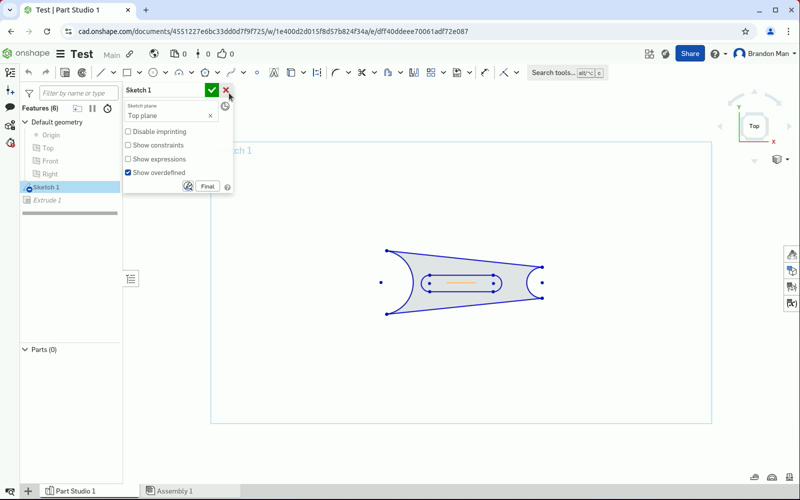
click(229, 92)
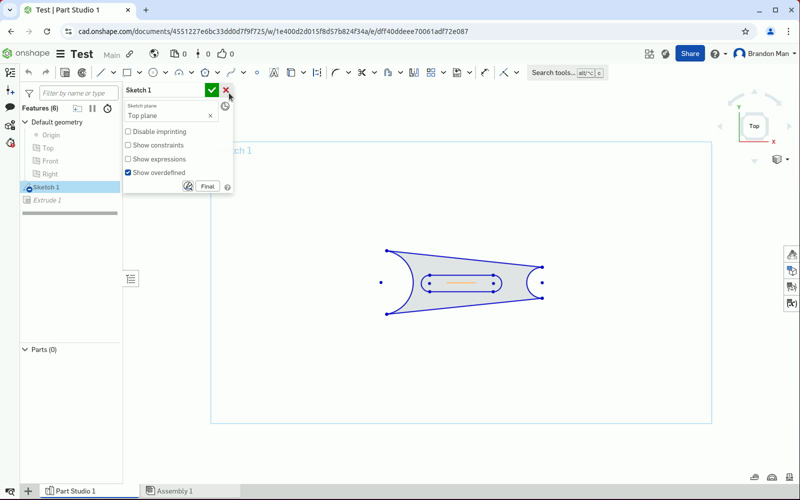
key(shift+s)
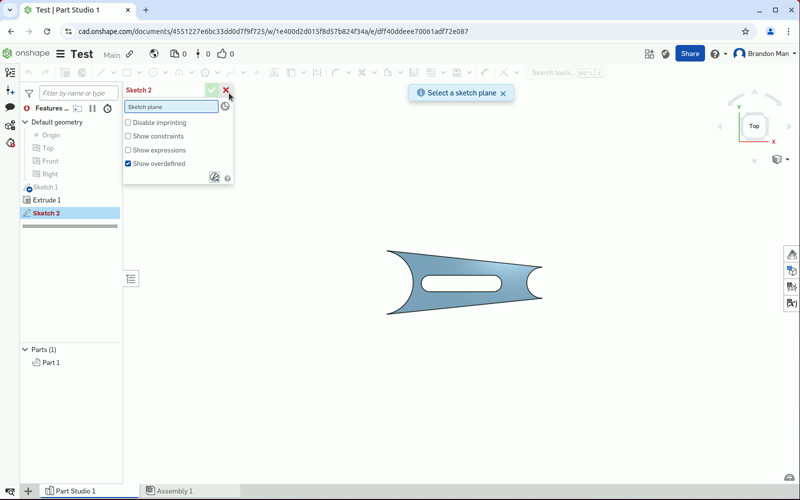
mouse_move(73, 150)
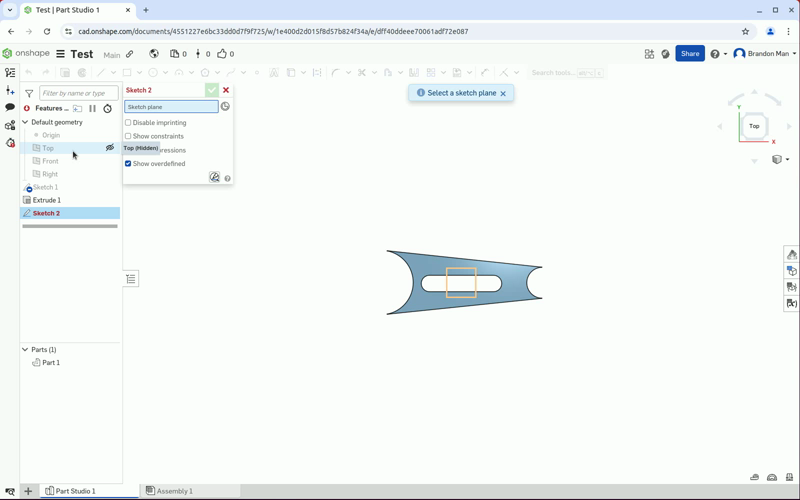
click(73, 150)
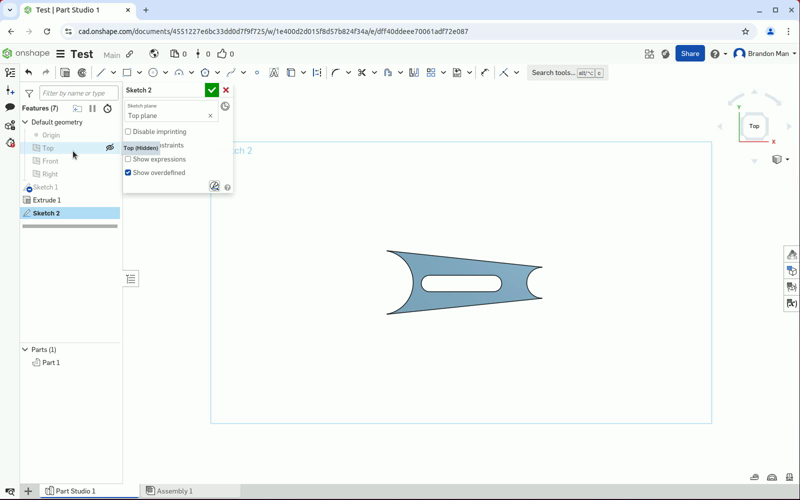
mouse_move(73, 352)
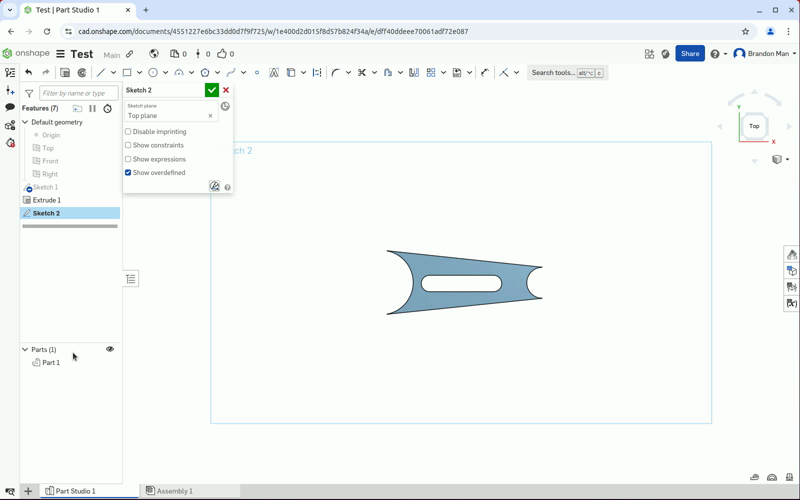
key(y)
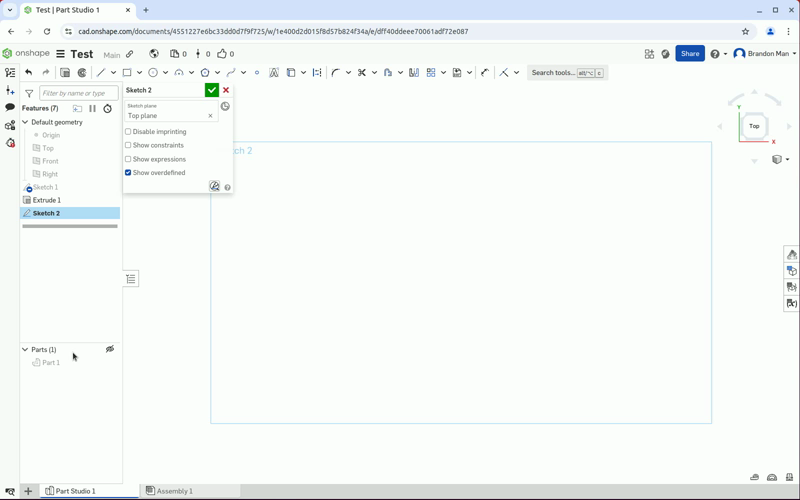
key(l)
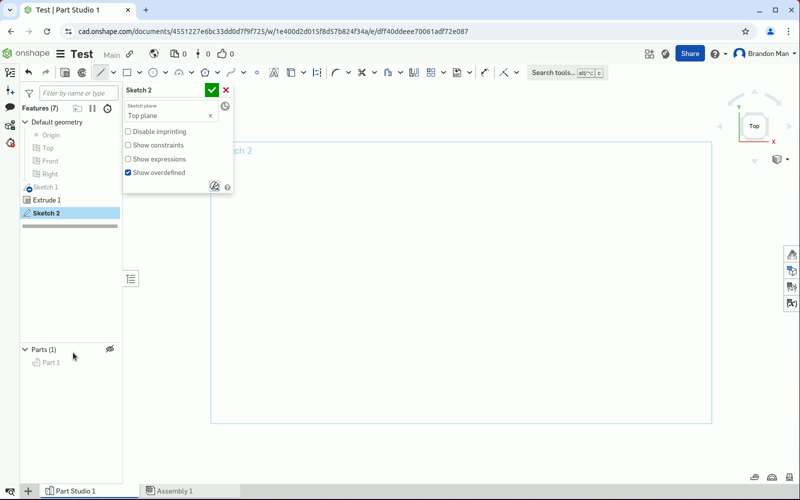
key_down(shift)
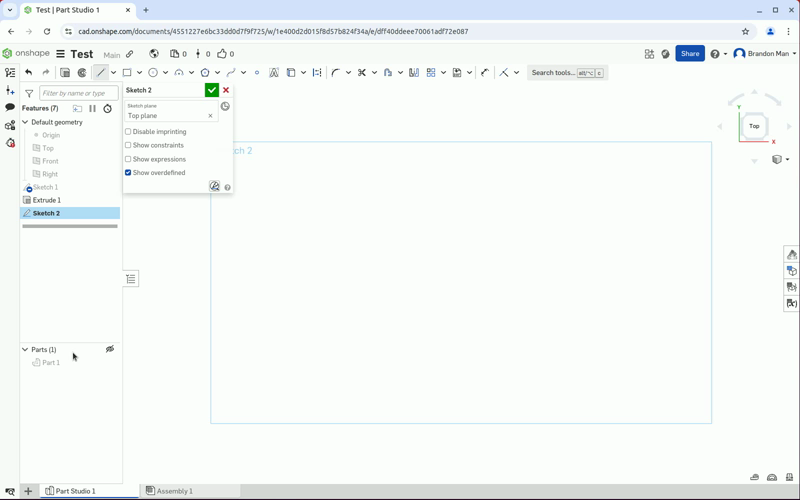
mouse_move(380, 315)
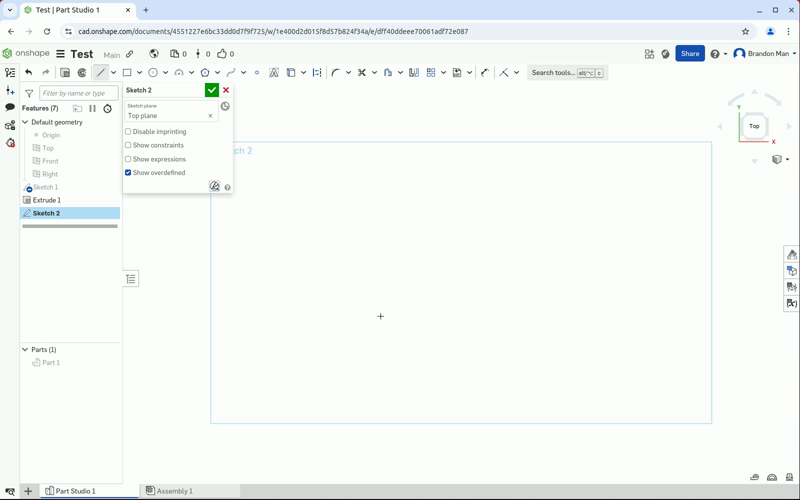
click(380, 315)
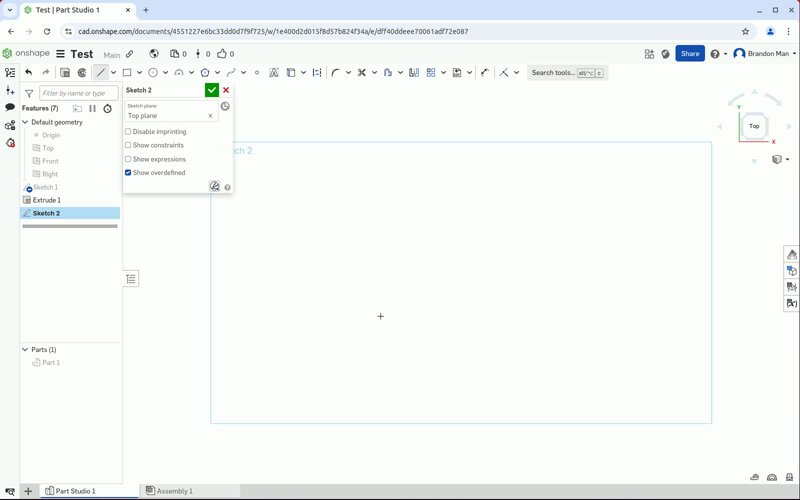
key_up(shift)
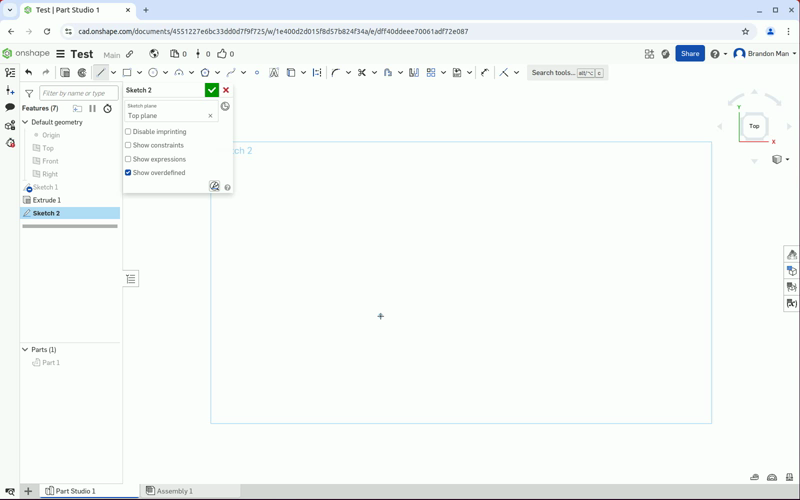
key_down(shift)
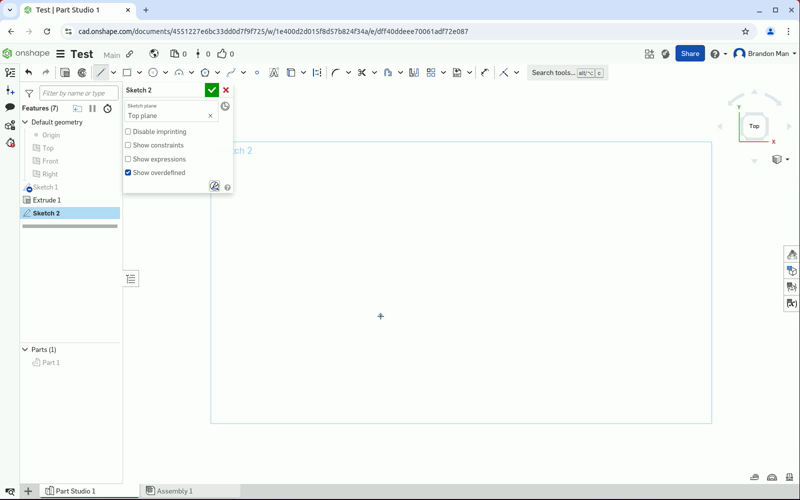
mouse_move(410, 315)
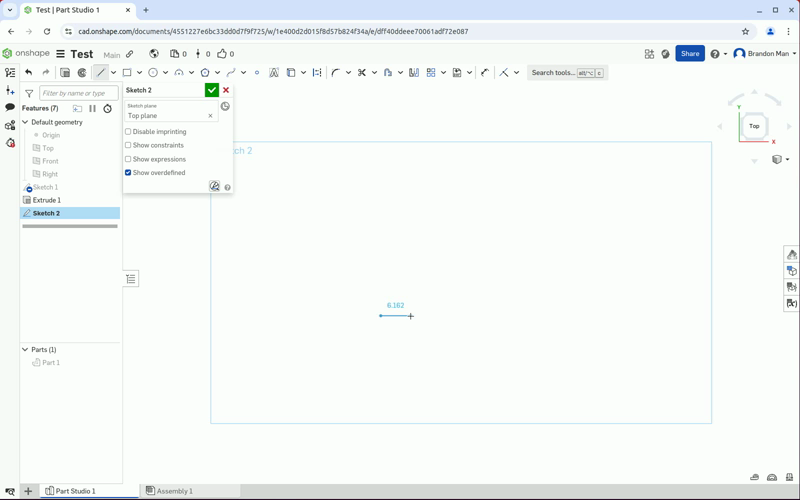
mouse_move(387, 315)
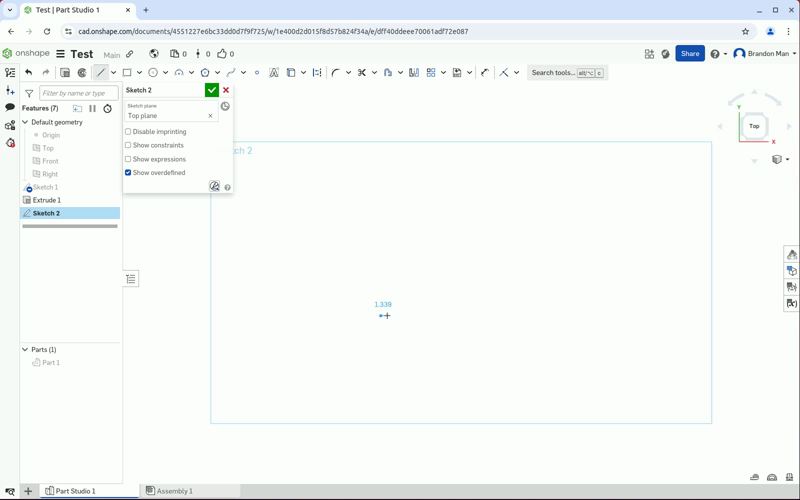
scroll(6)
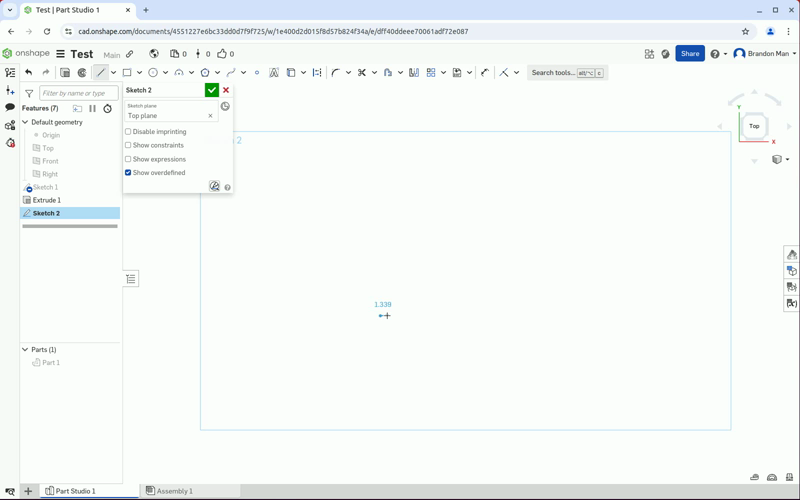
scroll(6)
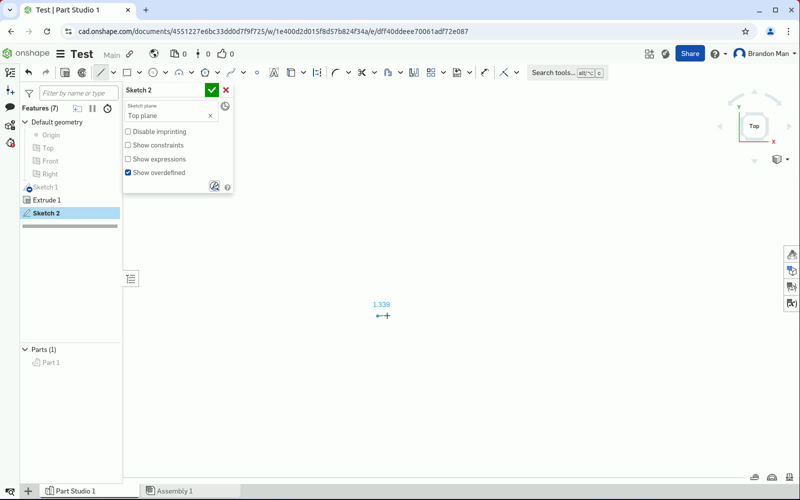
scroll(6)
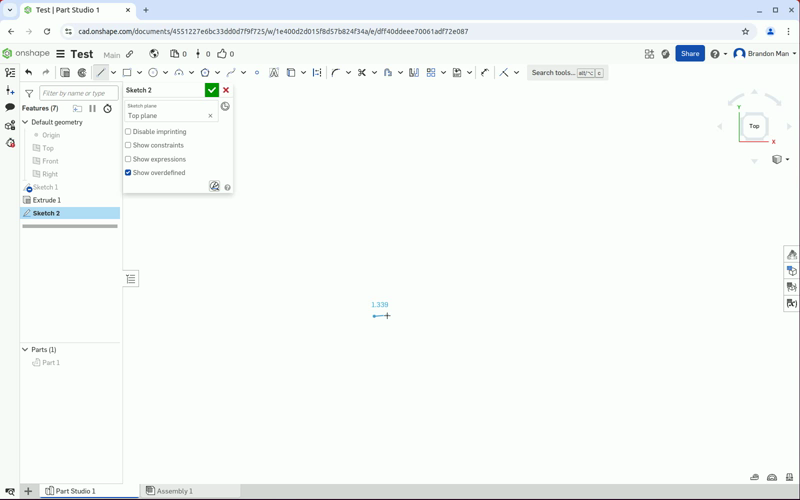
scroll(6)
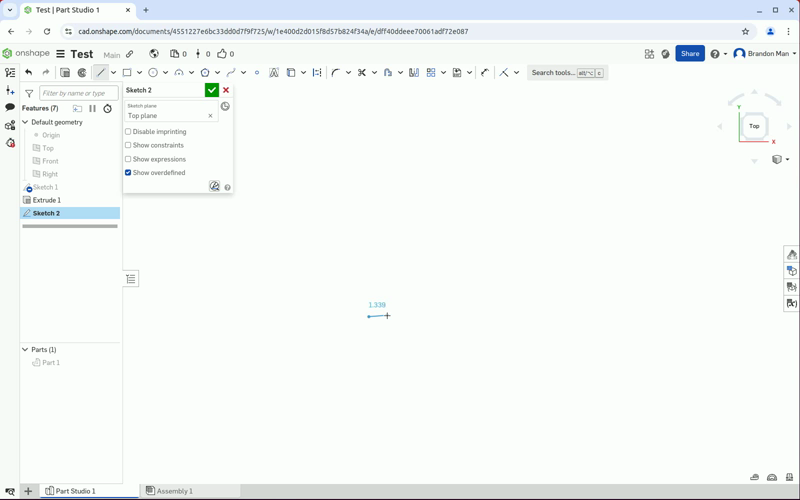
scroll(6)
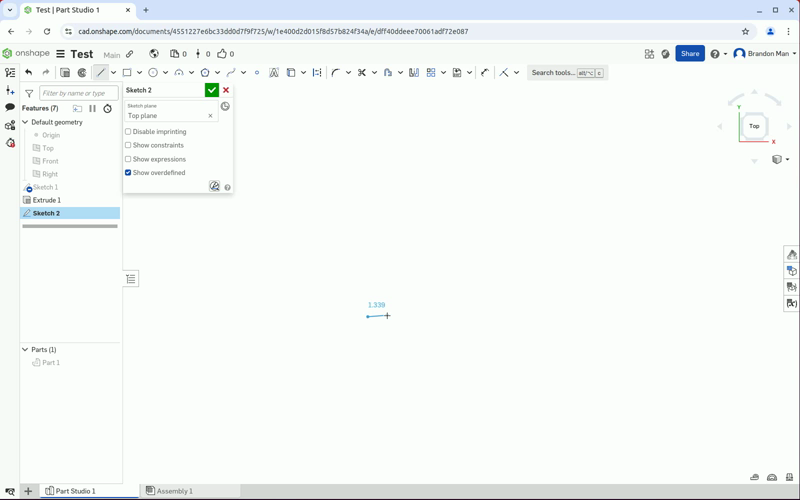
scroll(6)
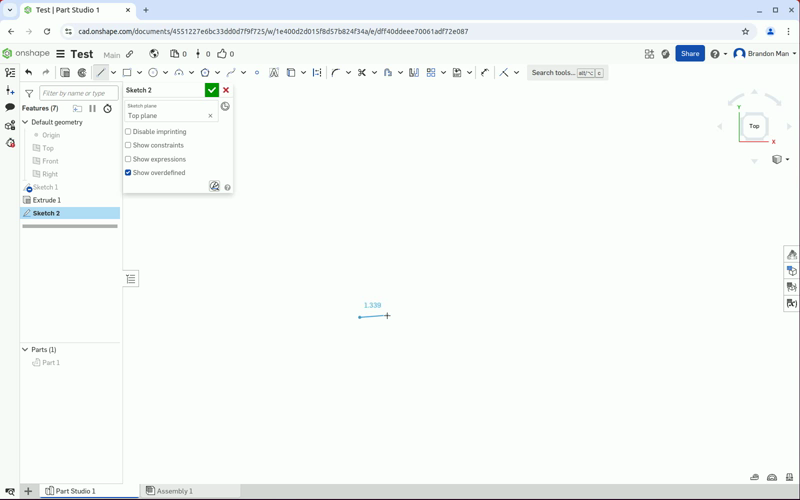
scroll(6)
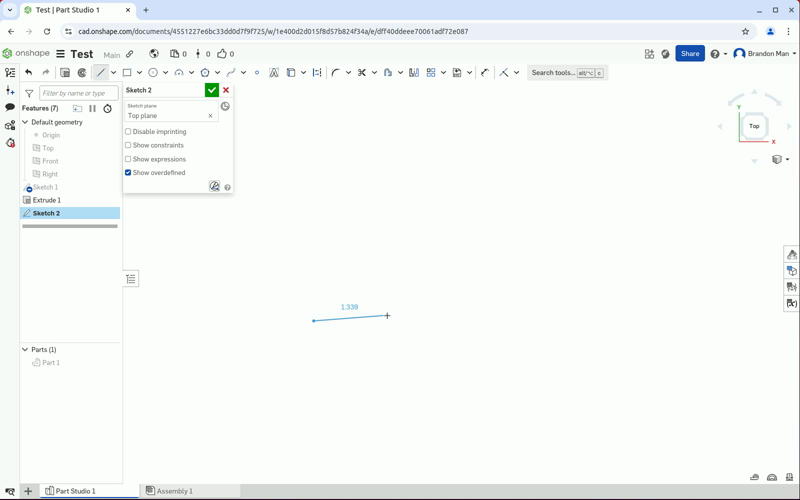
click(387, 315)
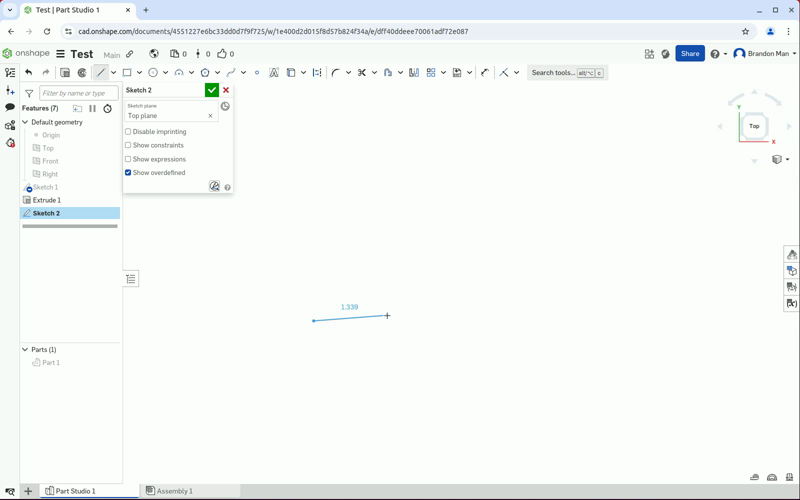
scroll(-6)
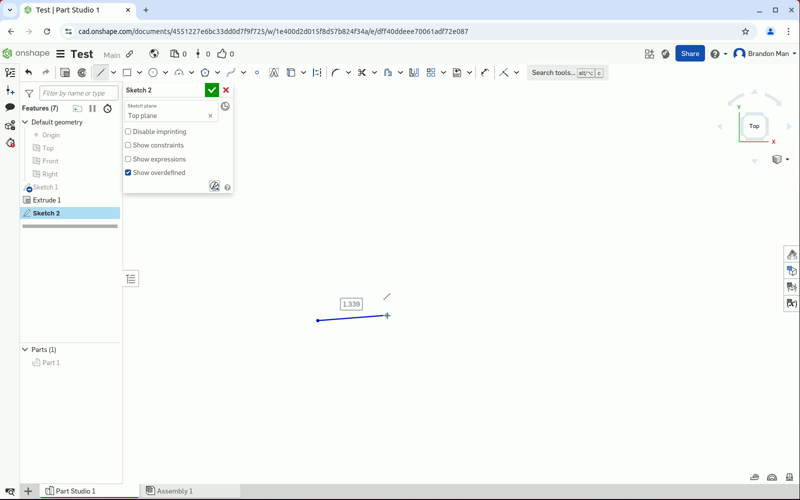
scroll(-6)
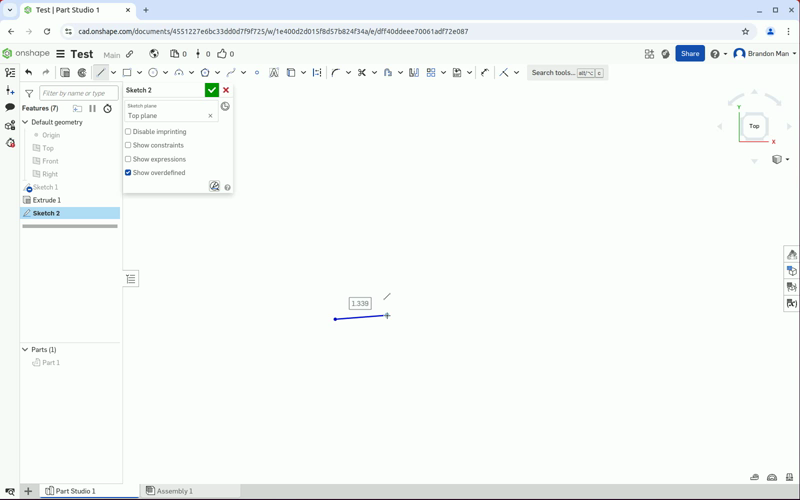
scroll(-6)
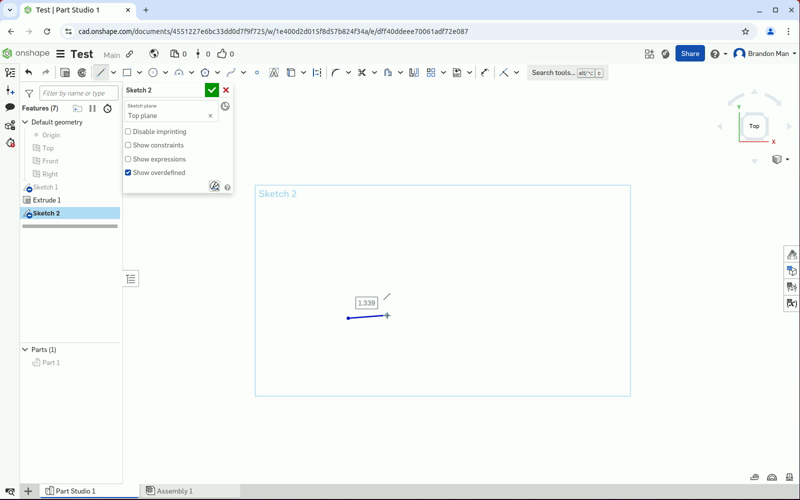
scroll(-6)
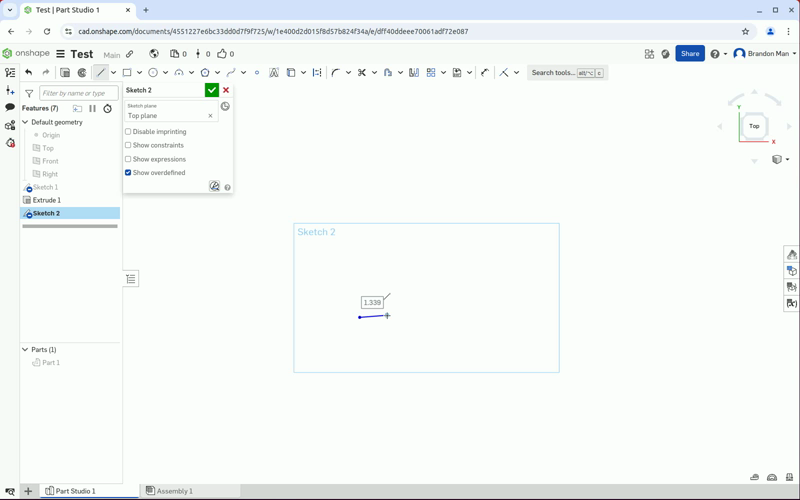
scroll(-6)
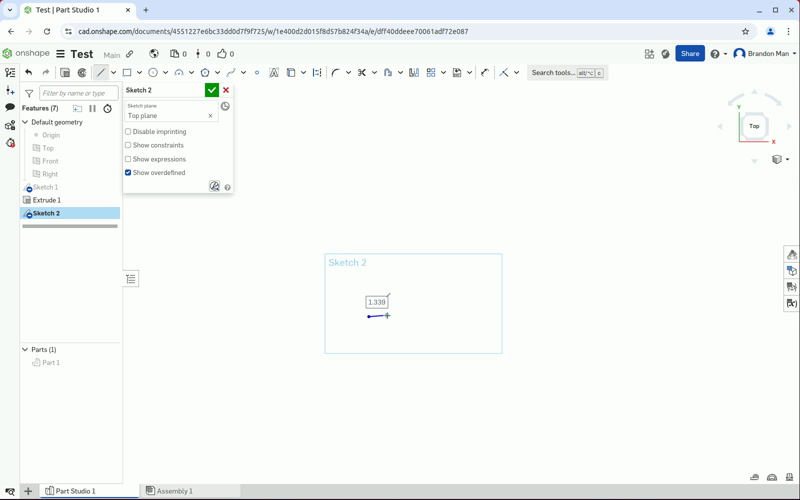
scroll(-6)
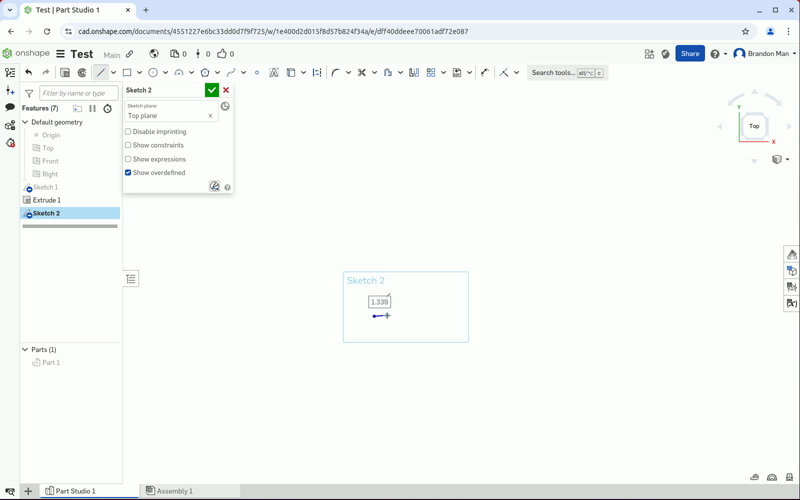
scroll(-6)
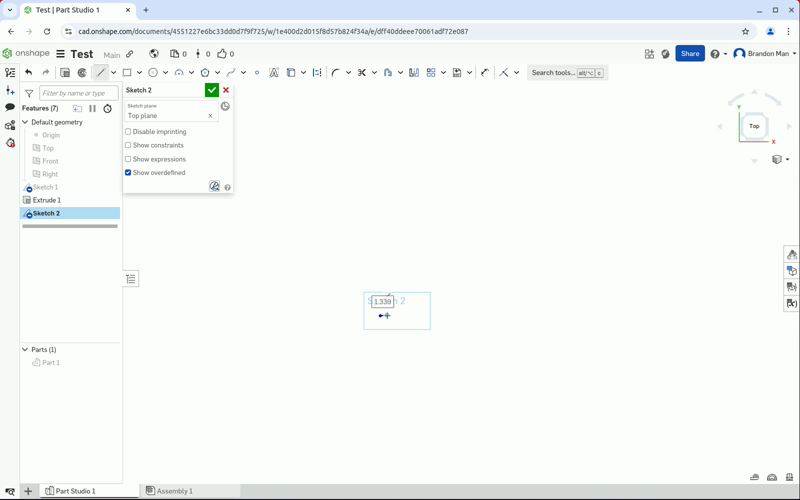
key_up(shift)
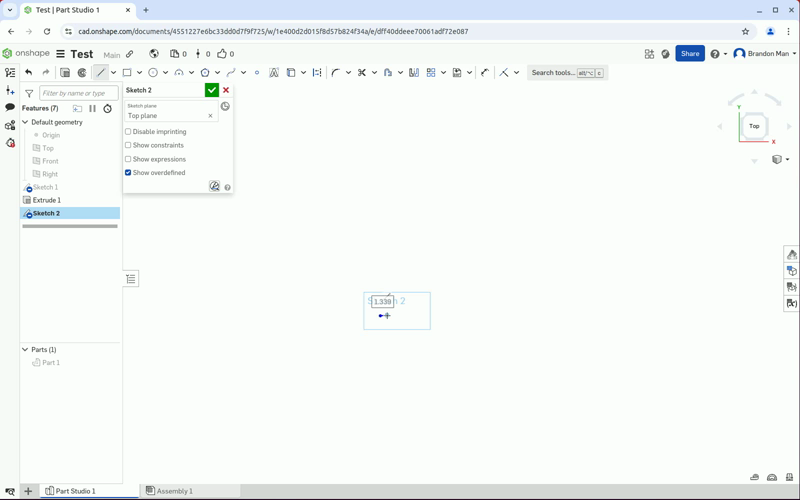
key(esc)
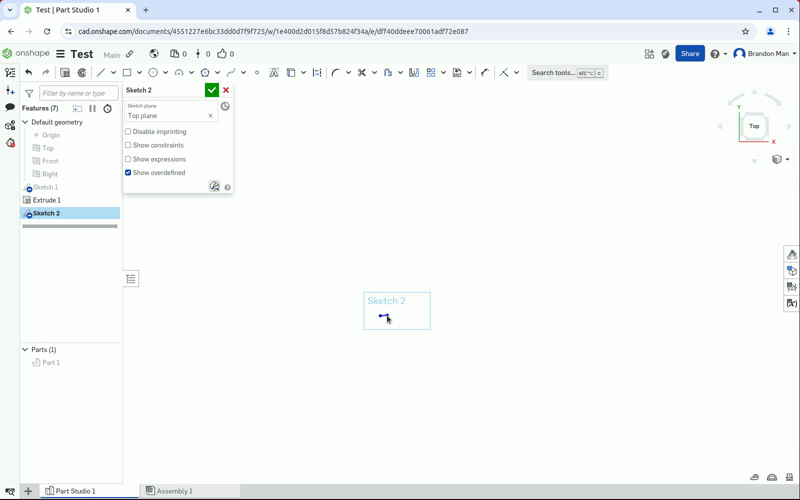
key(a)
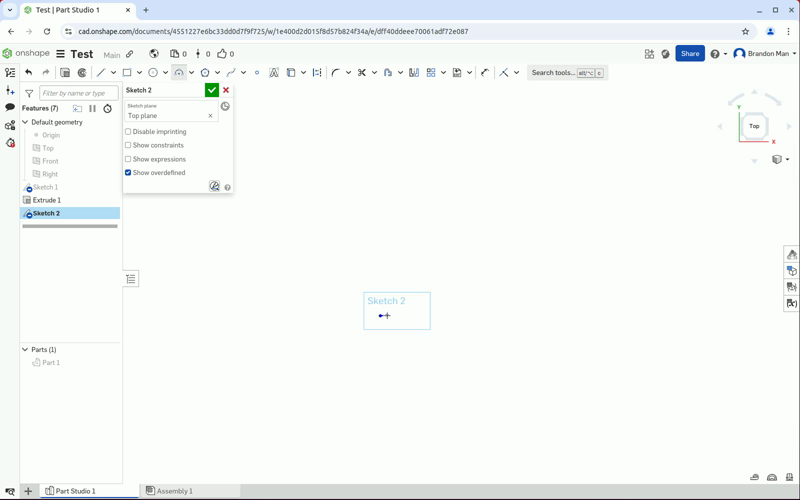
mouse_move(387, 315)
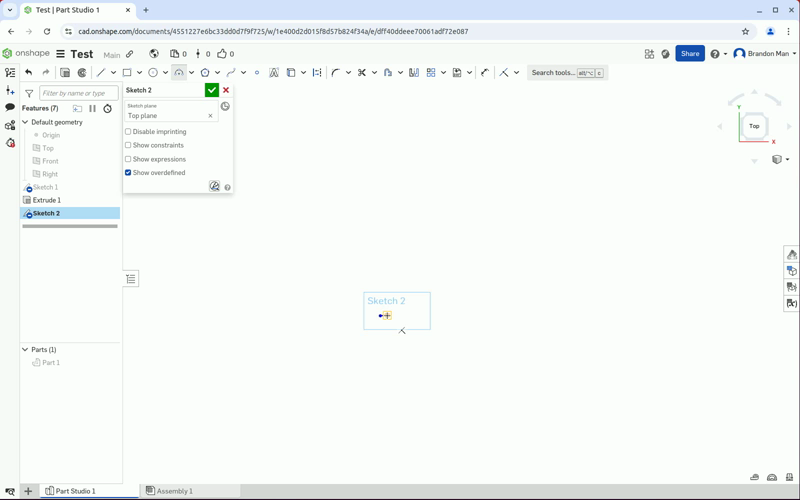
click(387, 315)
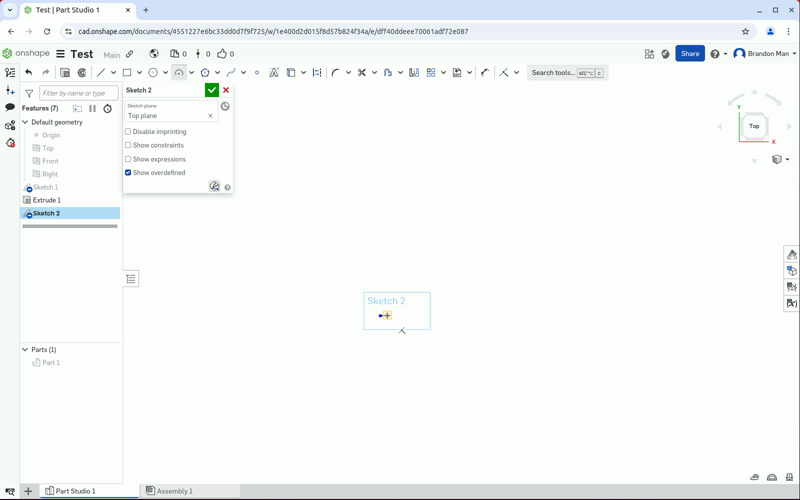
key_down(shift)
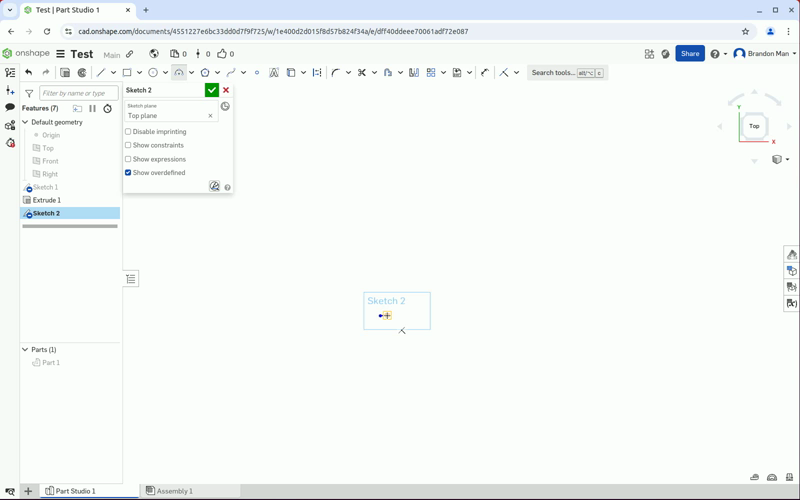
mouse_move(387, 251)
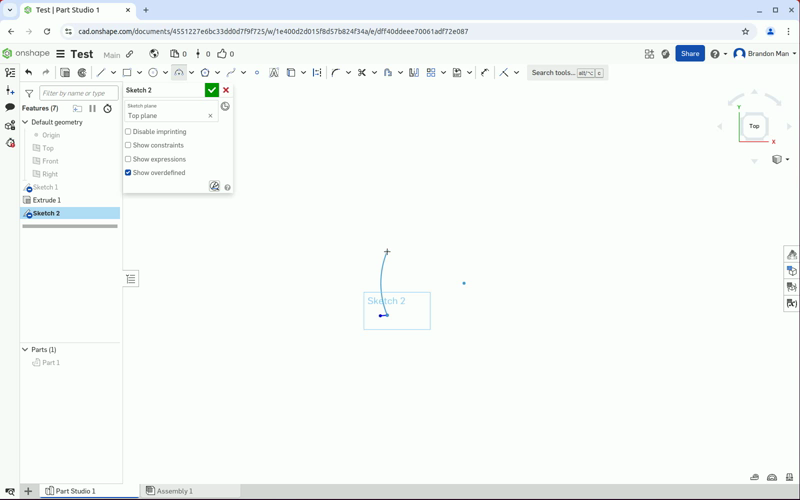
click(387, 251)
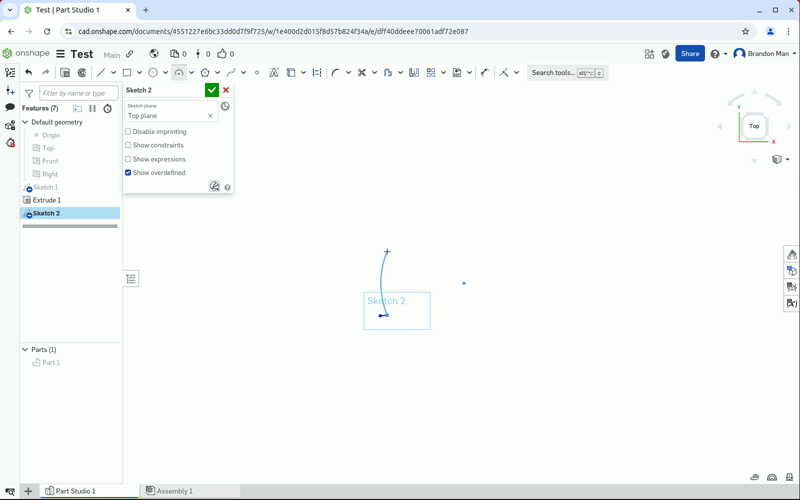
mouse_move(413, 283)
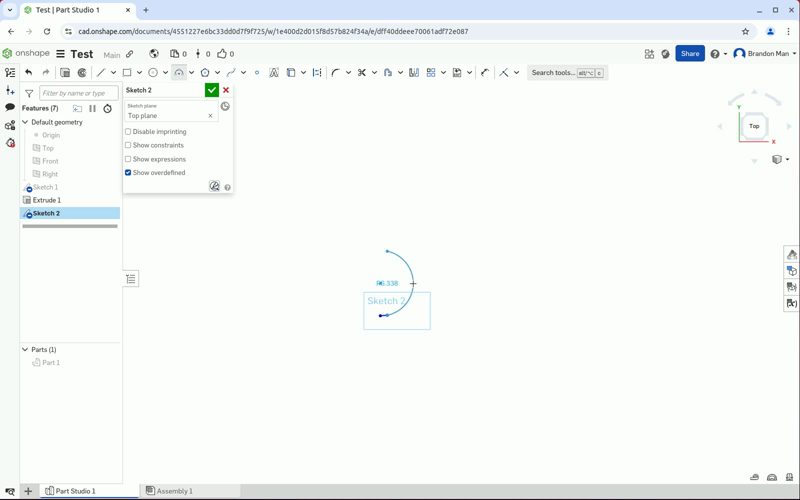
click(413, 283)
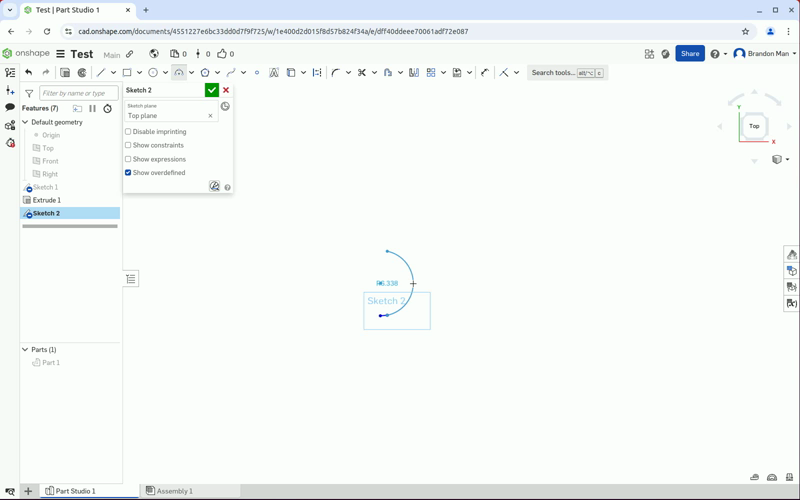
key_up(shift)
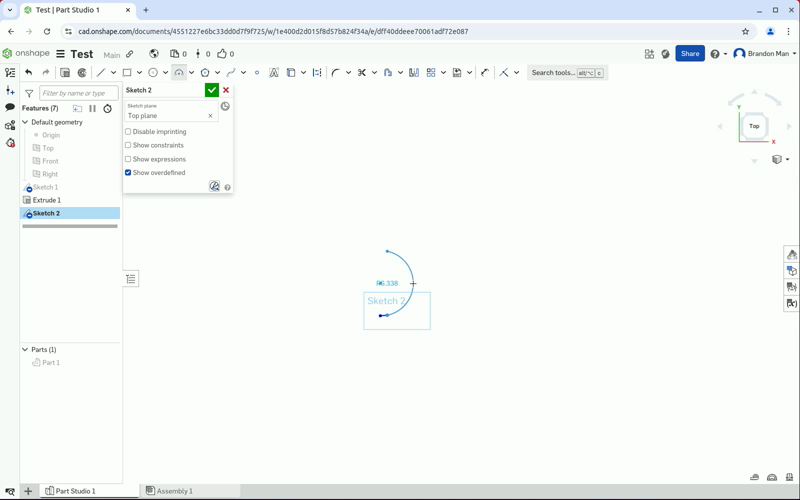
key(esc)
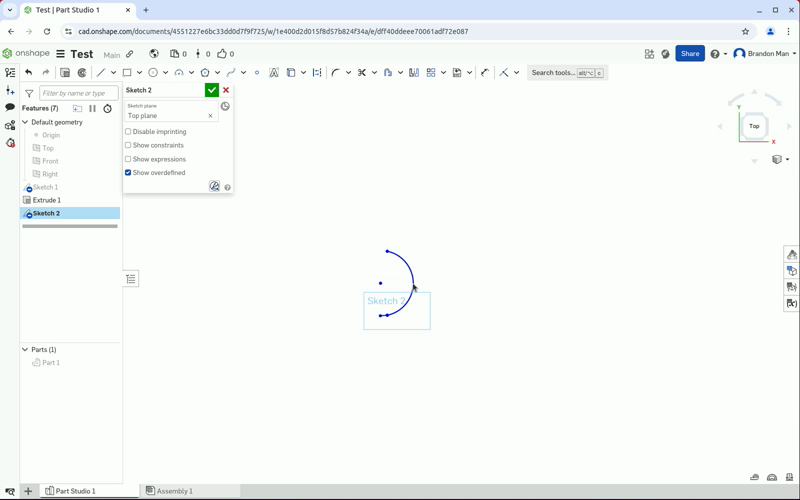
key(l)
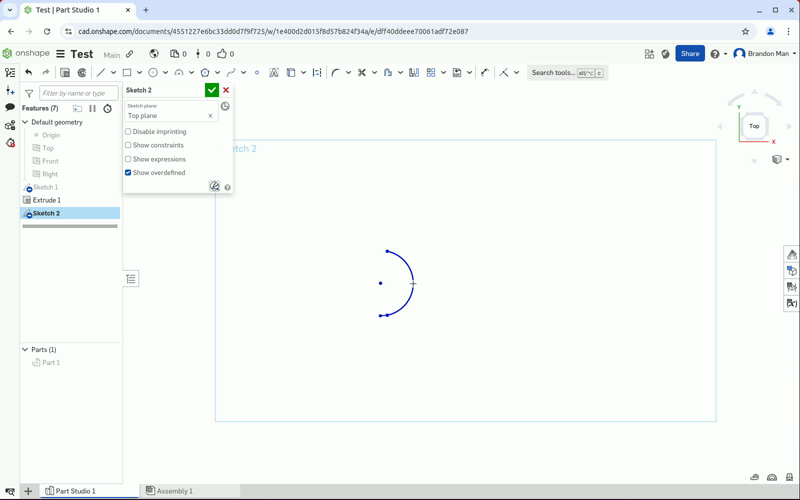
mouse_move(387, 251)
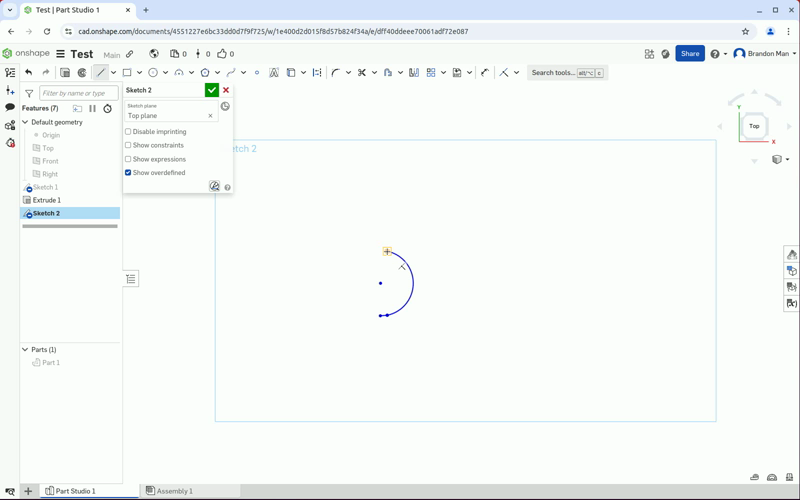
click(387, 251)
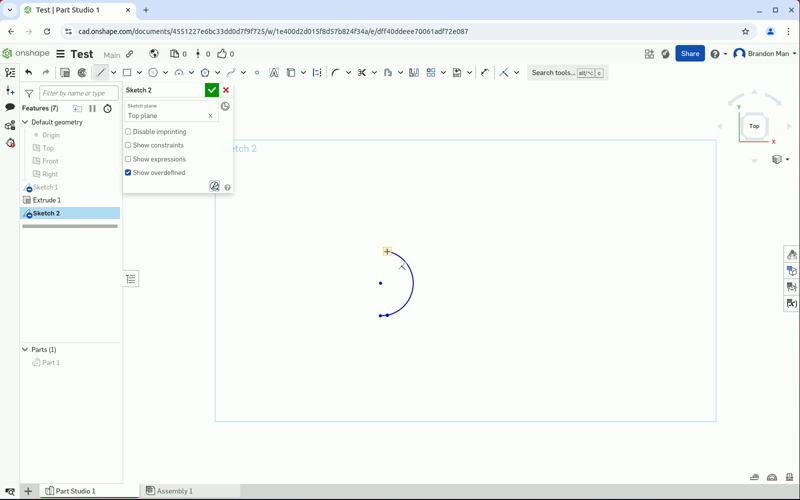
key_down(shift)
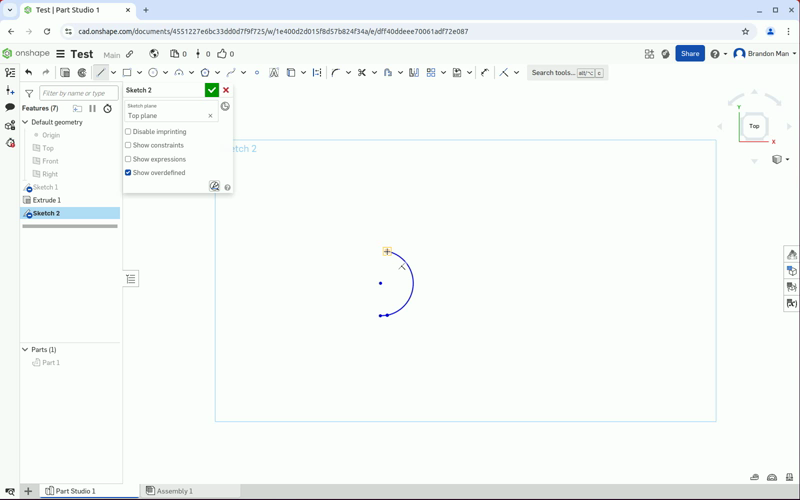
mouse_move(417, 251)
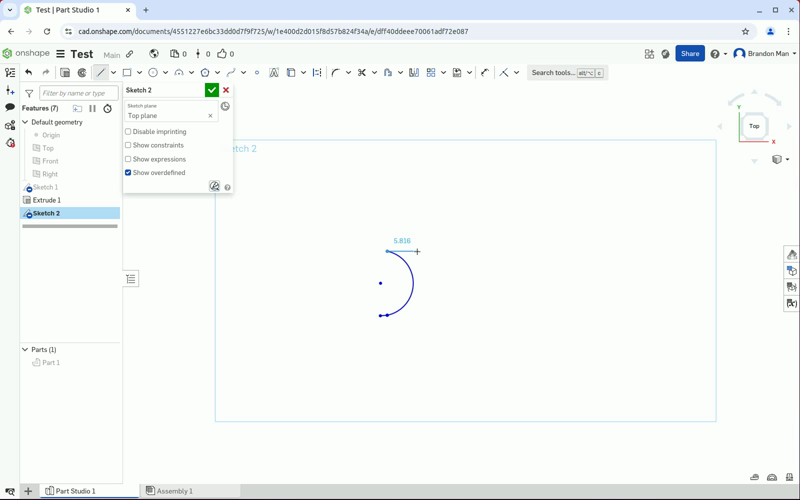
mouse_move(380, 250)
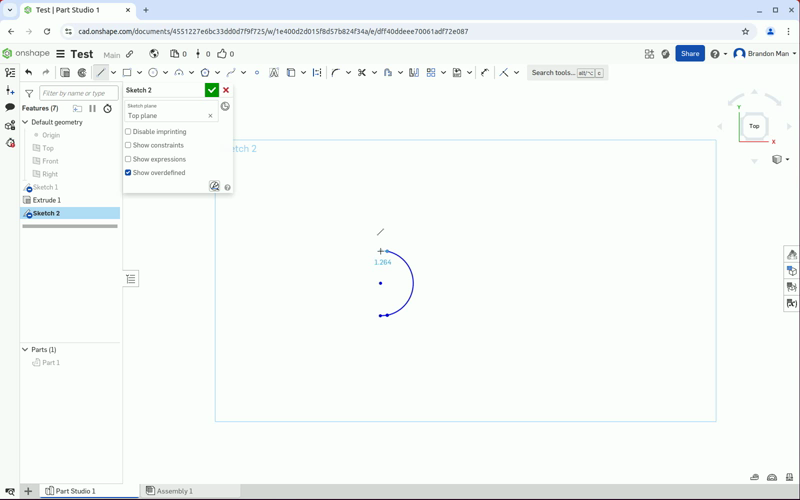
scroll(6)
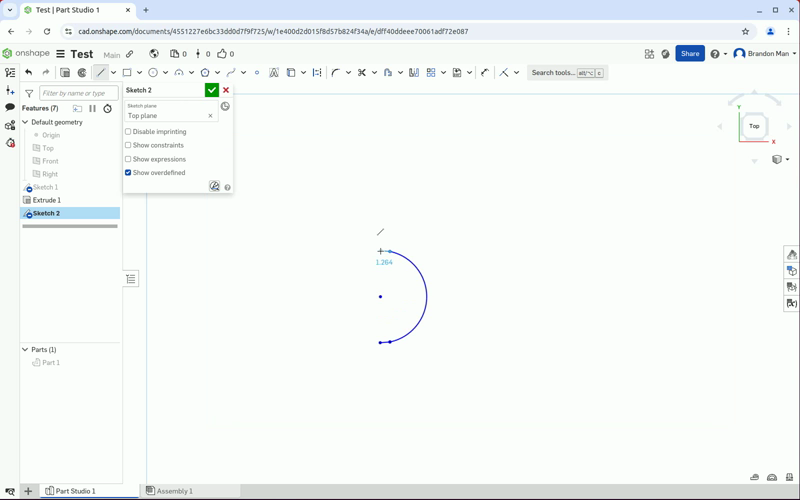
scroll(6)
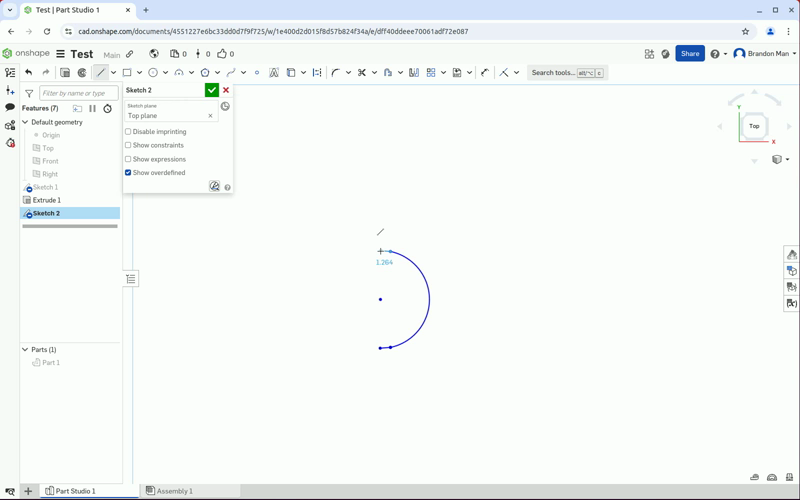
scroll(6)
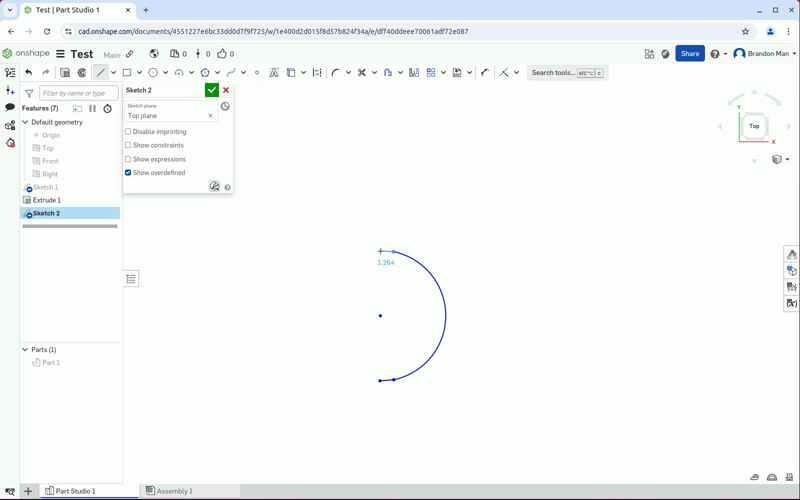
scroll(6)
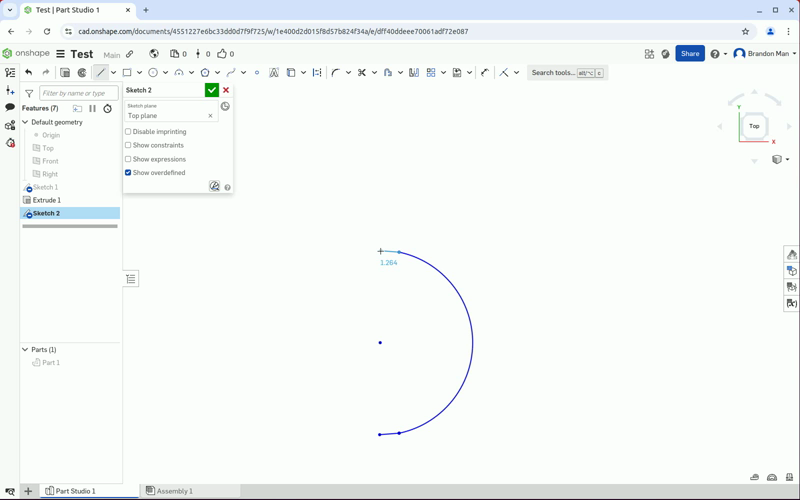
scroll(6)
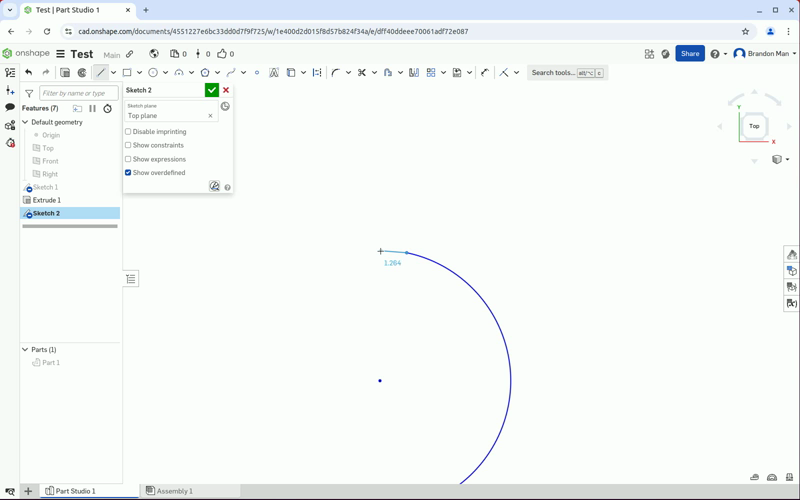
scroll(6)
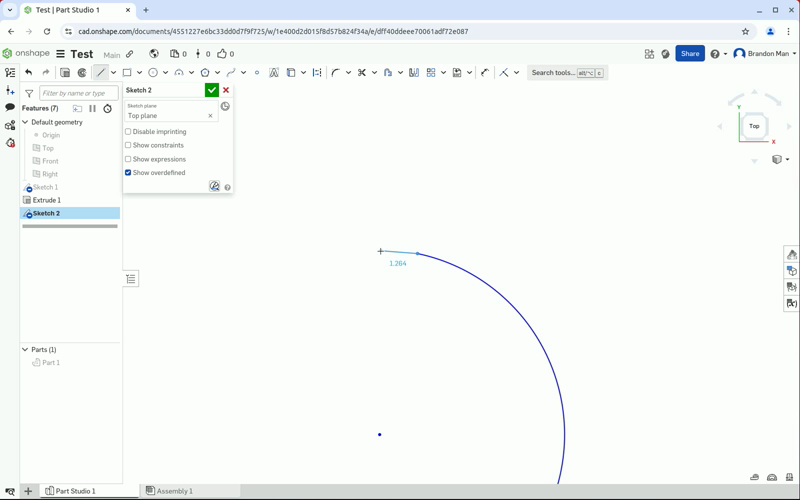
scroll(6)
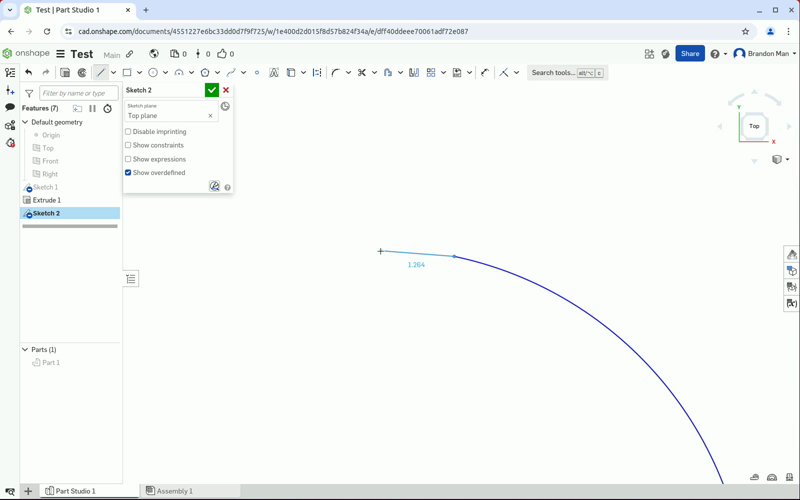
click(380, 250)
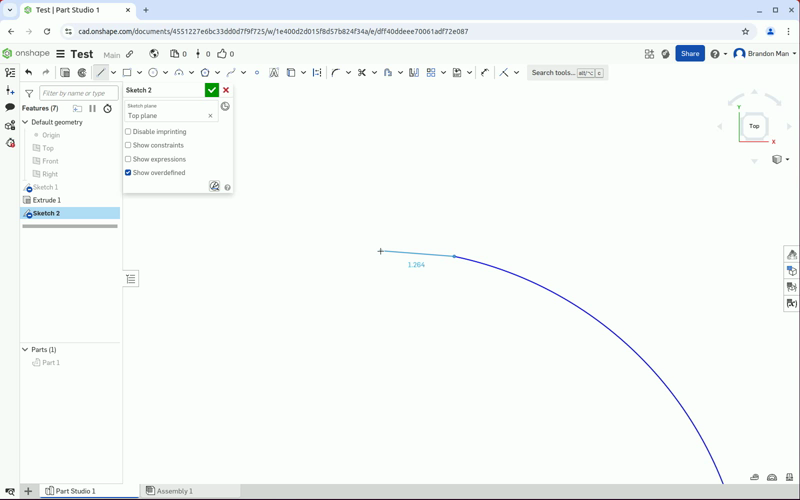
scroll(-6)
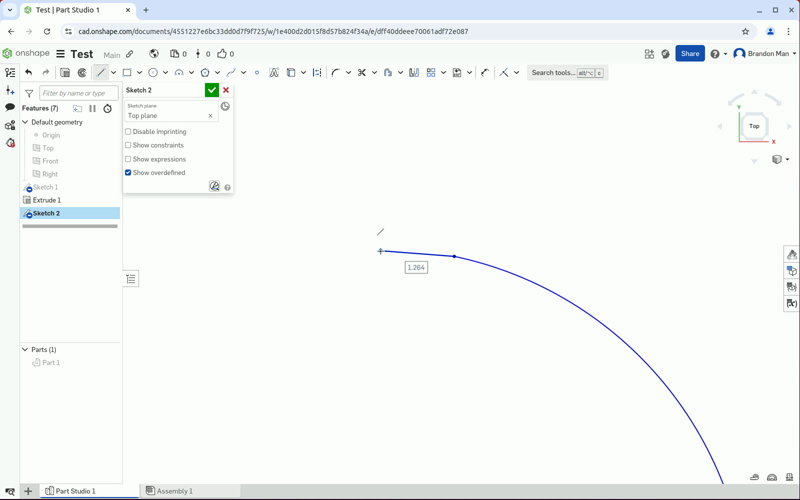
scroll(-6)
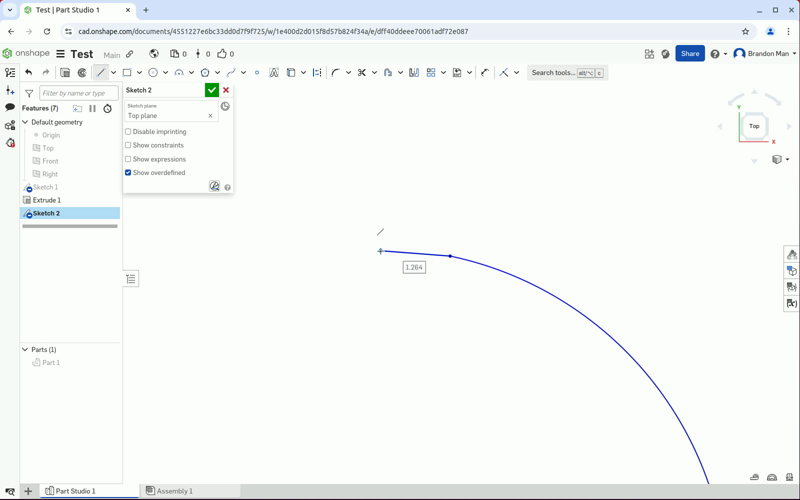
scroll(-6)
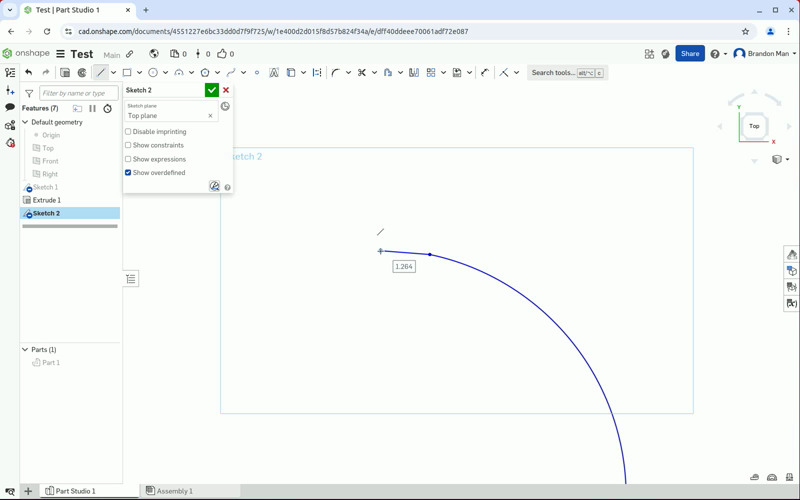
scroll(-6)
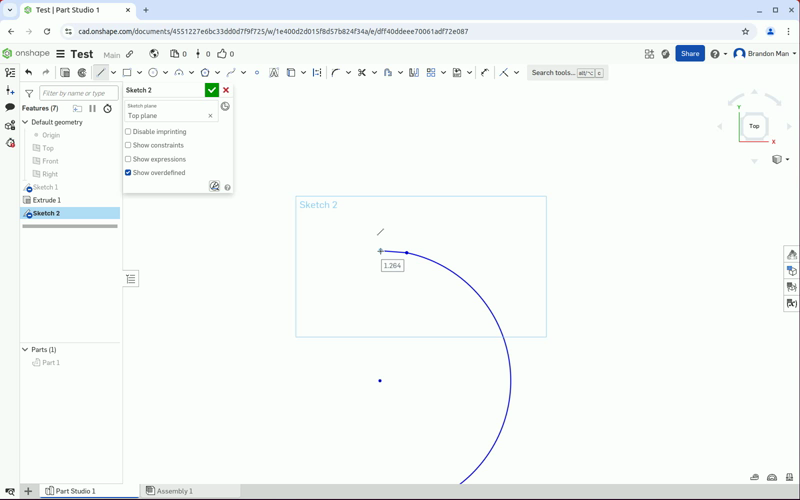
scroll(-6)
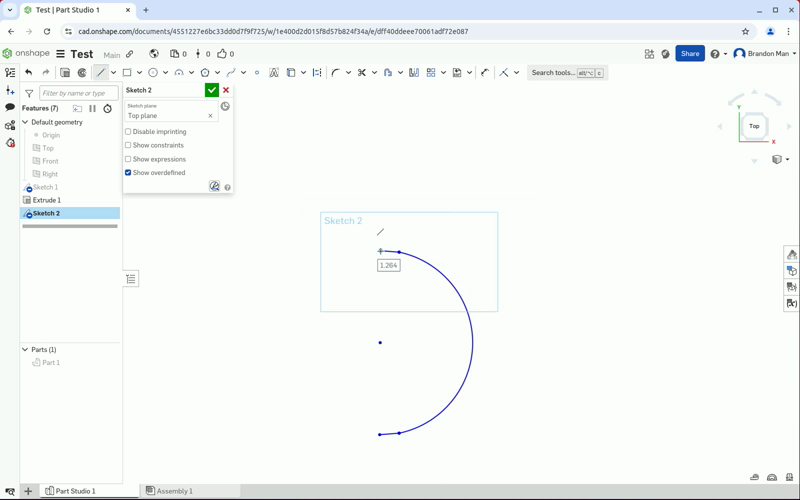
scroll(-6)
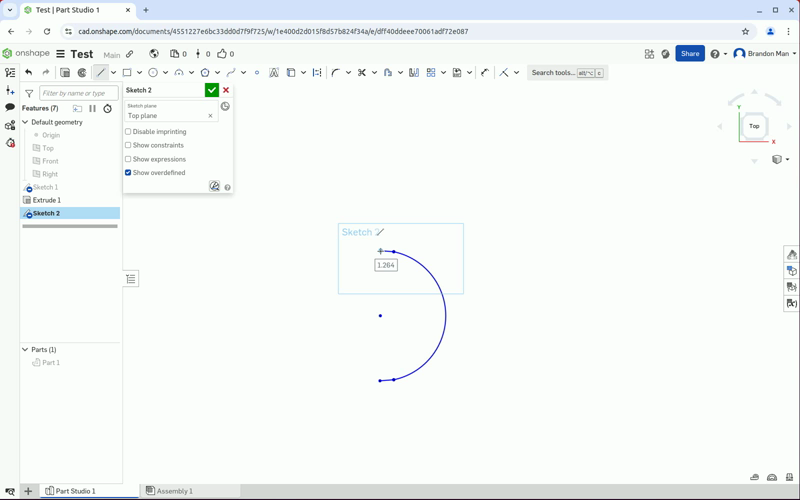
scroll(-6)
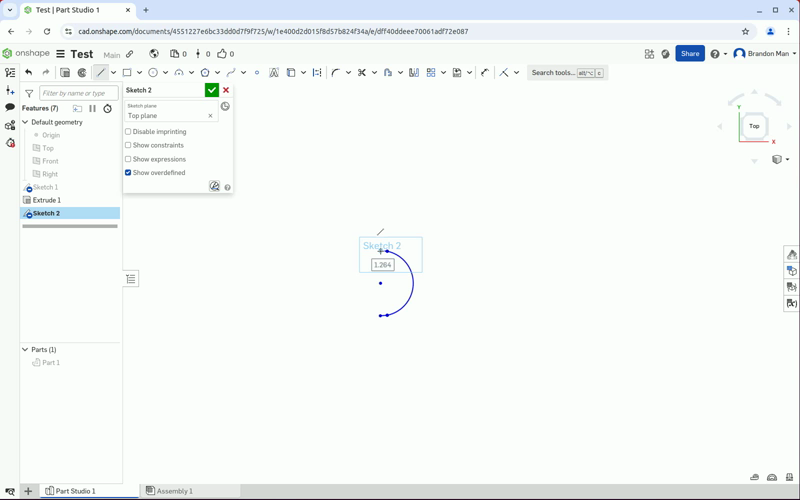
key_up(shift)
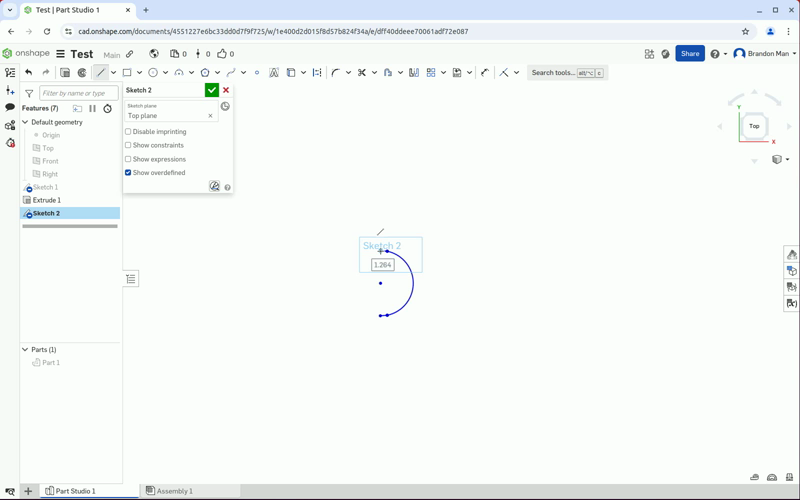
key(esc)
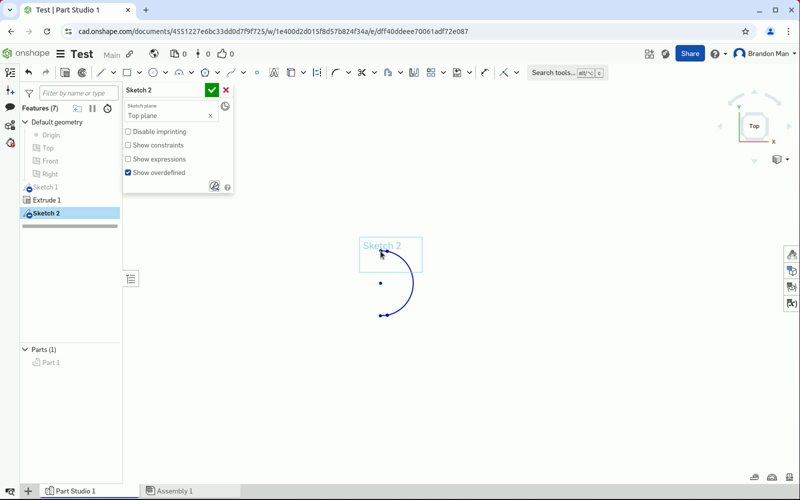
key(a)
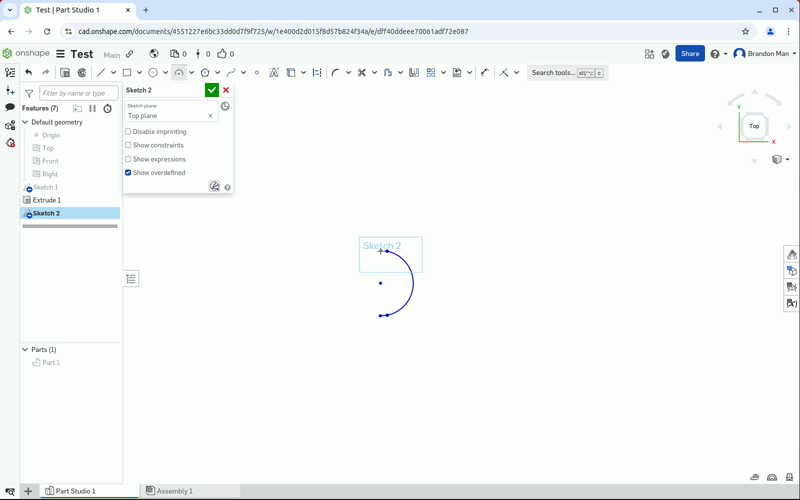
mouse_move(380, 250)
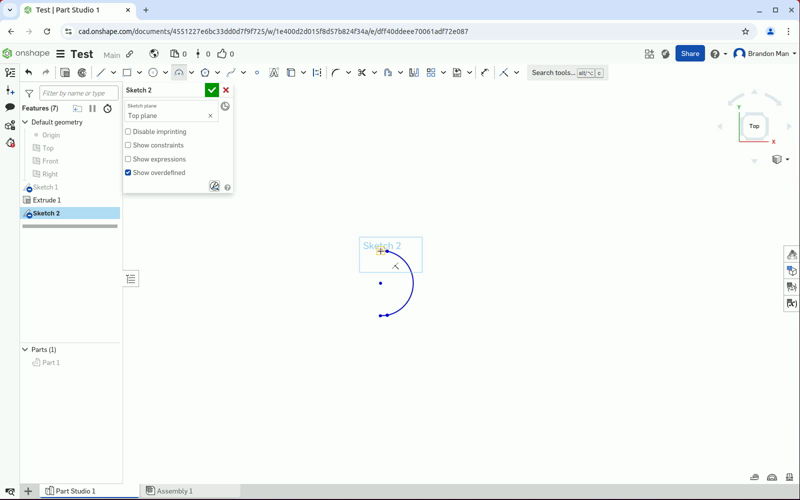
click(380, 250)
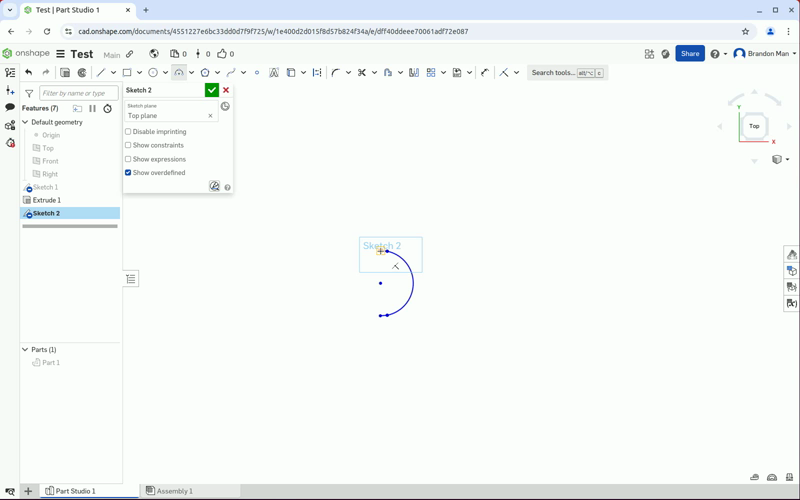
mouse_move(380, 315)
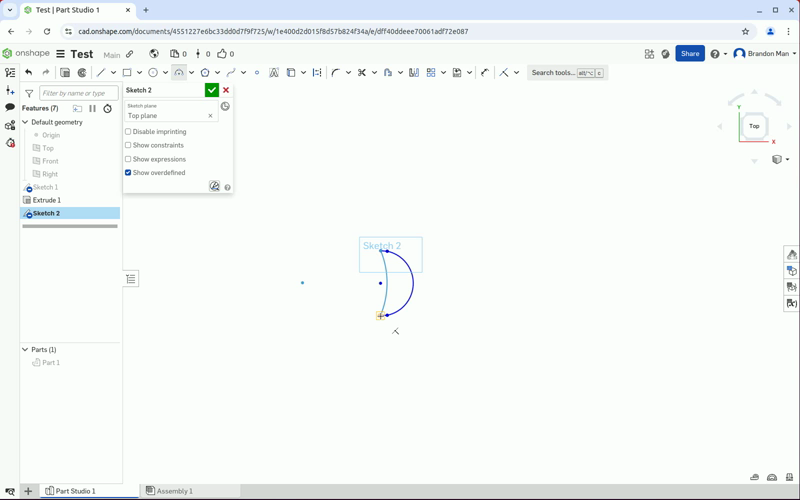
click(380, 315)
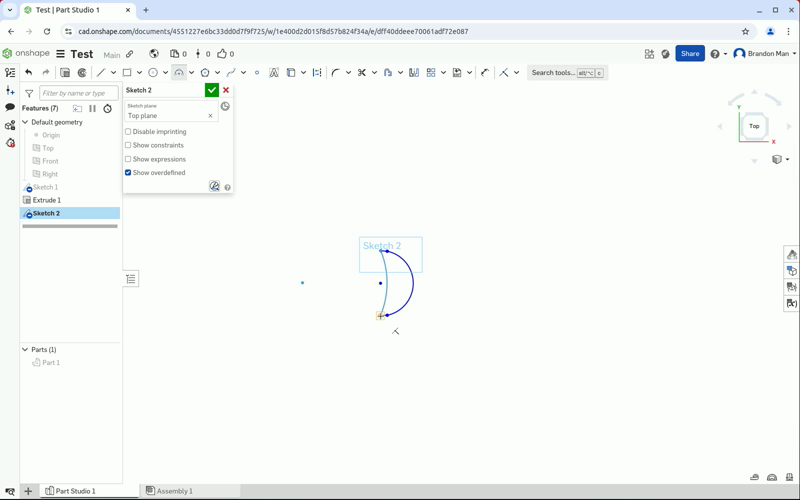
key_down(shift)
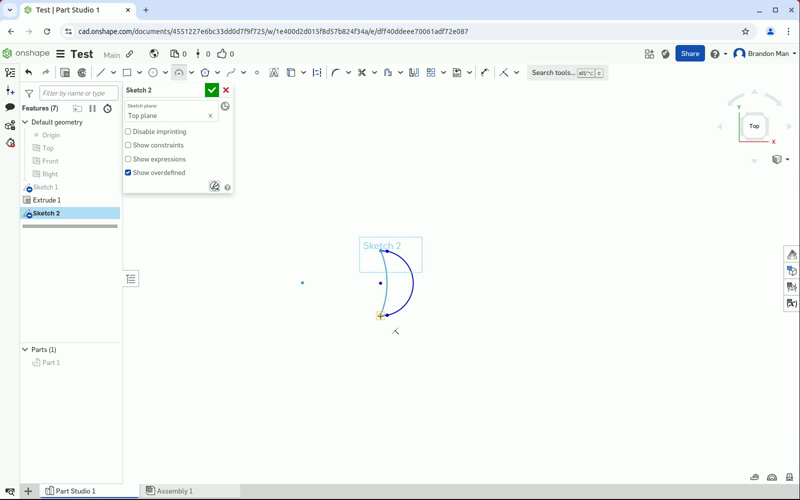
mouse_move(348, 283)
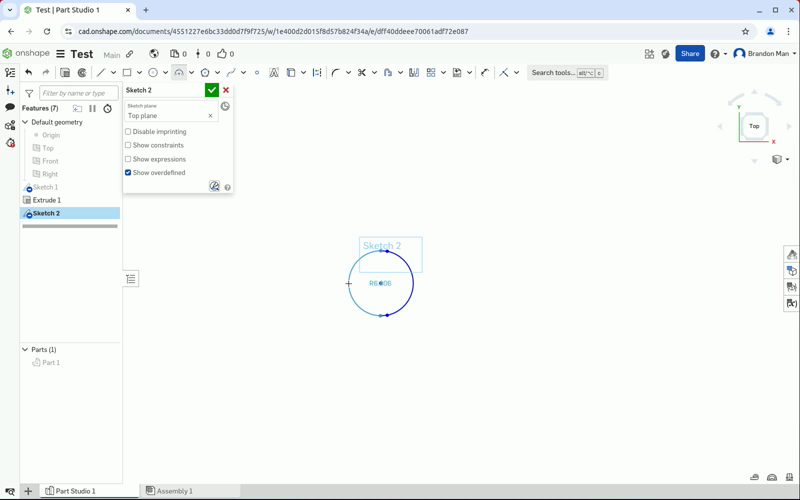
click(348, 283)
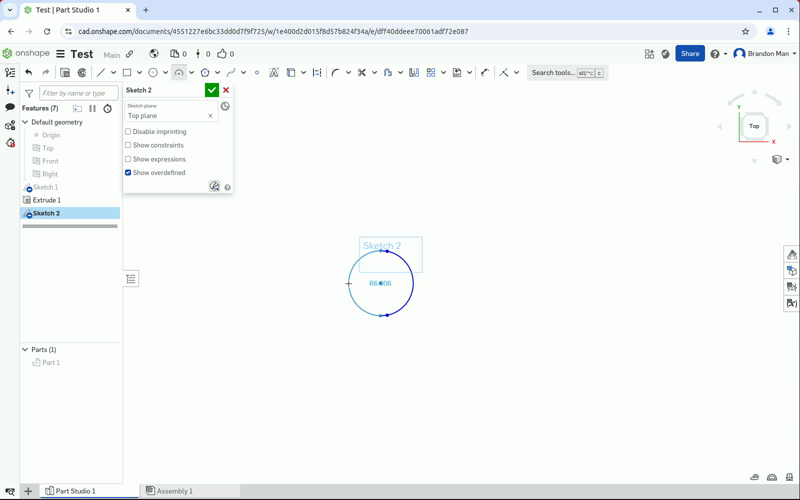
key_up(shift)
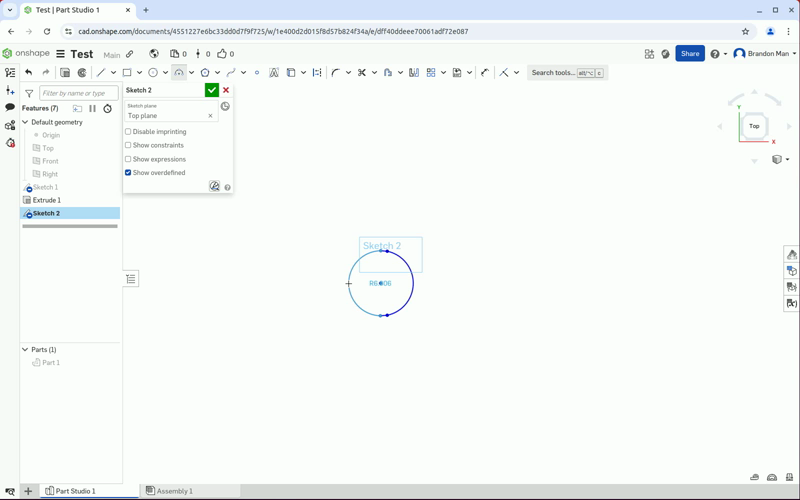
key(esc)
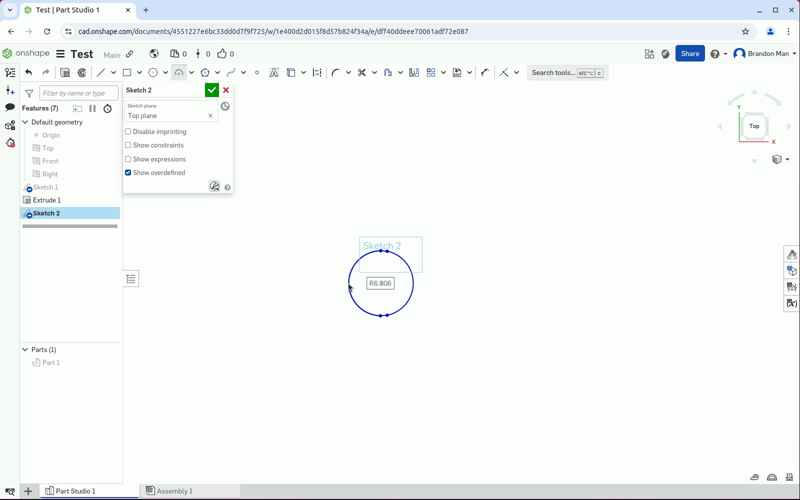
key(c)
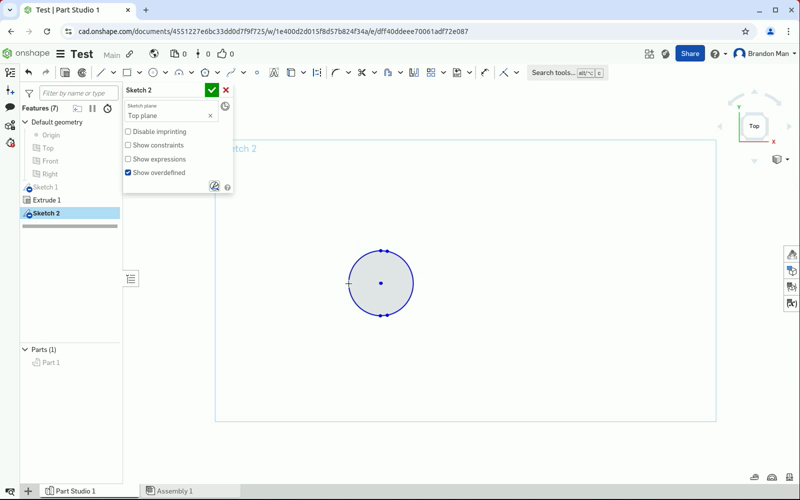
key_down(shift)
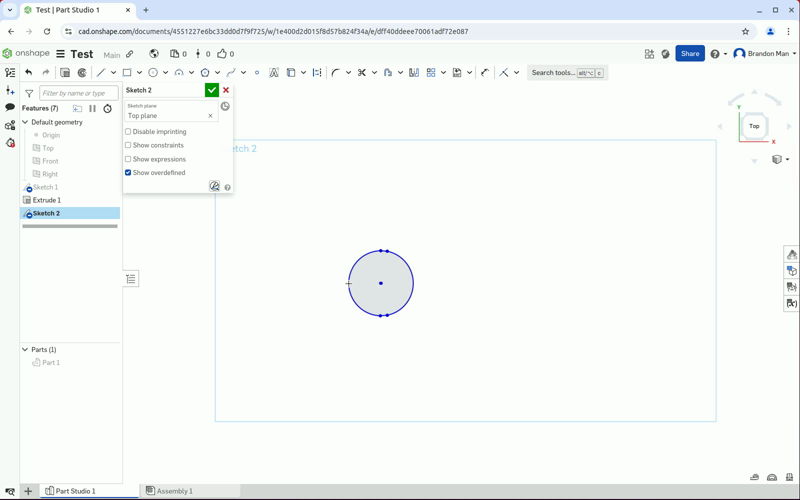
mouse_move(380, 282)
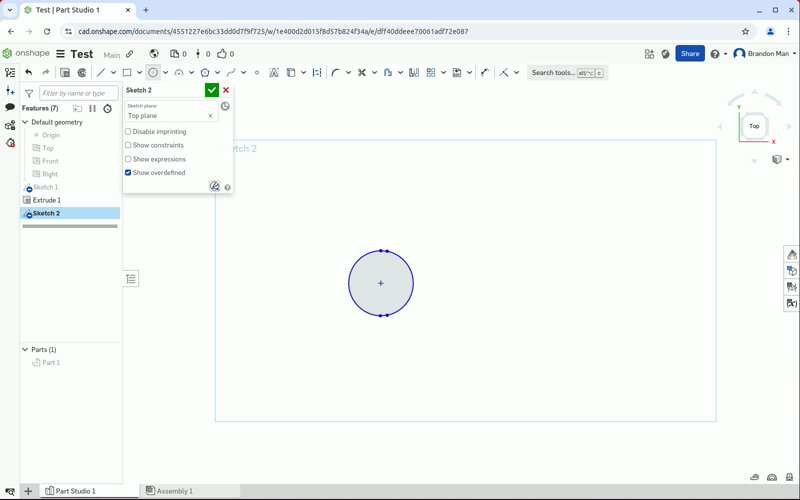
click(380, 282)
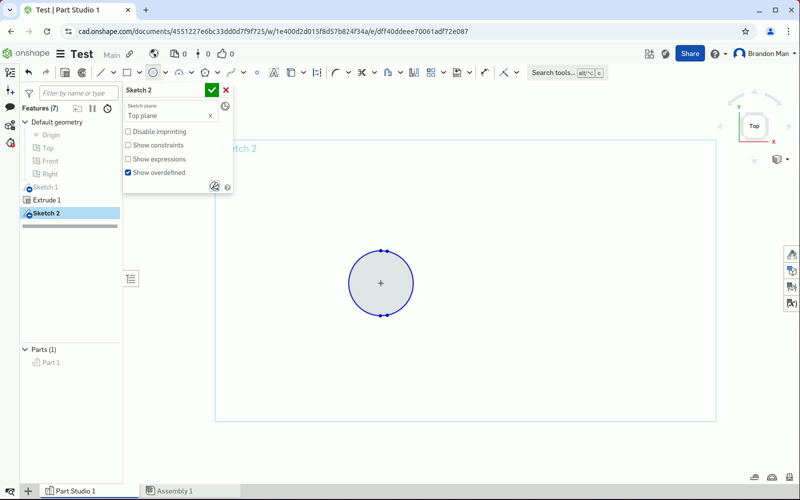
key_up(shift)
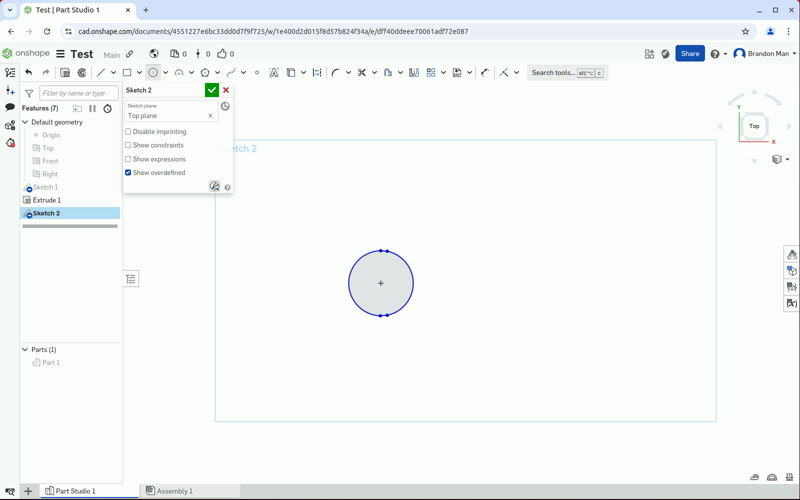
mouse_move(405, 282)
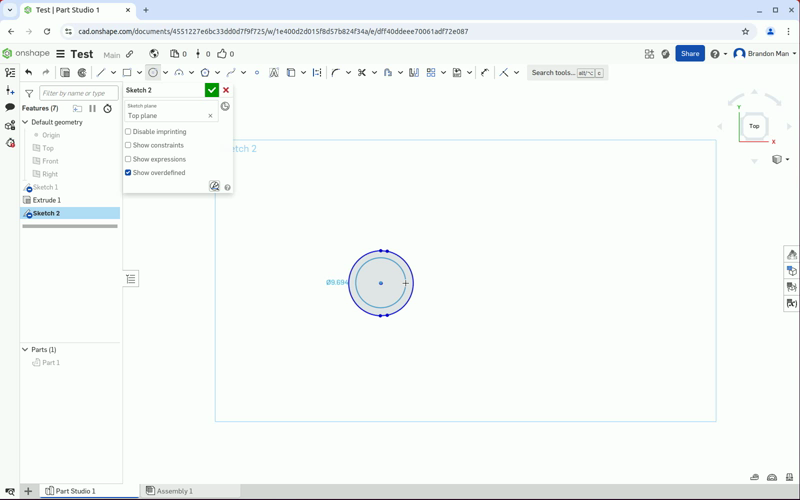
click(405, 282)
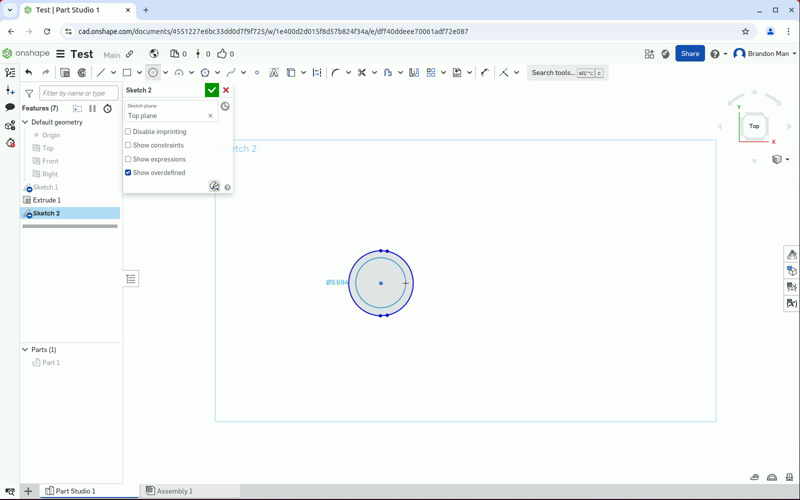
key(esc)
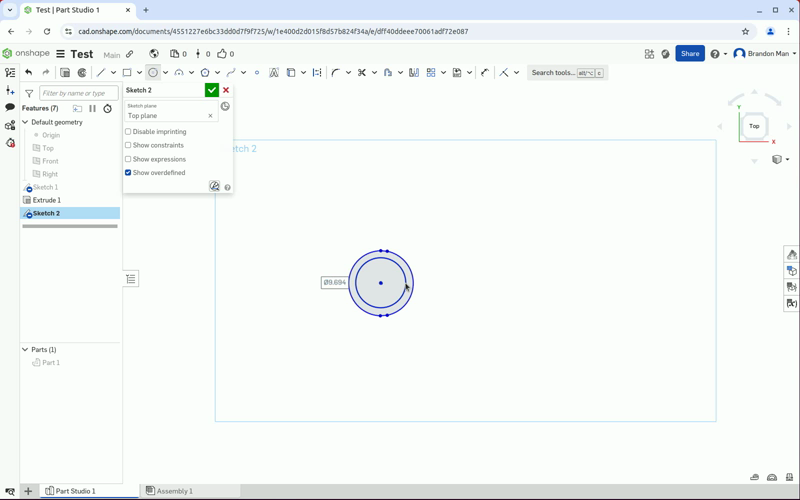
mouse_move(405, 297)
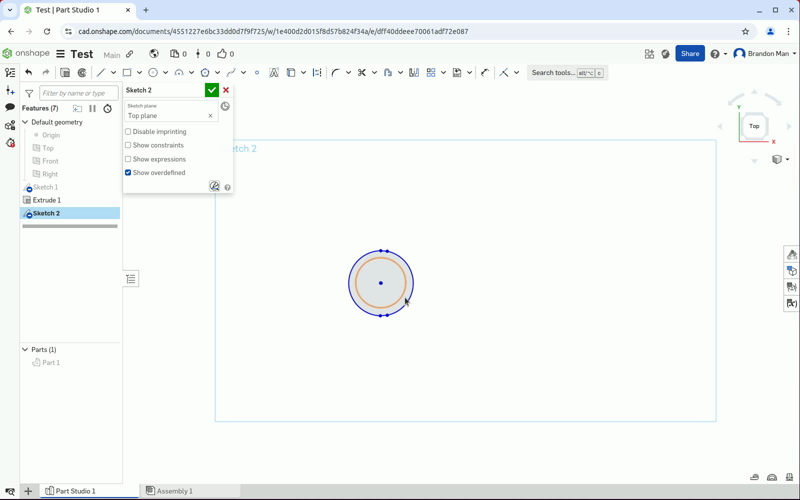
scroll(6)
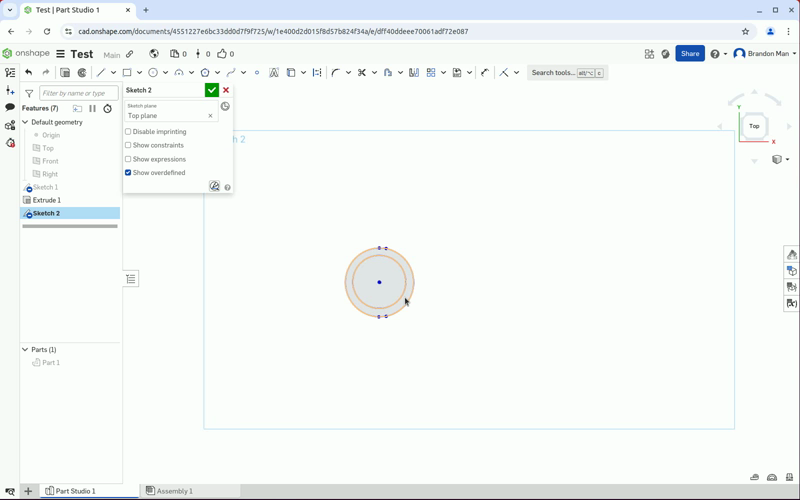
scroll(6)
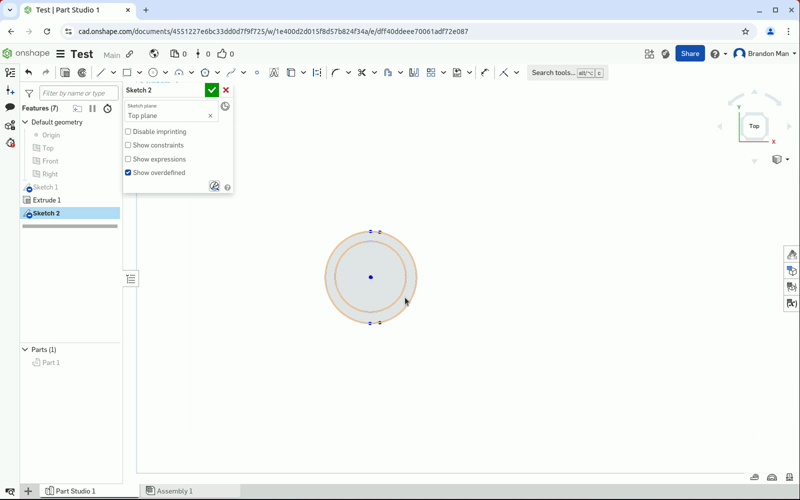
scroll(6)
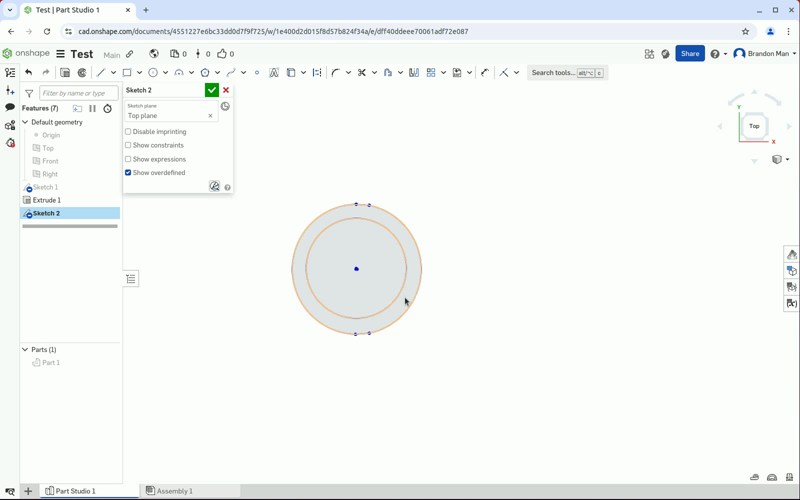
scroll(6)
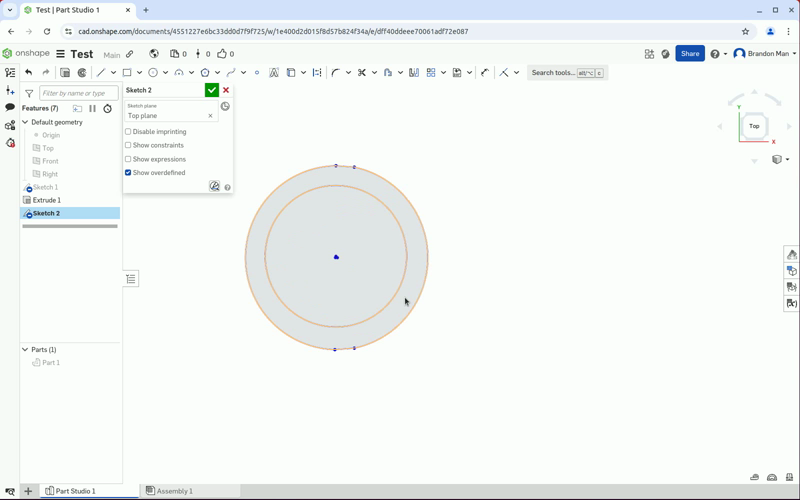
scroll(6)
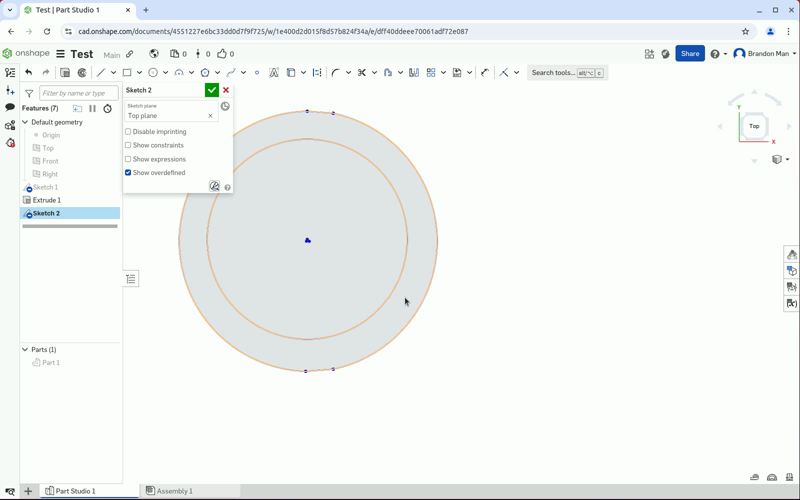
scroll(6)
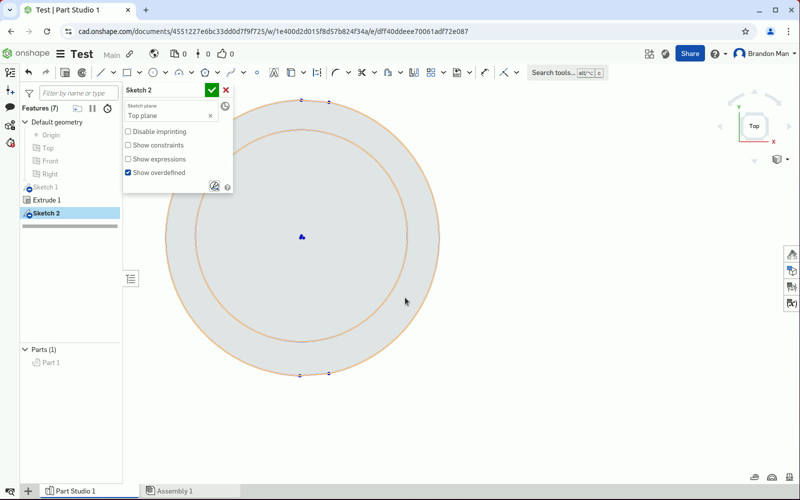
scroll(6)
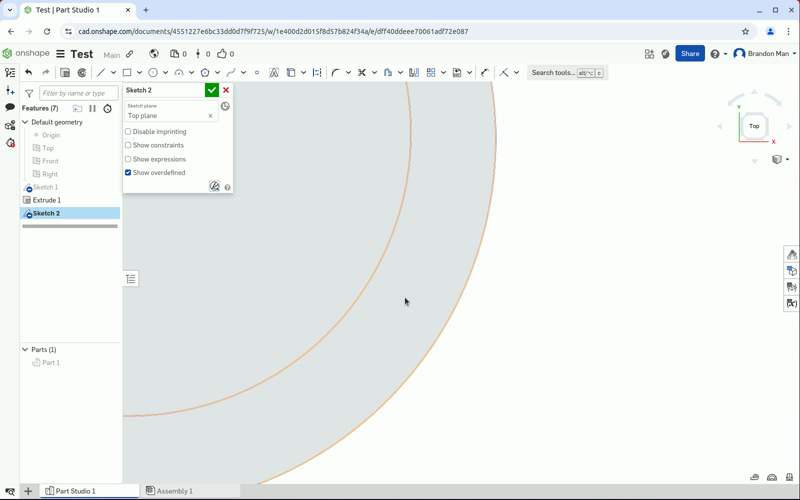
click(405, 297)
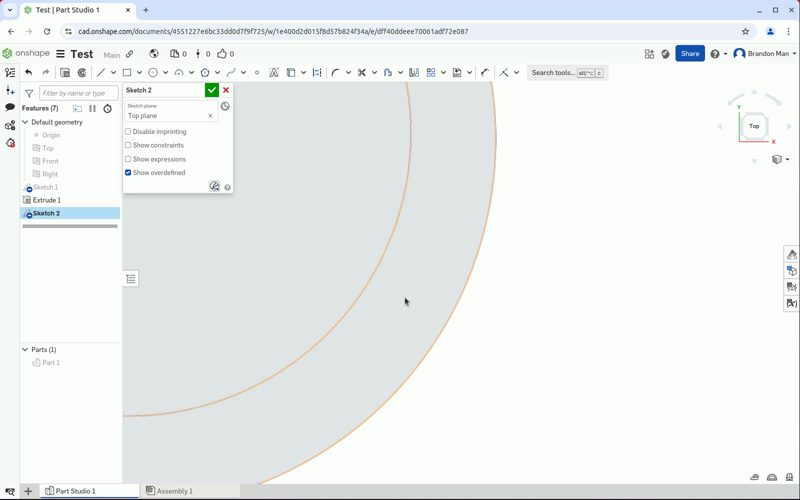
scroll(-6)
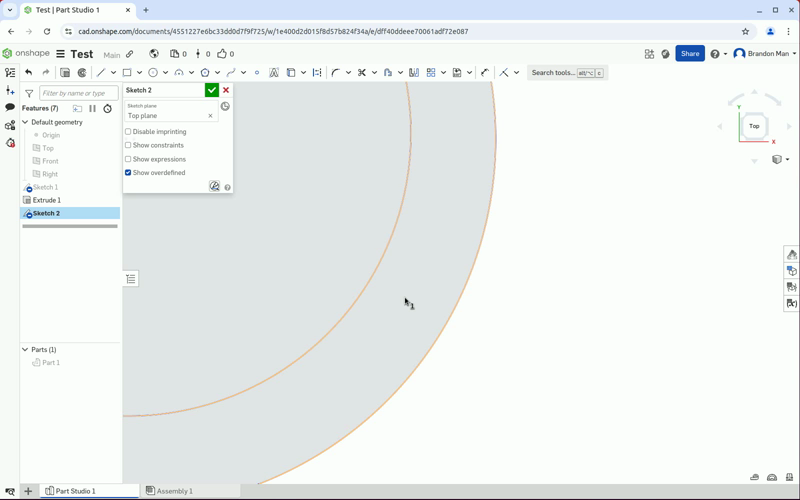
scroll(-6)
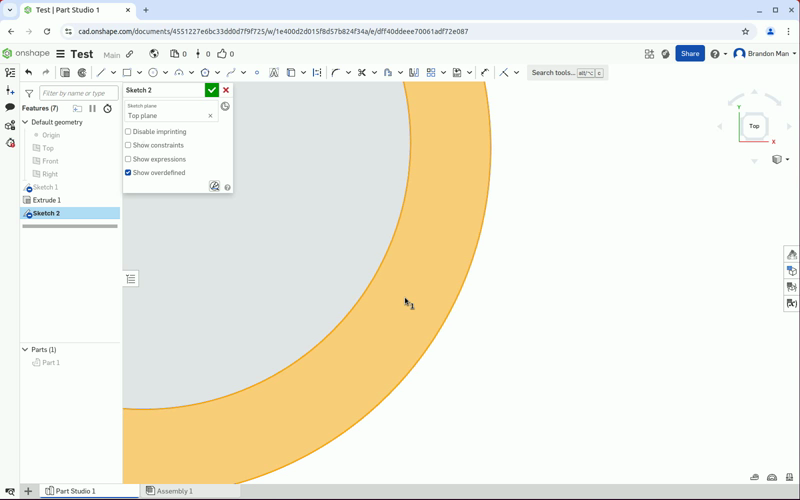
scroll(-6)
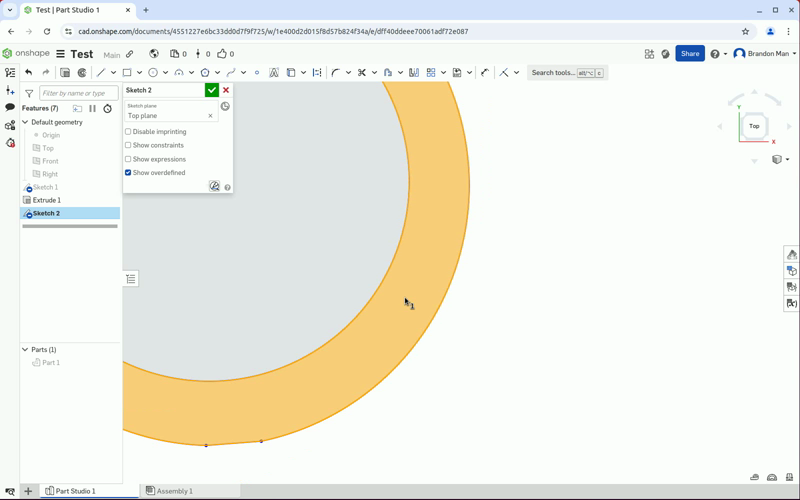
scroll(-6)
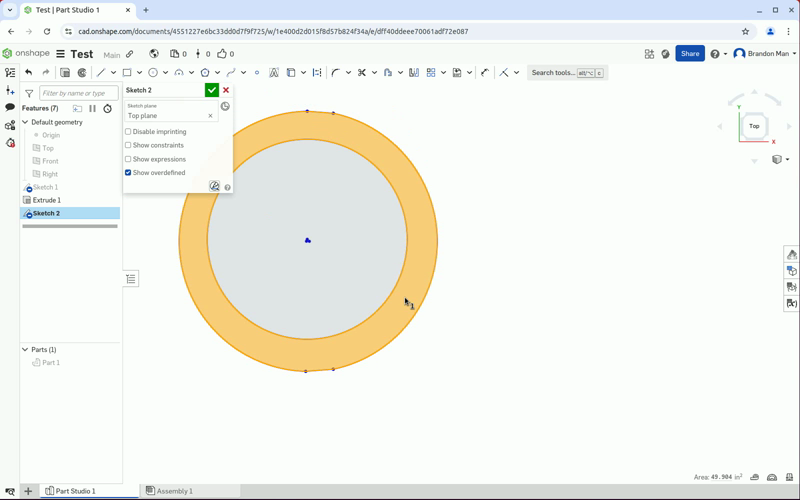
scroll(-6)
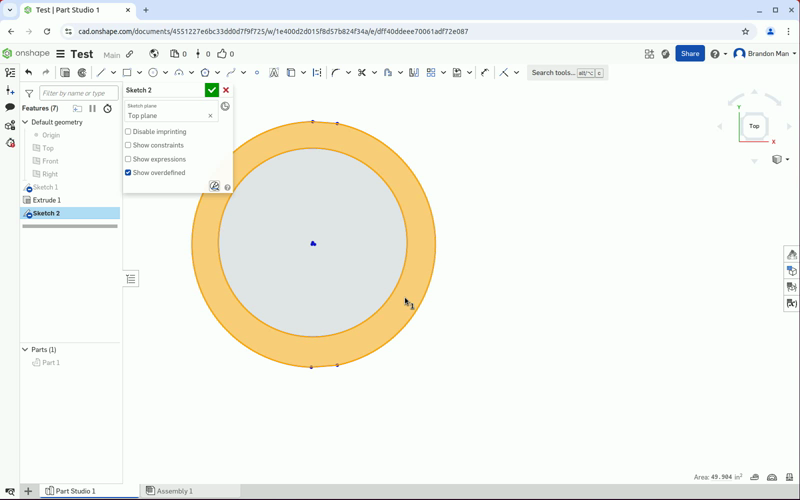
scroll(-6)
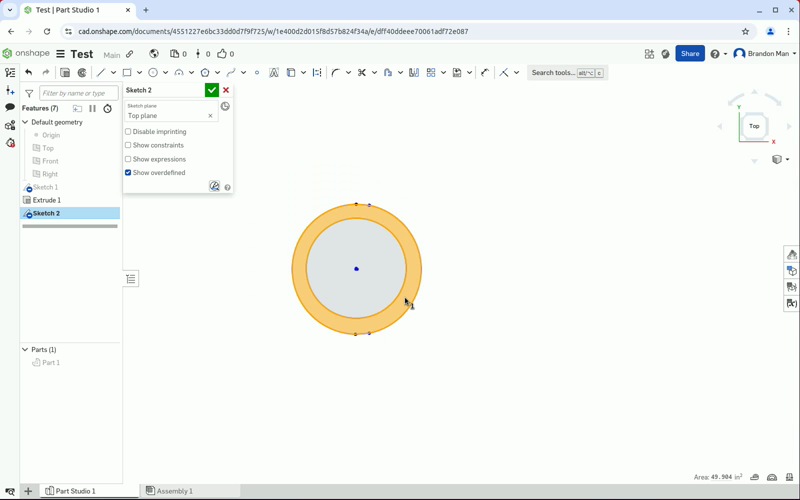
scroll(-6)
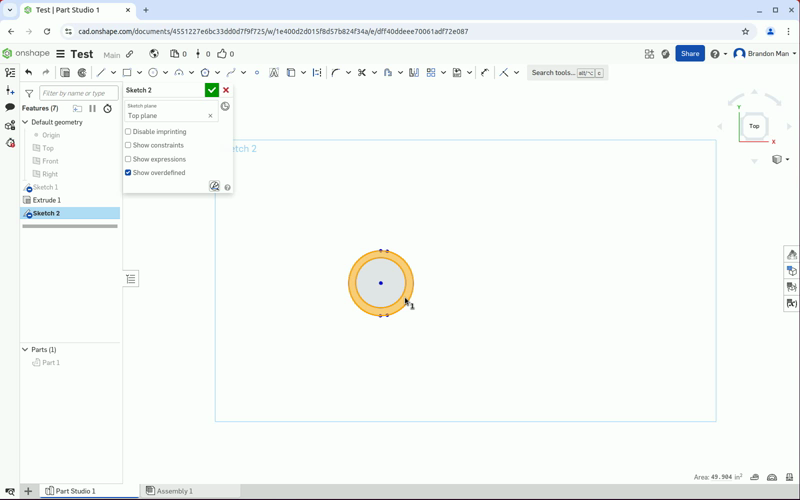
mouse_move(73, 352)
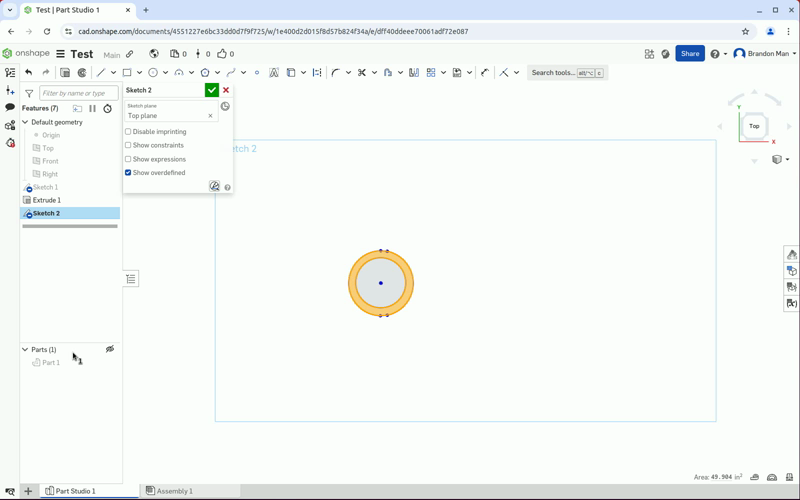
key(shift+y)
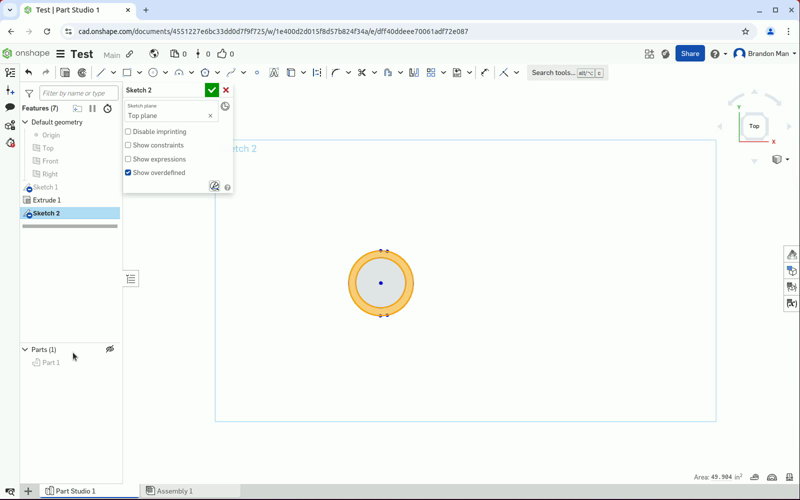
key(shift+e)
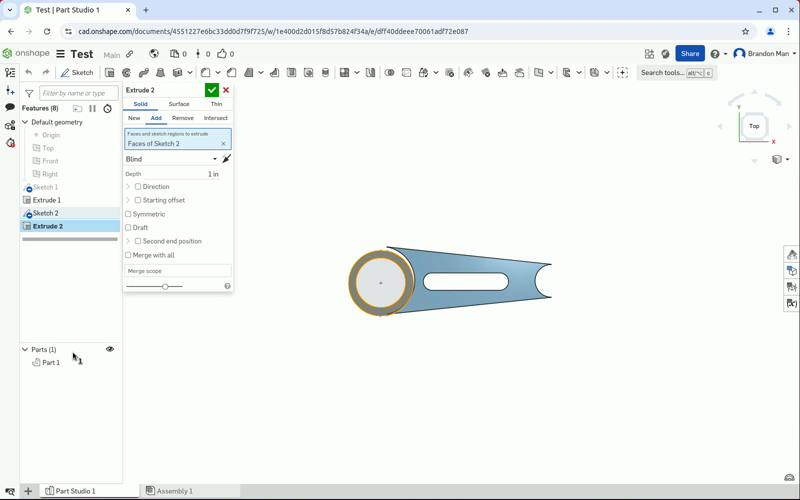
mouse_move(143, 106)
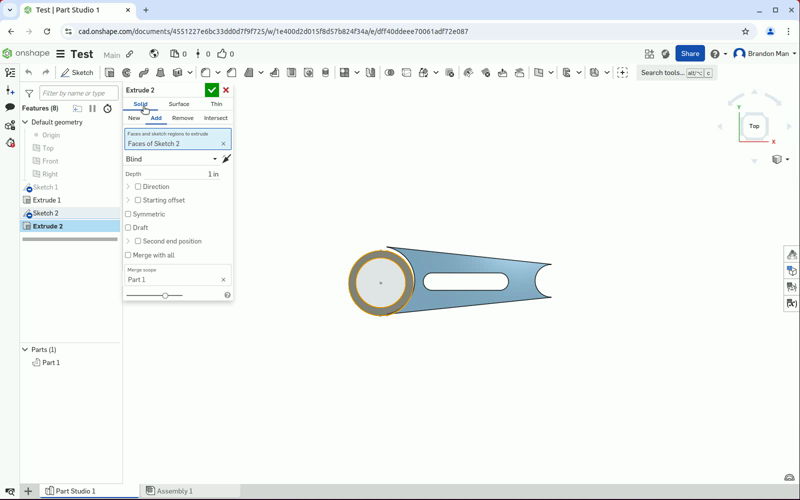
click(143, 106)
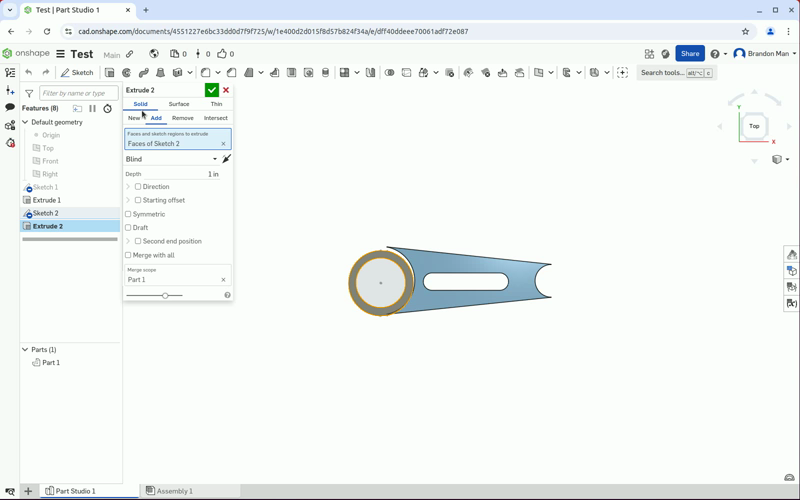
mouse_move(137, 120)
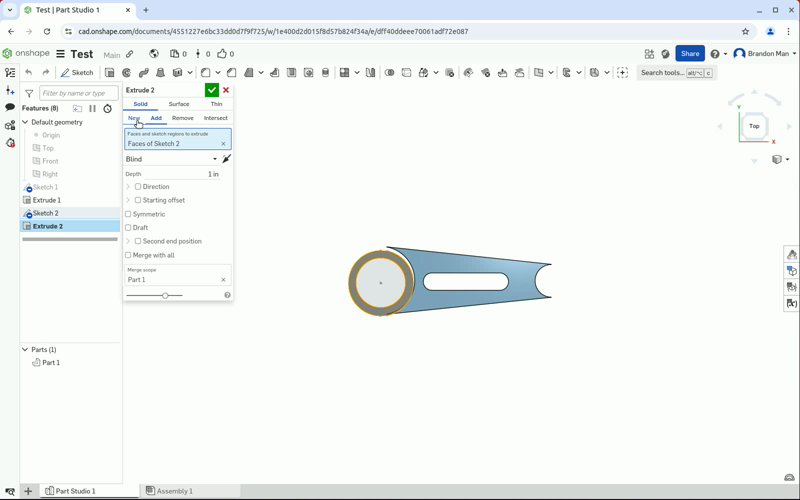
click(137, 120)
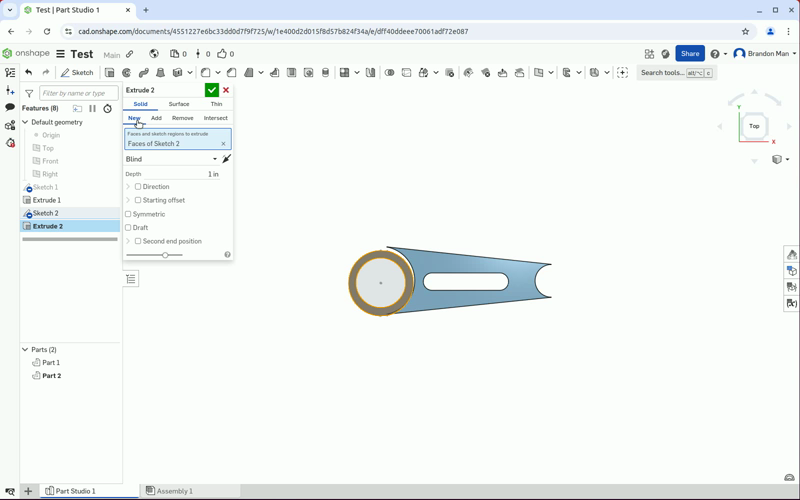
key(tab, 4)
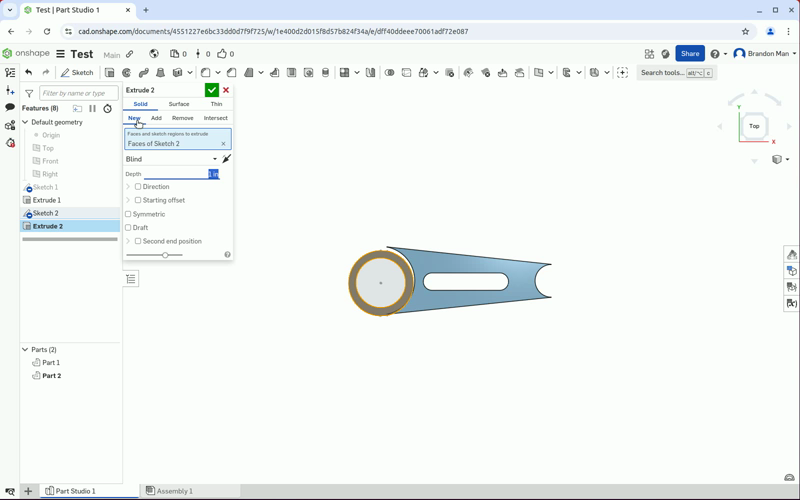
text(9.869)
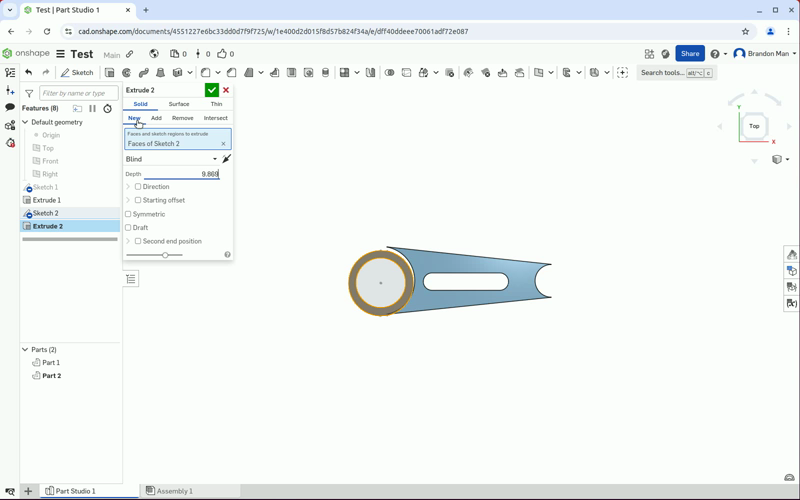
key(enter)
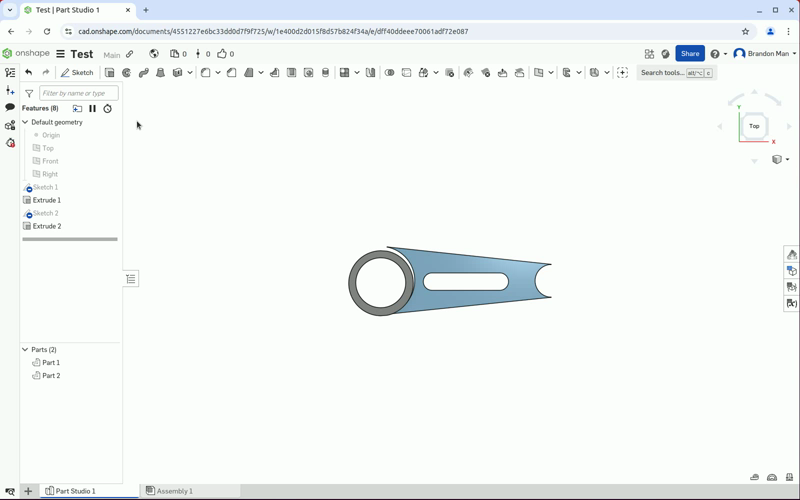
key(shift+h)
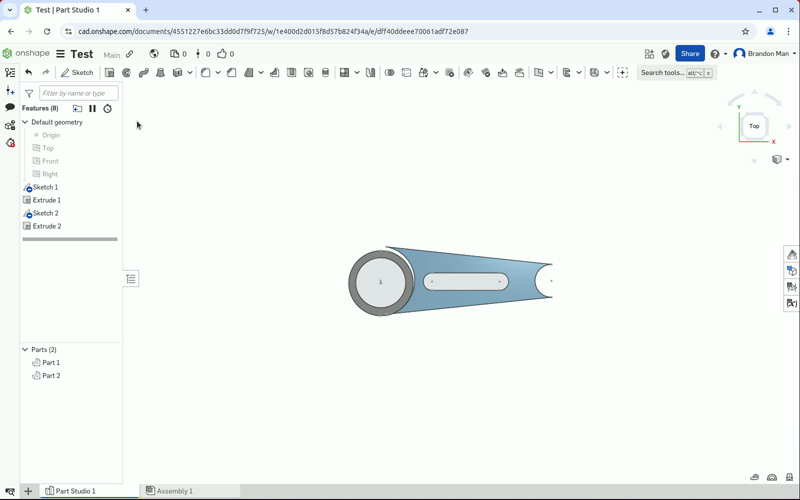
key(shift+h)
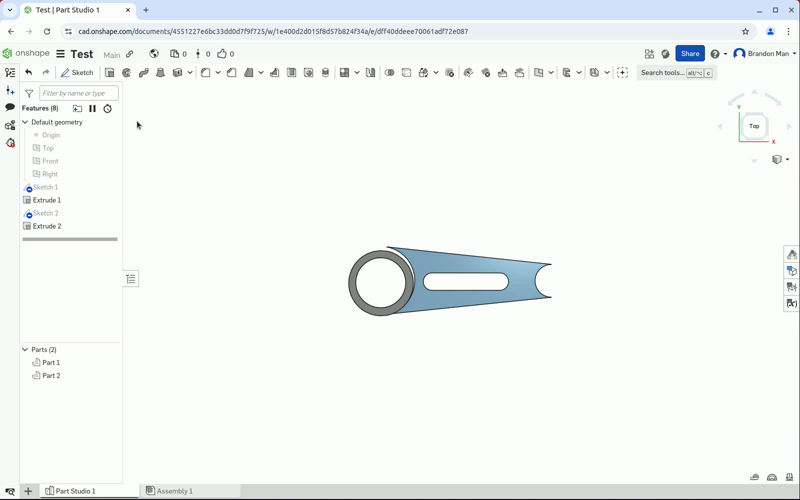
mouse_move(73, 189)
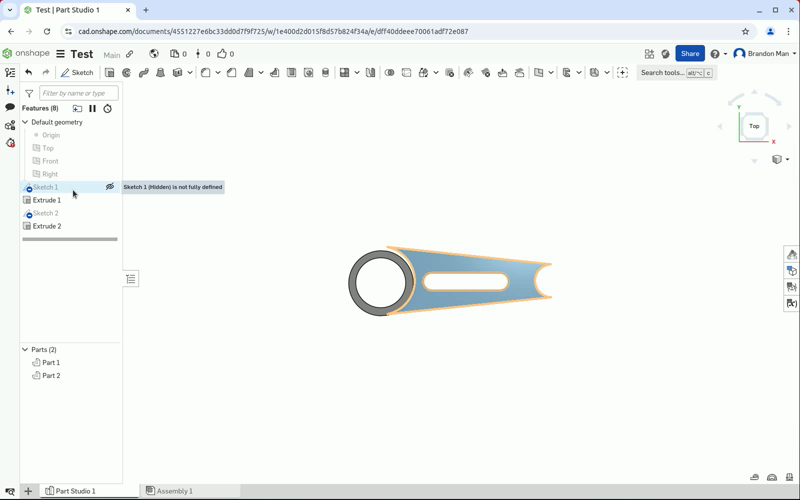
click(73, 189)
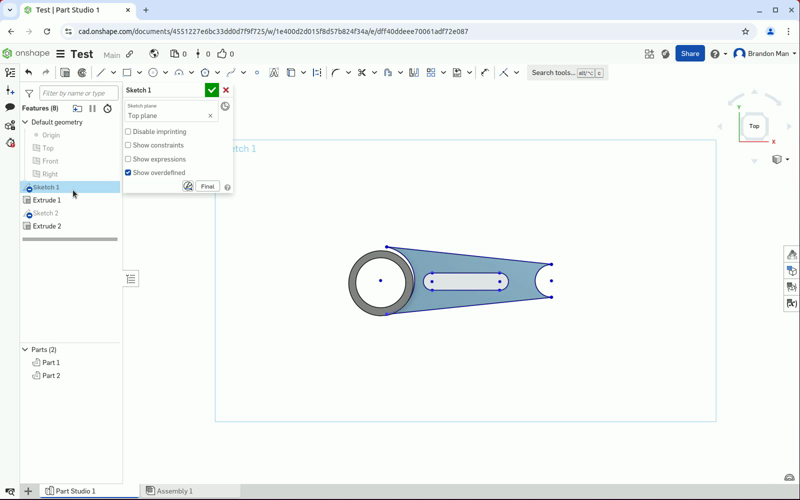
mouse_move(229, 92)
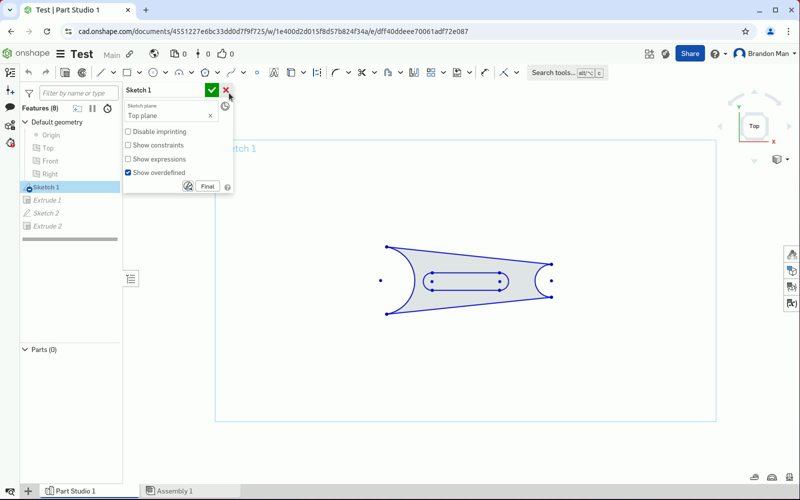
click(229, 92)
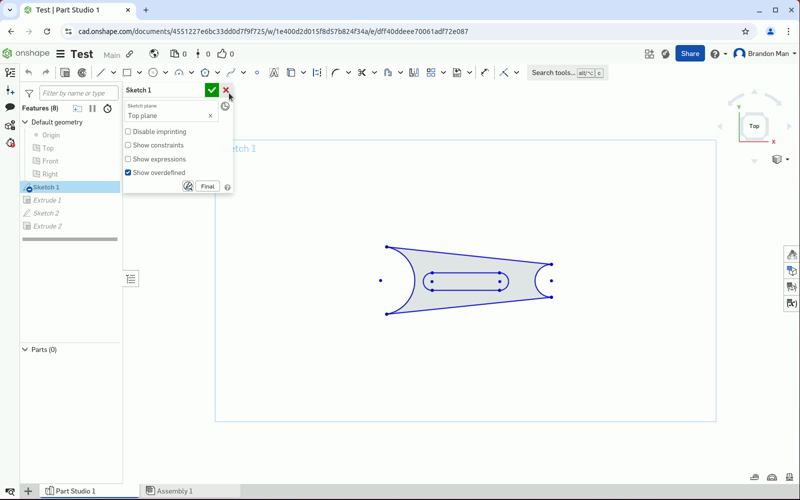
key(shift+s)
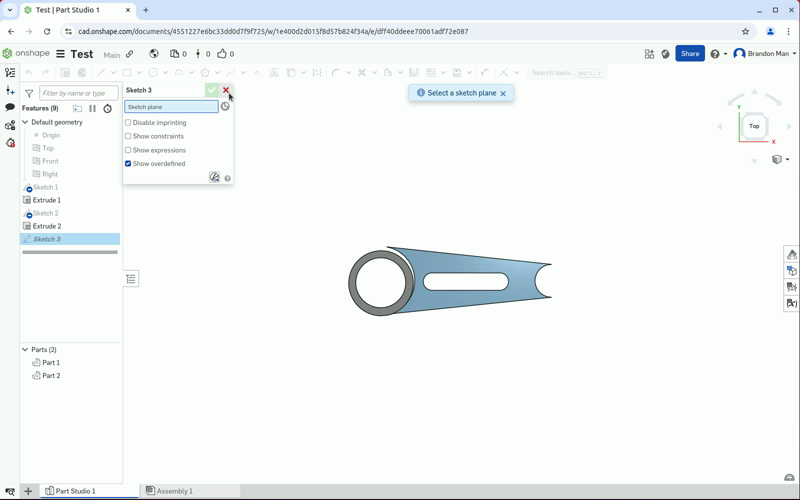
mouse_move(73, 150)
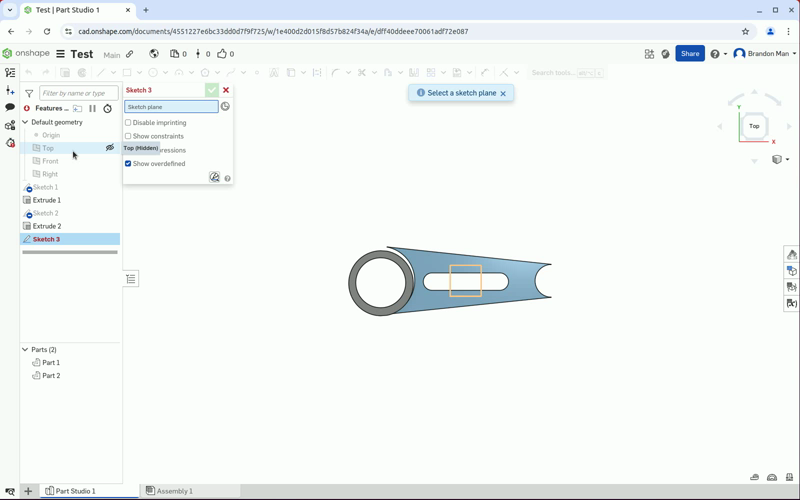
click(73, 150)
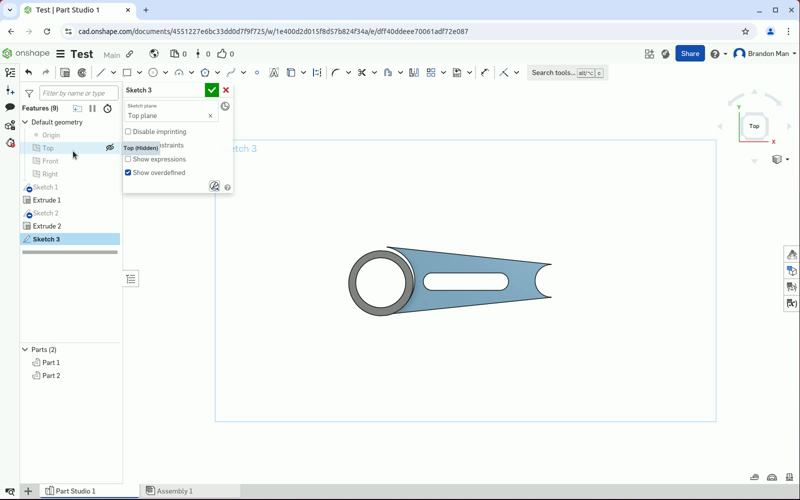
mouse_move(73, 352)
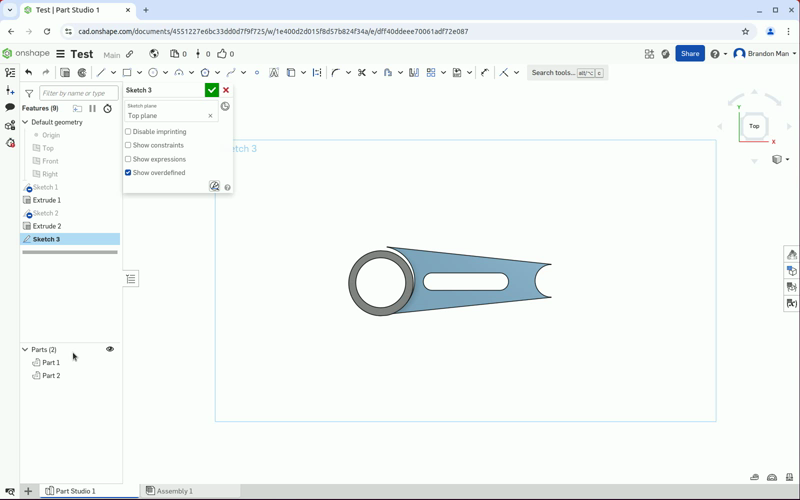
key(y)
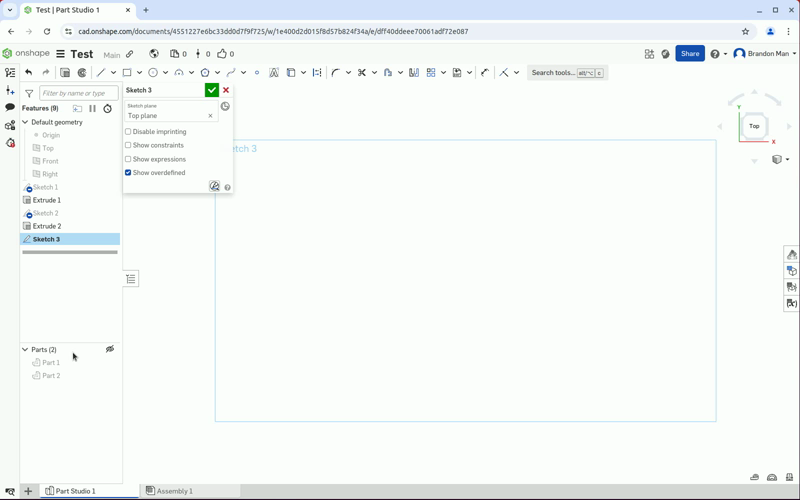
key(c)
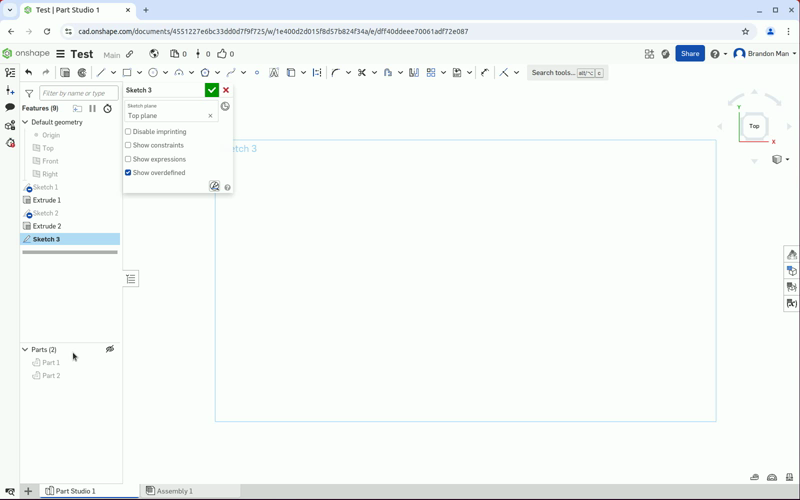
key_down(shift)
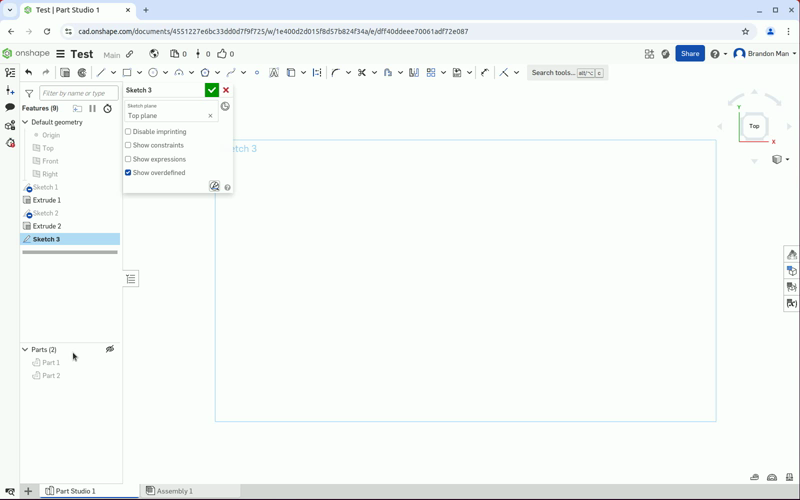
mouse_move(543, 282)
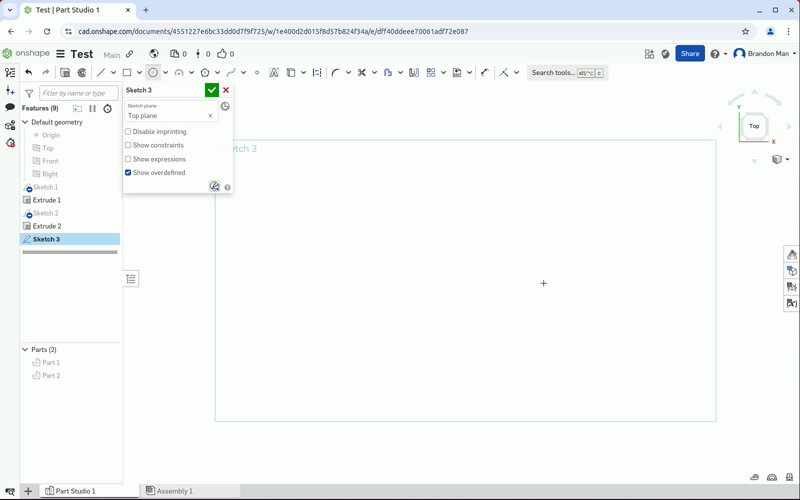
click(543, 282)
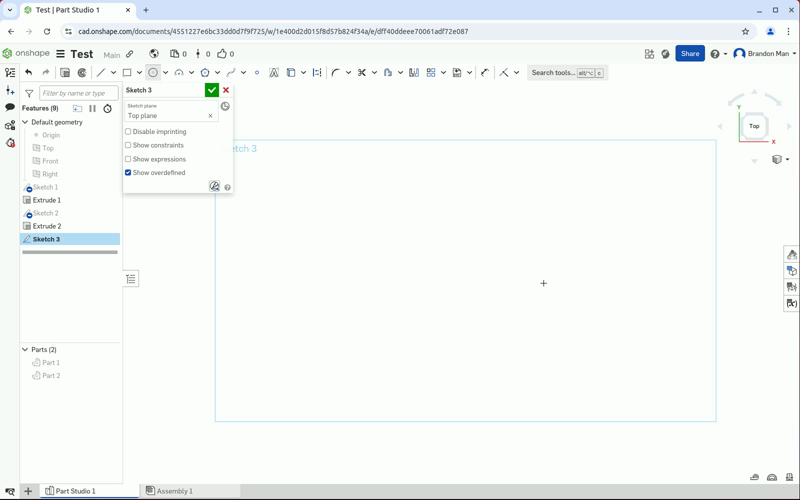
key_up(shift)
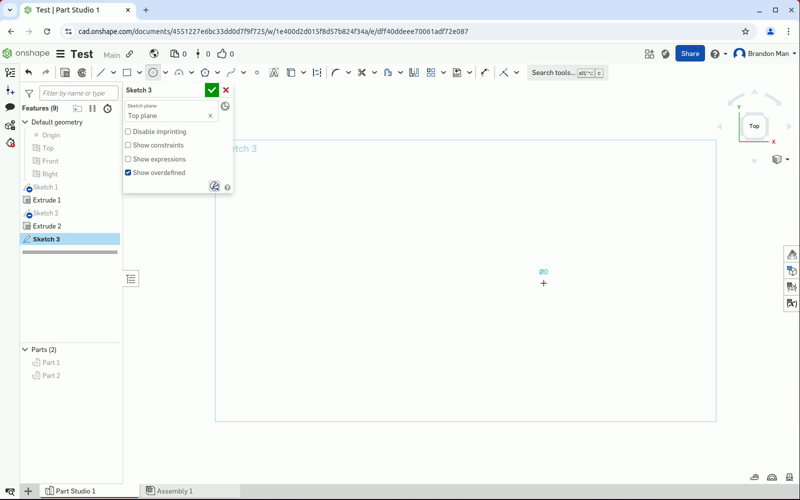
mouse_move(560, 282)
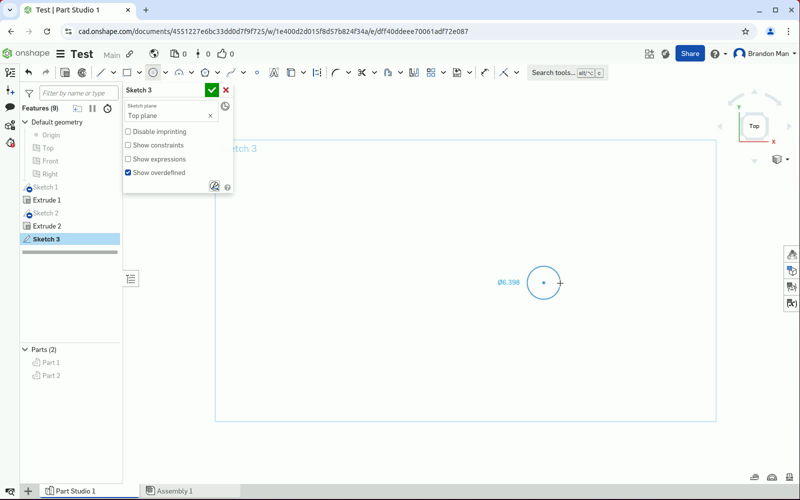
click(560, 282)
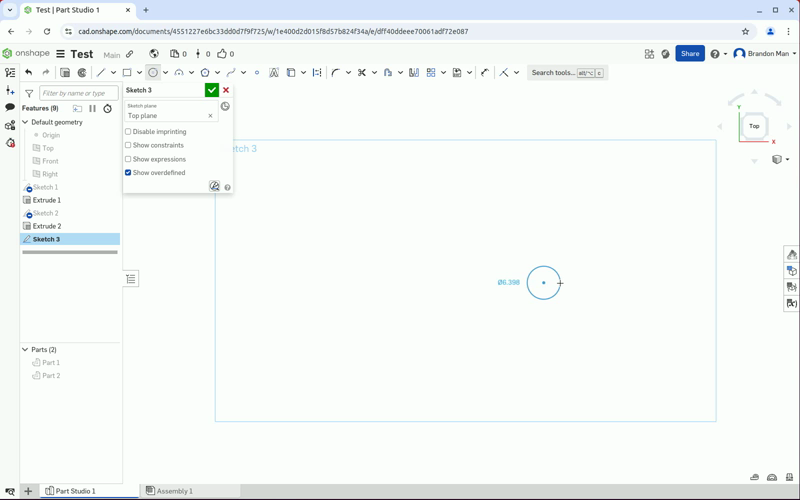
key(esc)
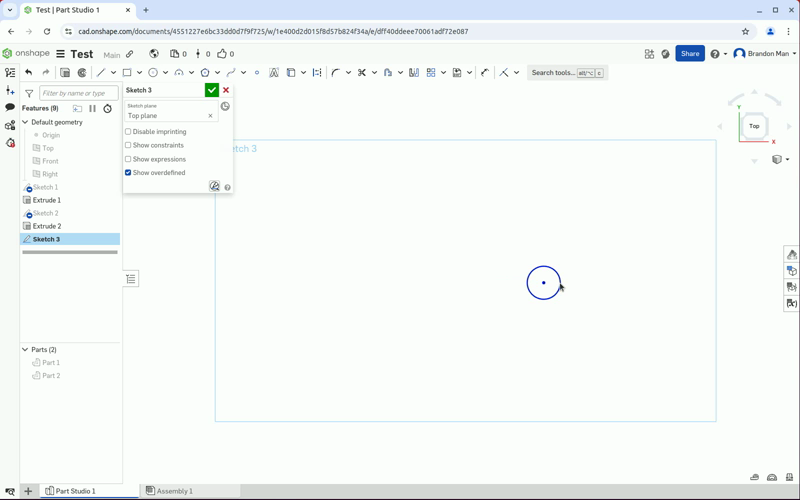
key(c)
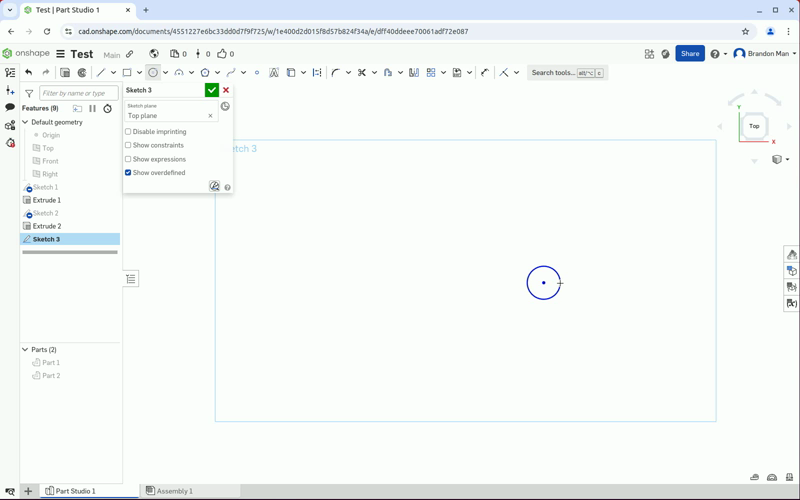
key_down(shift)
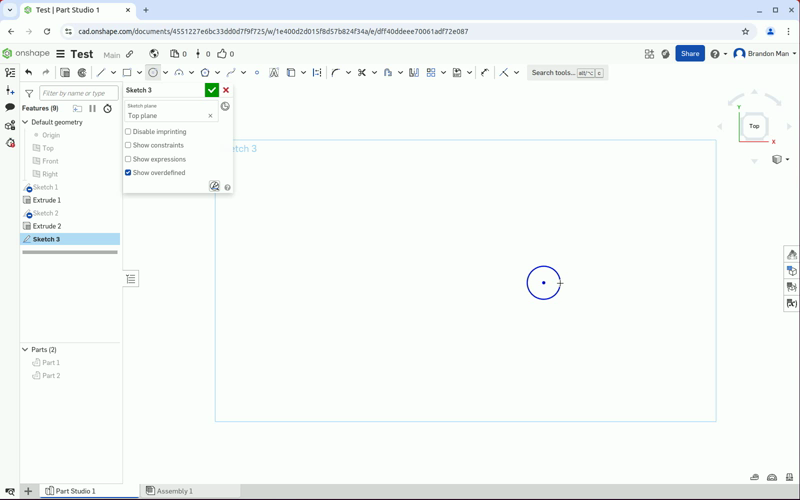
mouse_move(543, 282)
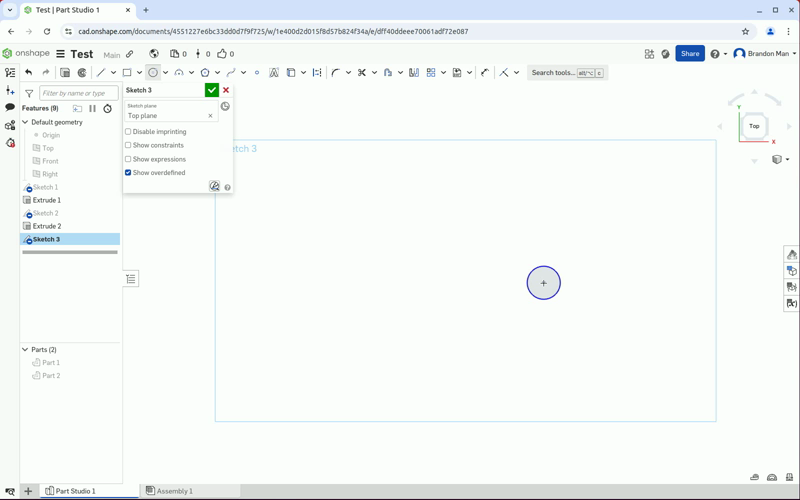
click(543, 282)
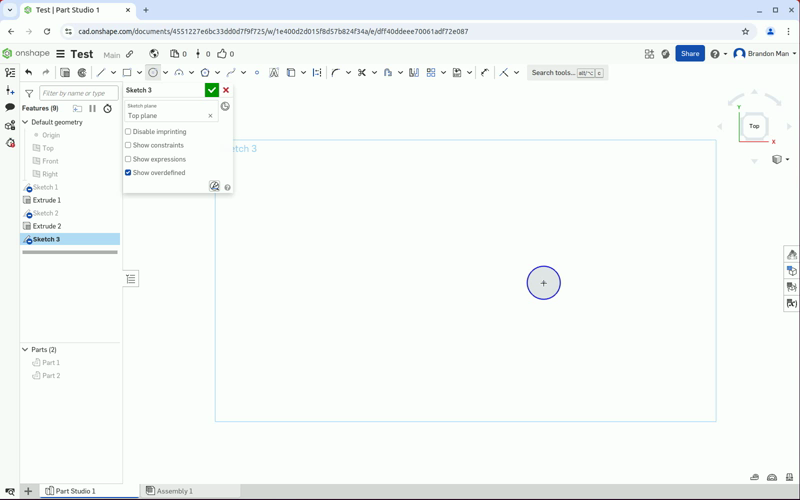
key_up(shift)
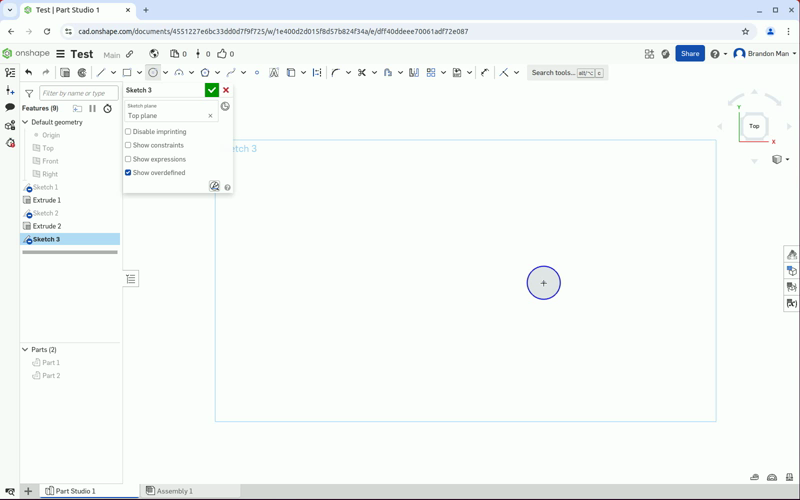
mouse_move(552, 282)
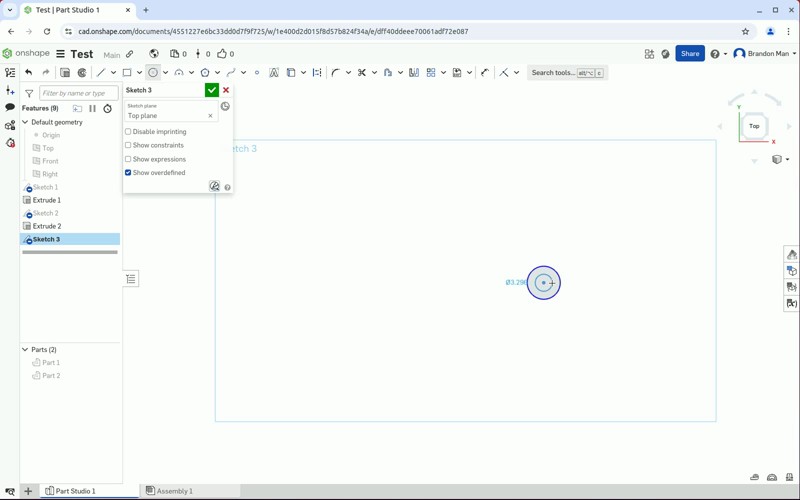
click(552, 282)
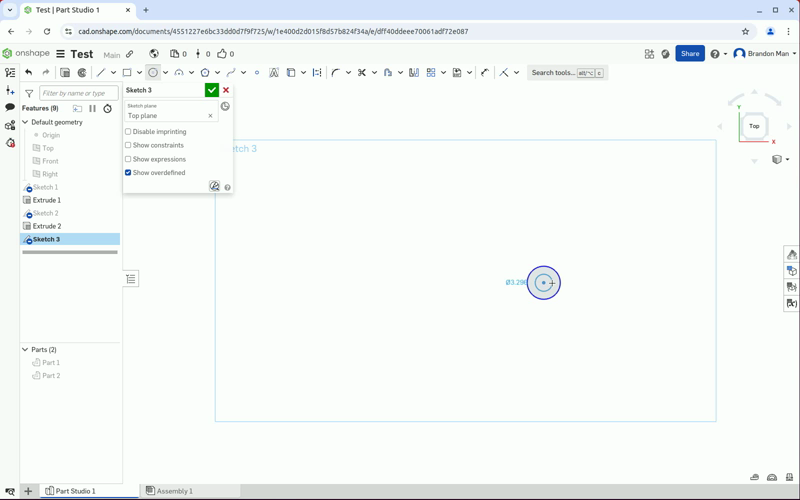
key(esc)
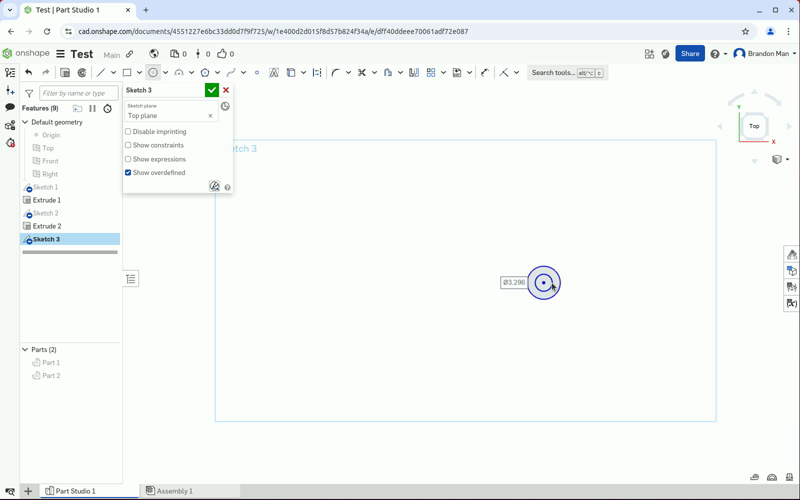
mouse_move(536, 270)
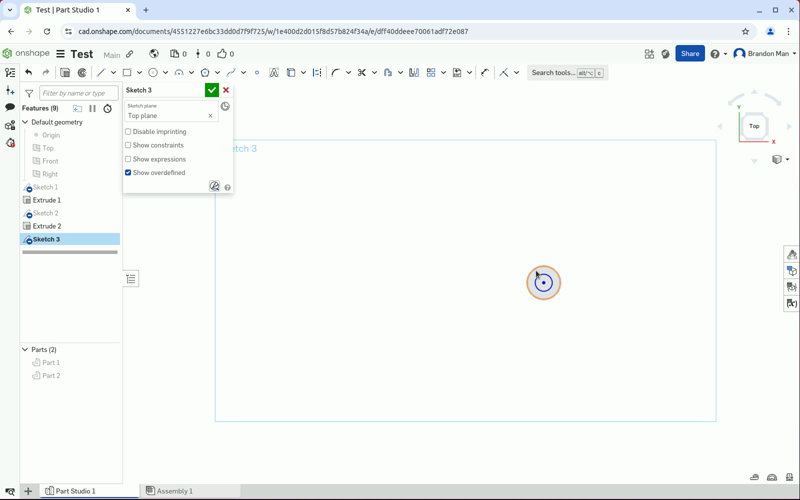
scroll(6)
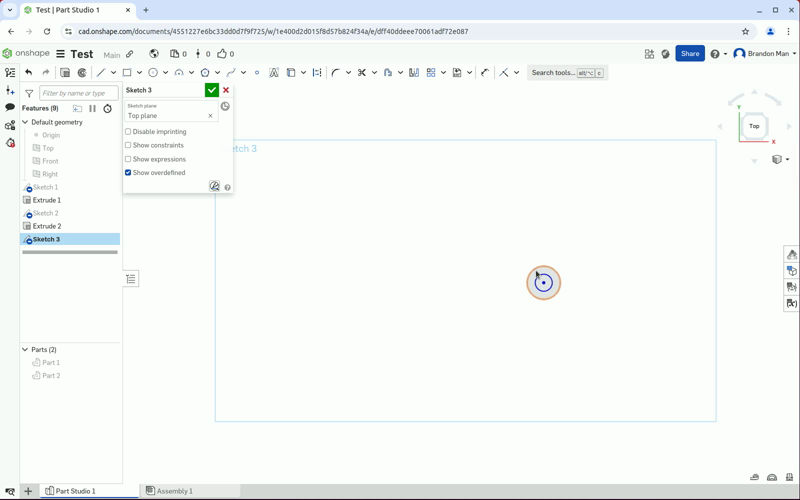
scroll(6)
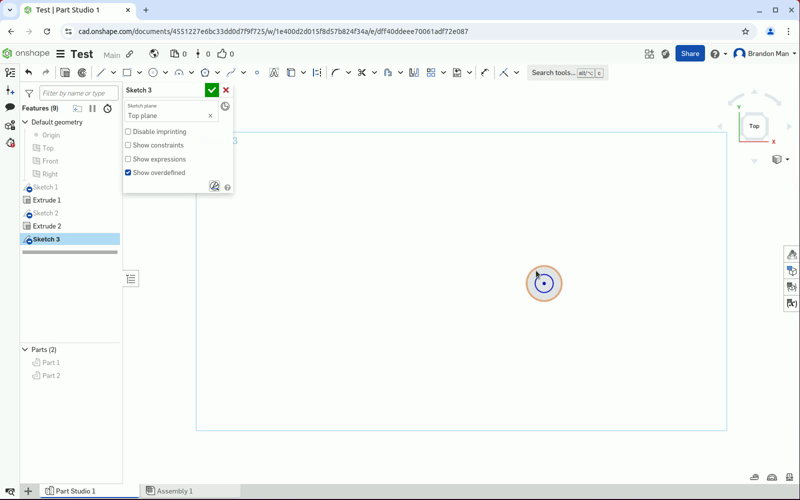
scroll(6)
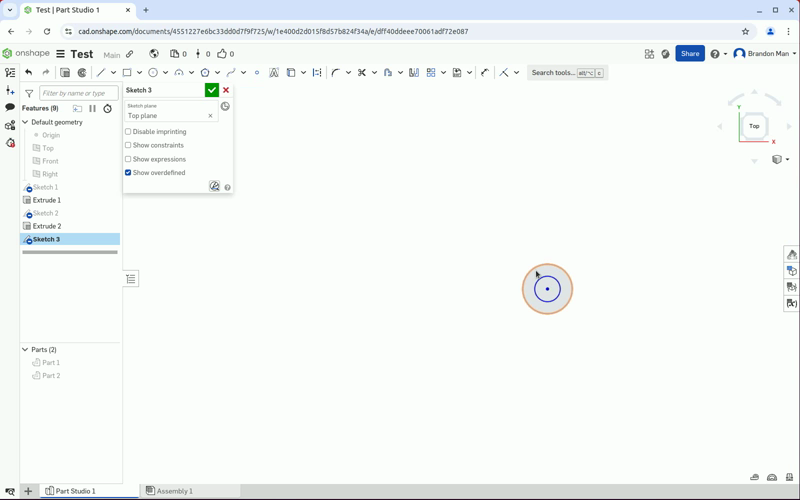
scroll(6)
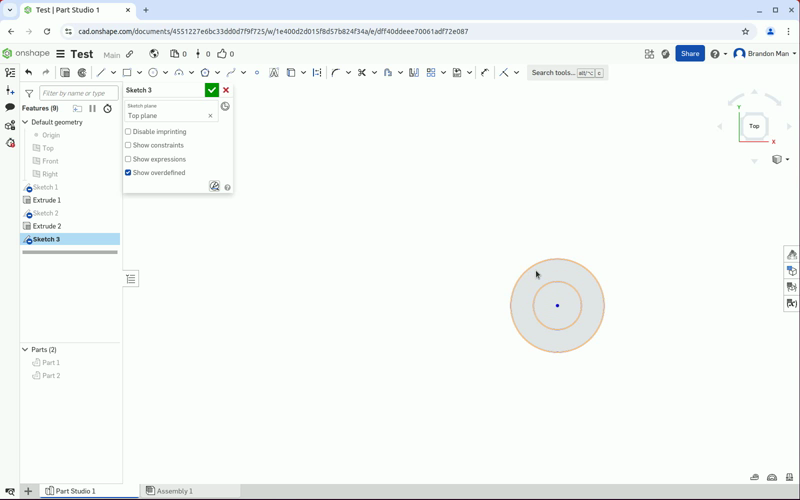
scroll(6)
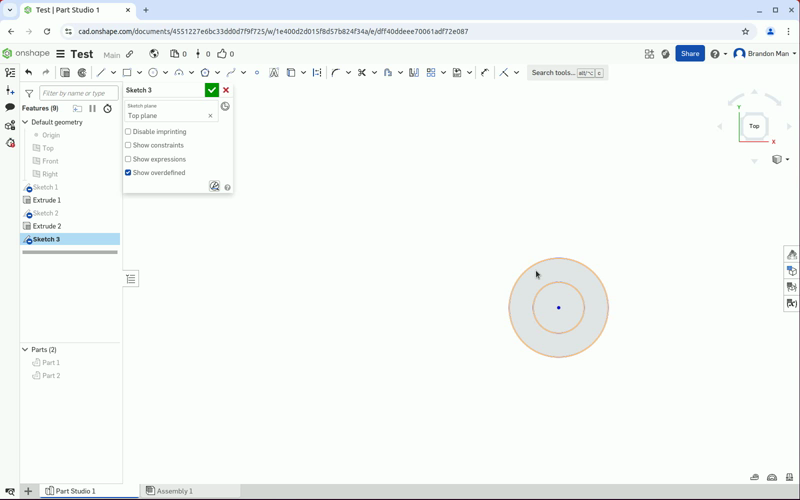
scroll(6)
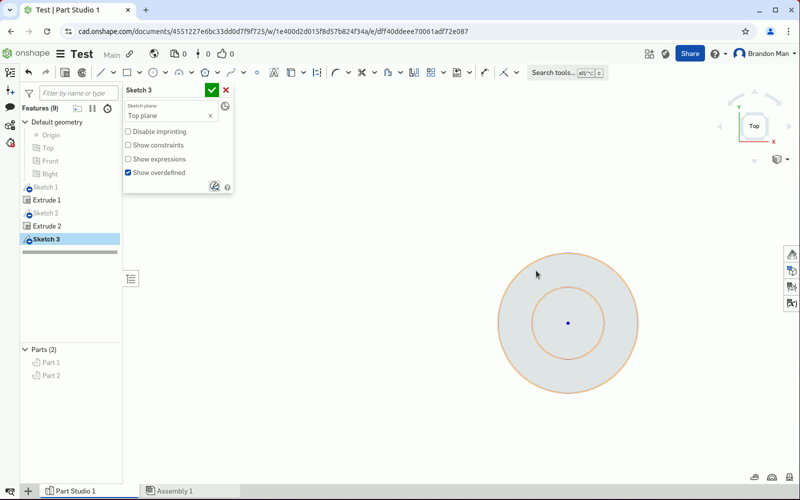
scroll(6)
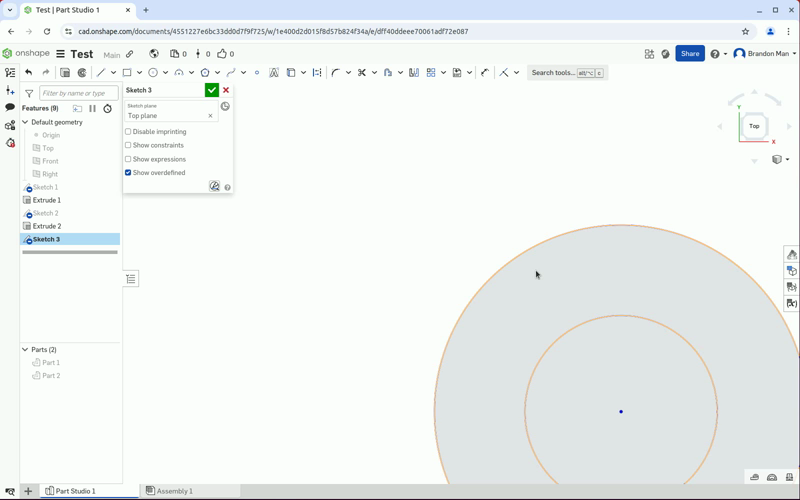
click(536, 270)
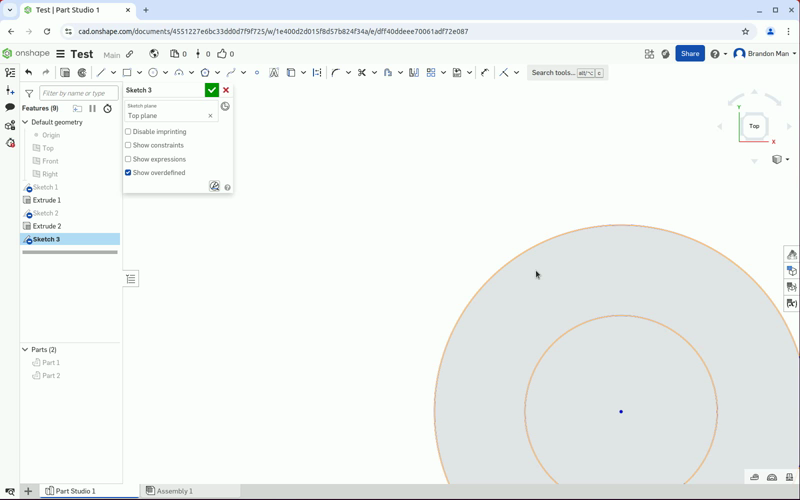
scroll(-6)
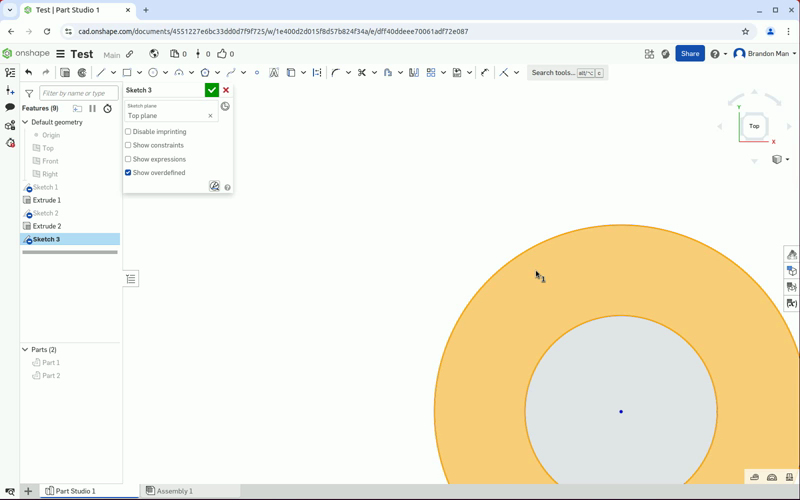
scroll(-6)
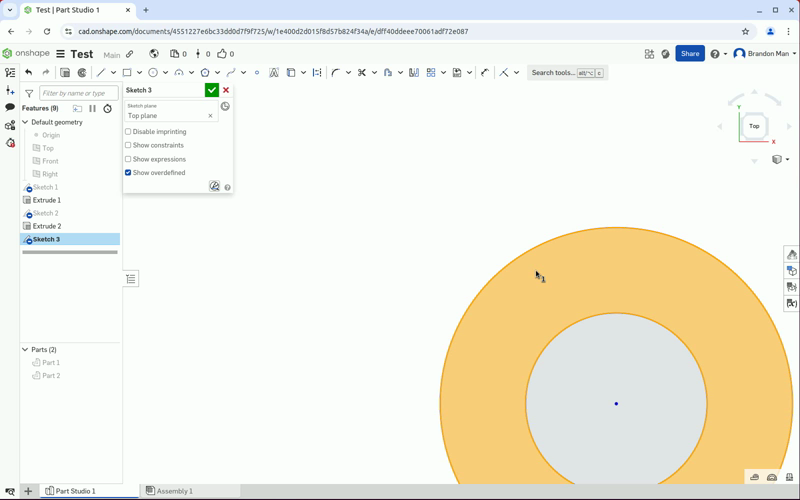
scroll(-6)
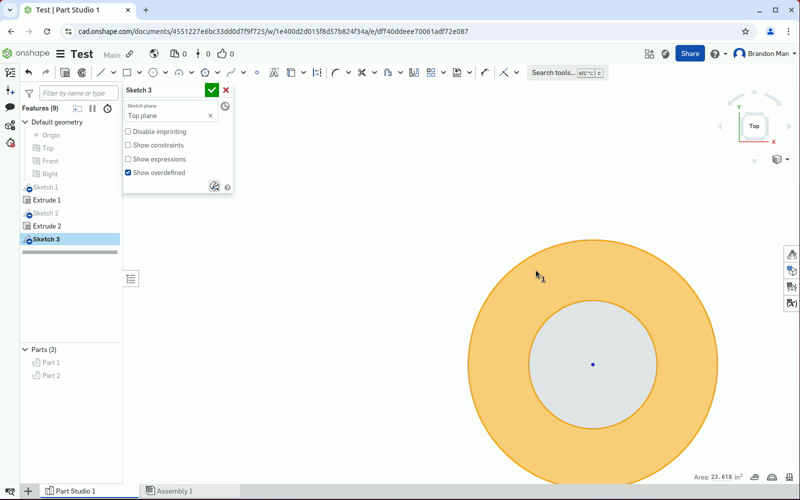
scroll(-6)
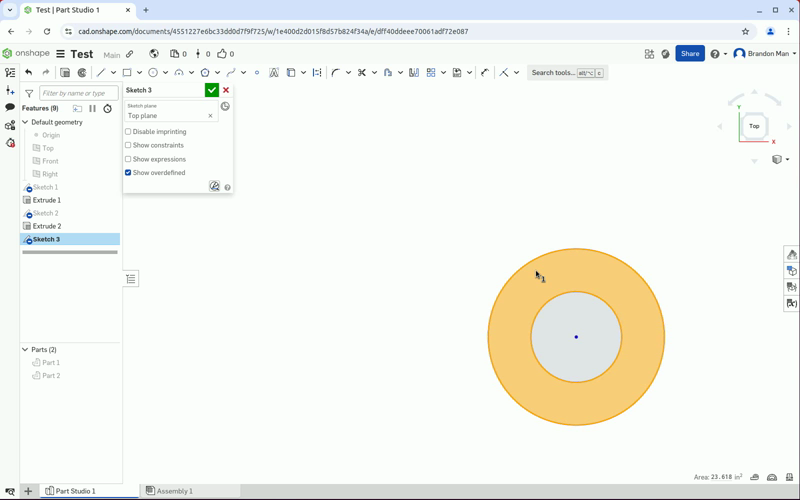
scroll(-6)
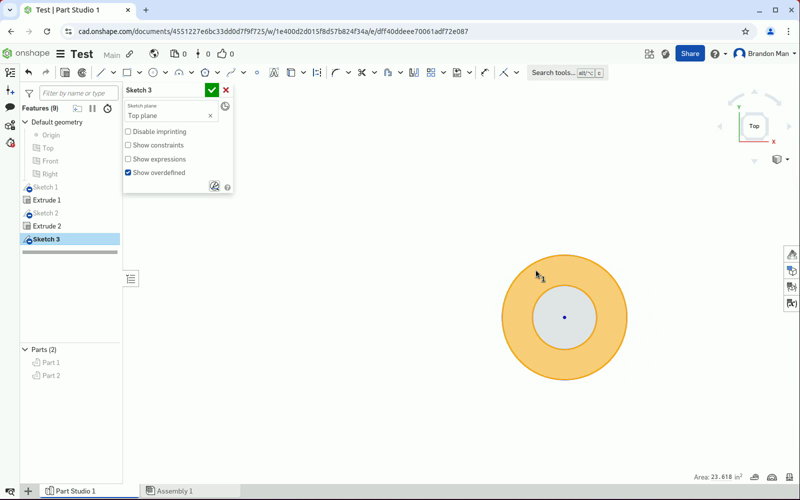
scroll(-6)
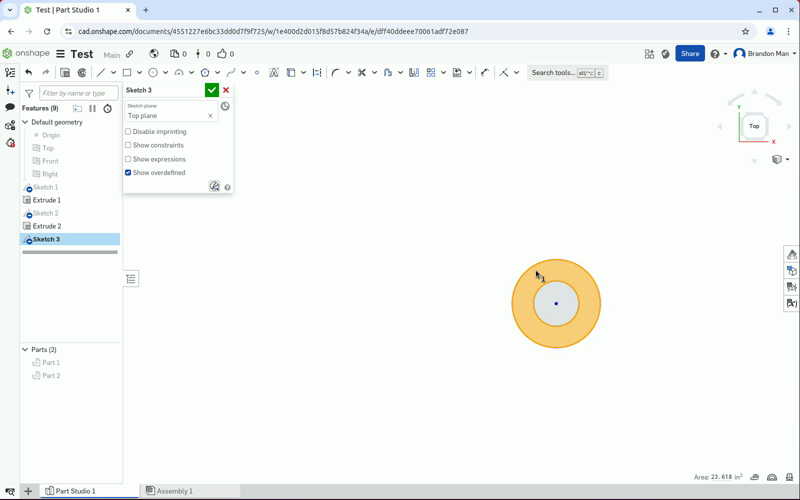
scroll(-6)
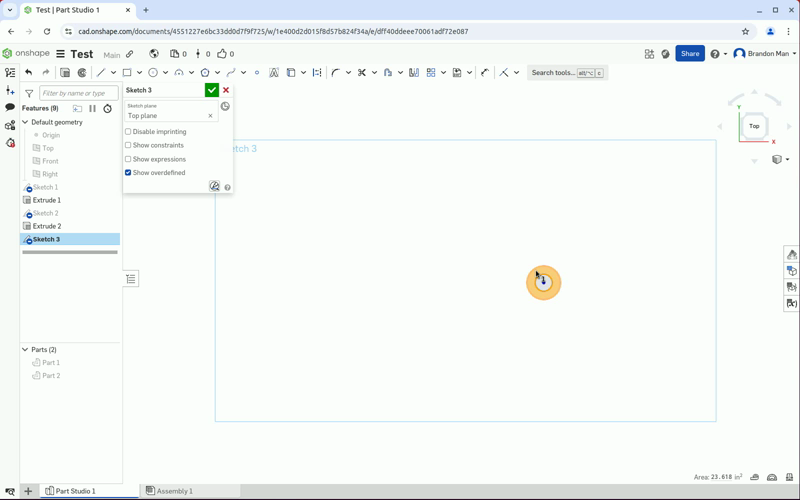
mouse_move(73, 352)
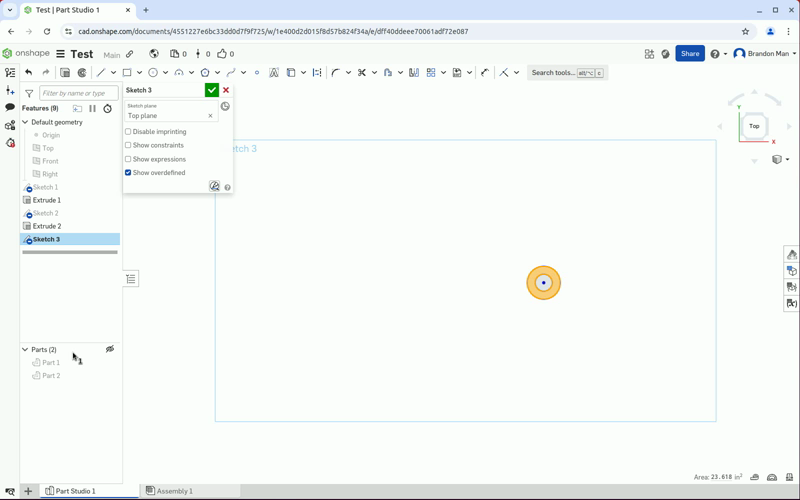
key(shift+y)
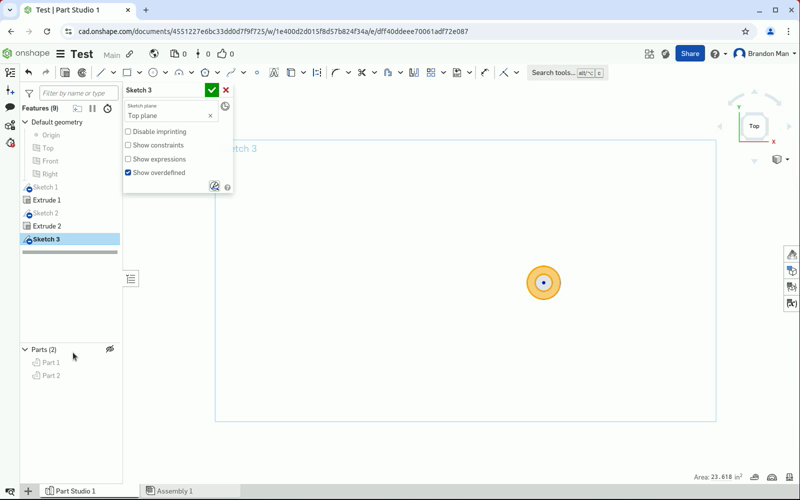
key(shift+e)
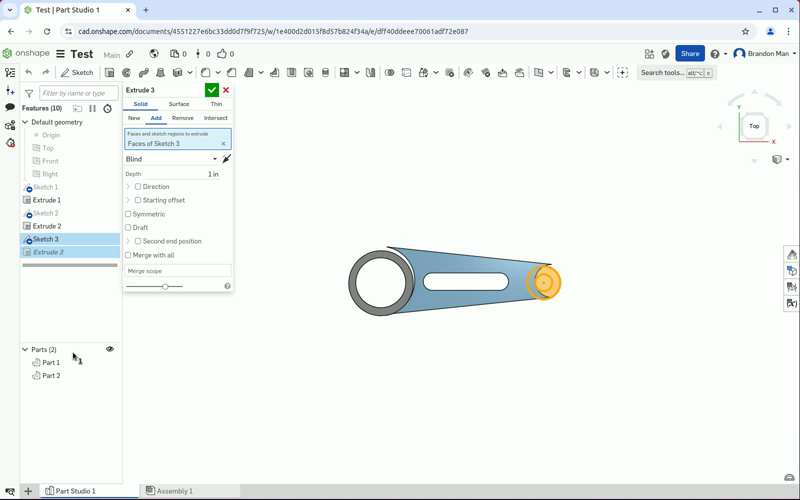
mouse_move(143, 106)
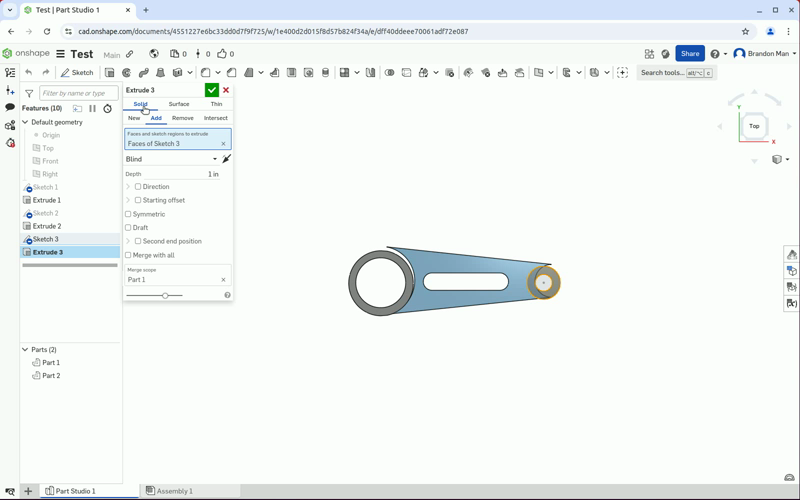
click(143, 106)
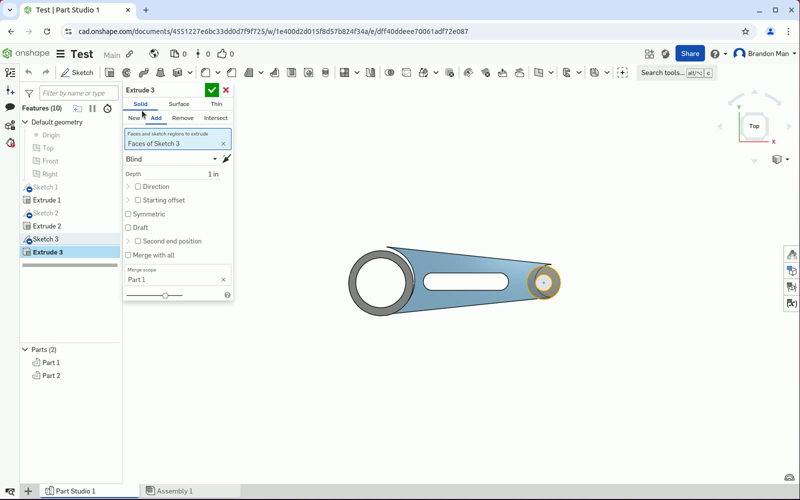
mouse_move(137, 120)
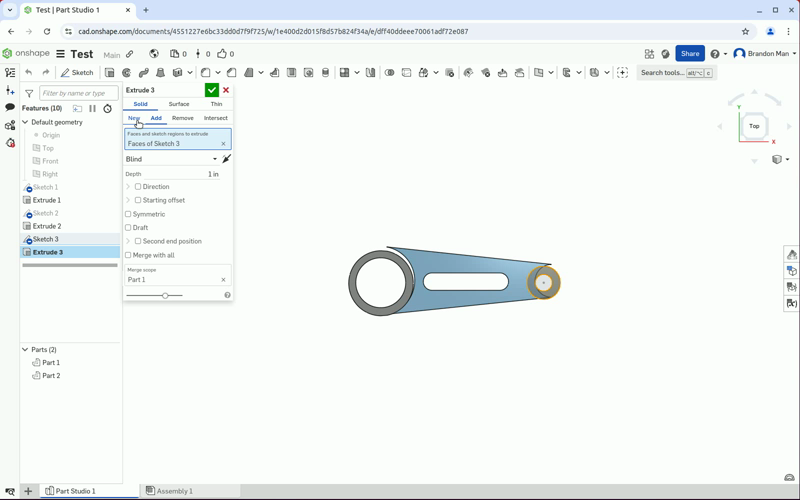
click(137, 120)
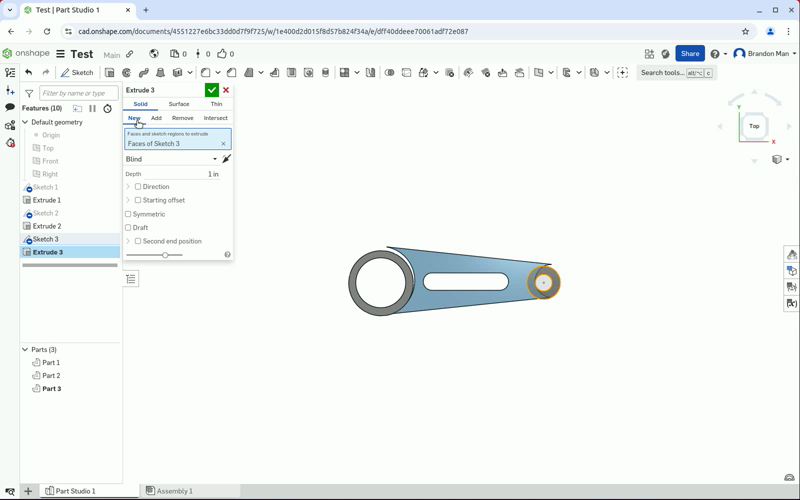
key(tab, 4)
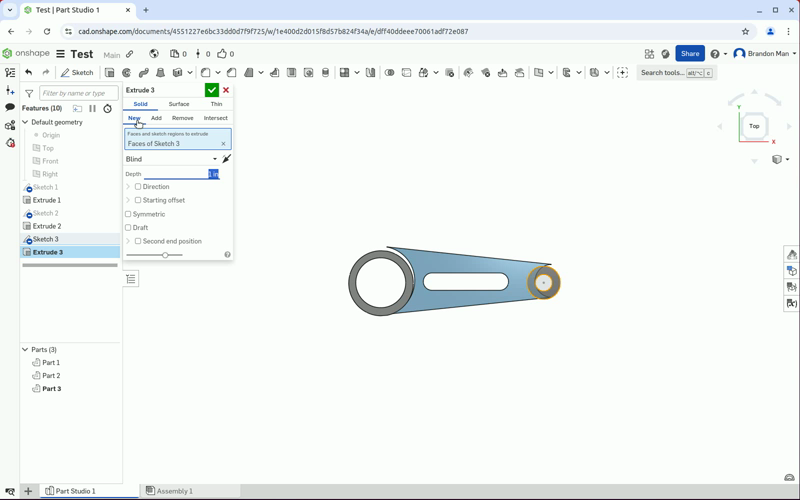
text(8.425)
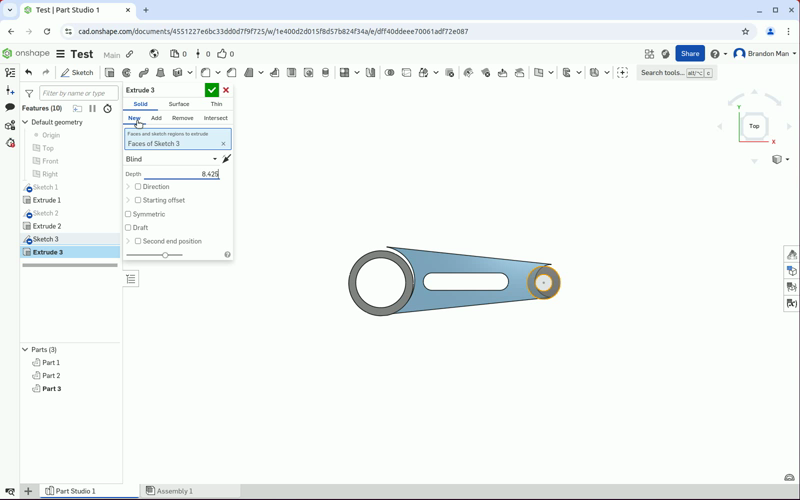
key(enter)
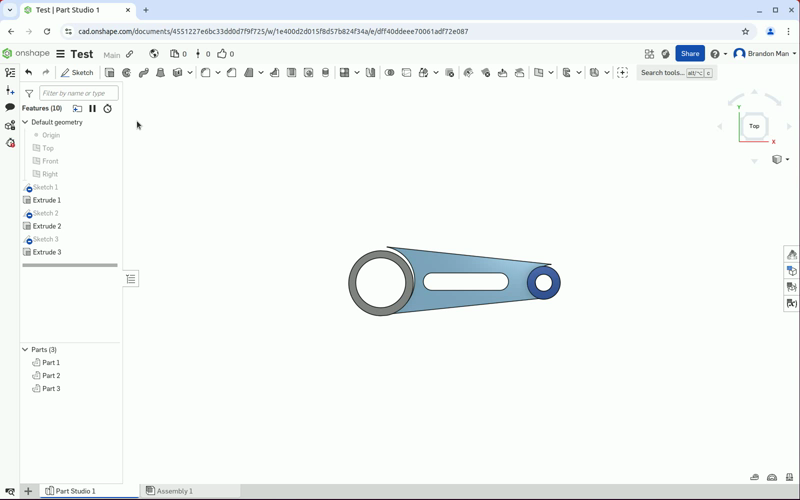
key(shift+h)
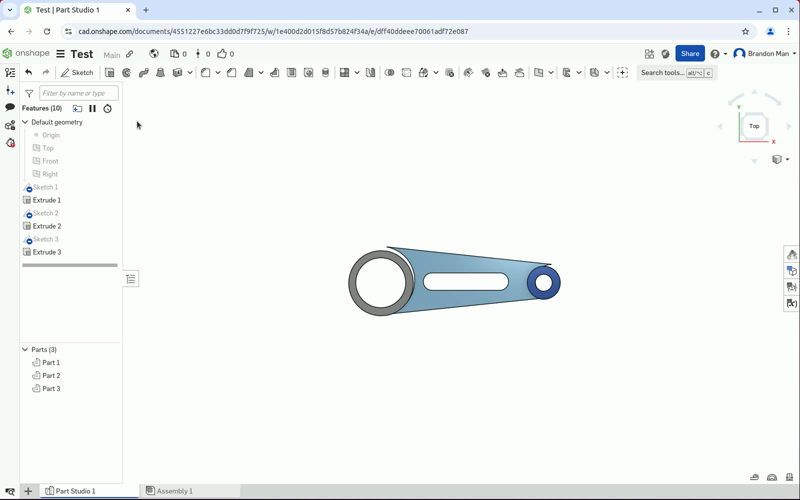
key(shift+h)
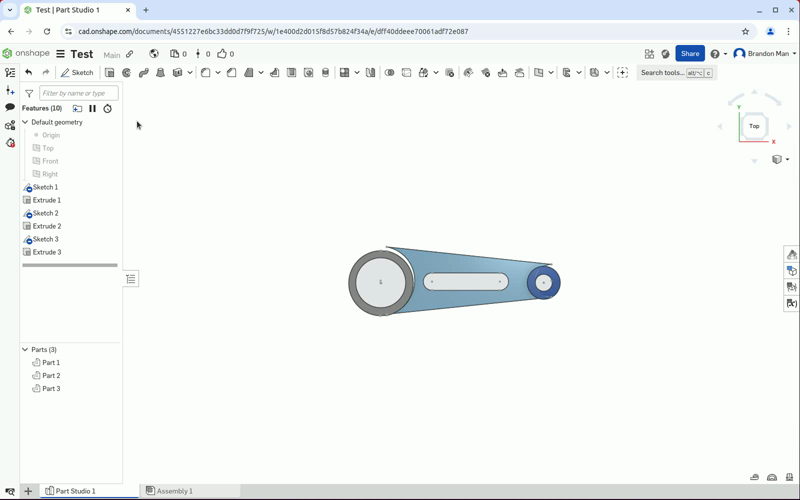
key(shift+7)
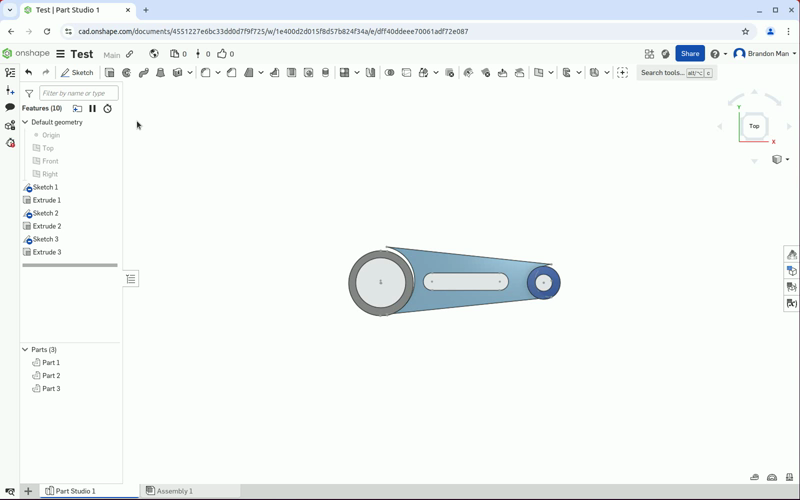
key(up, 3)
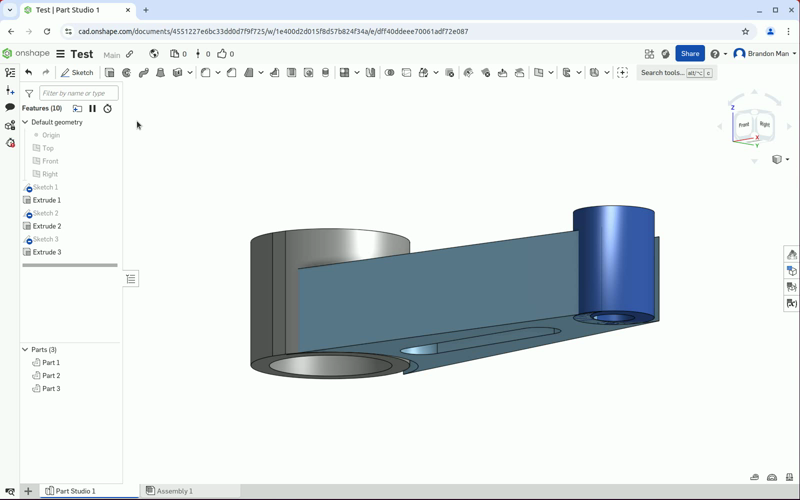
key(left, 3)
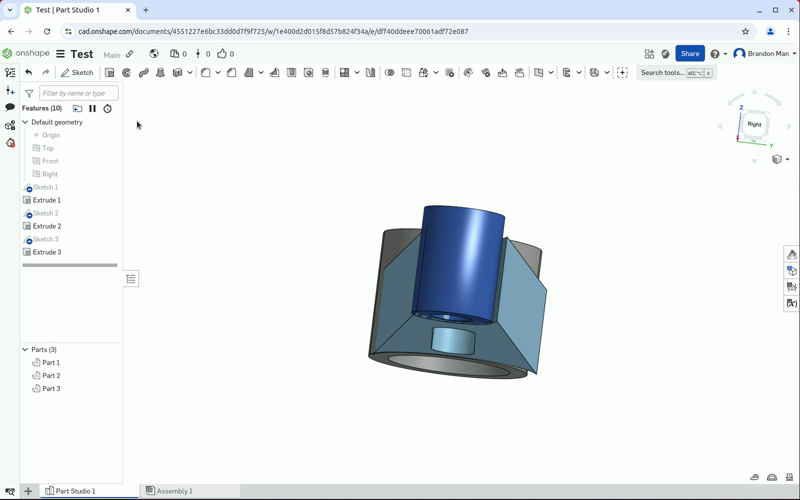
key(right, 3)
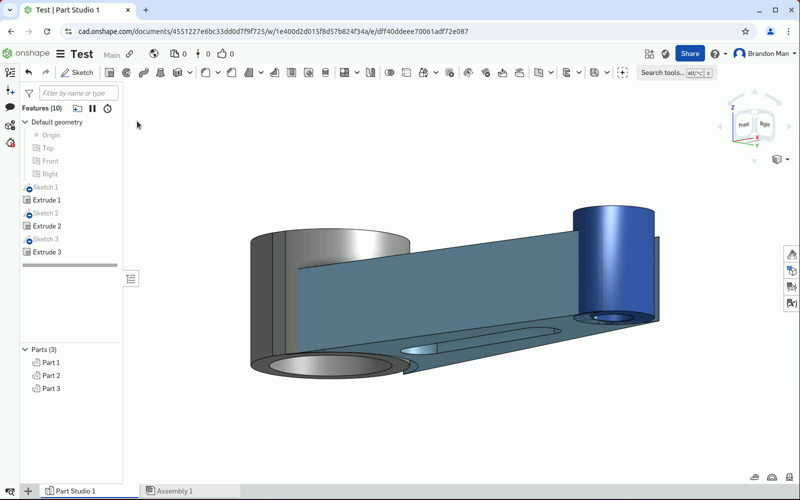
key(down, 3)
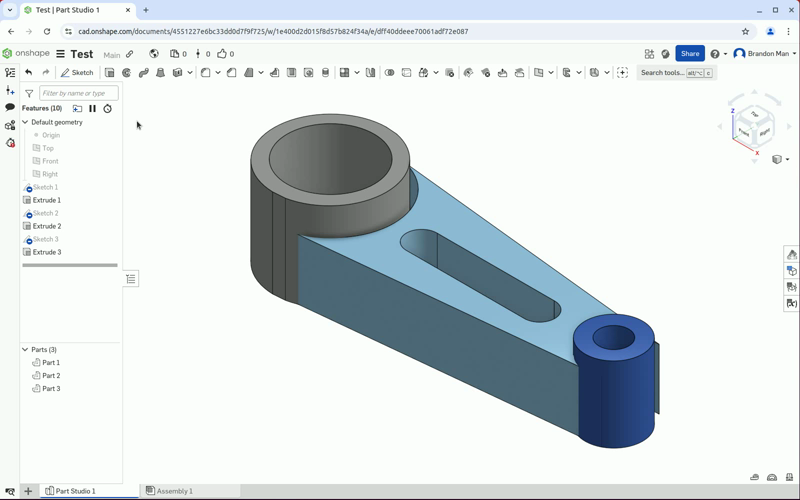
mouse_move(73, 189)
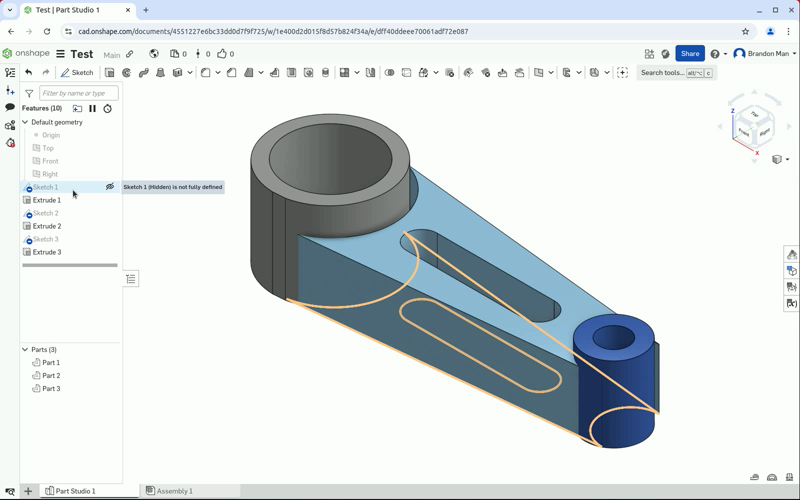
click(73, 189)